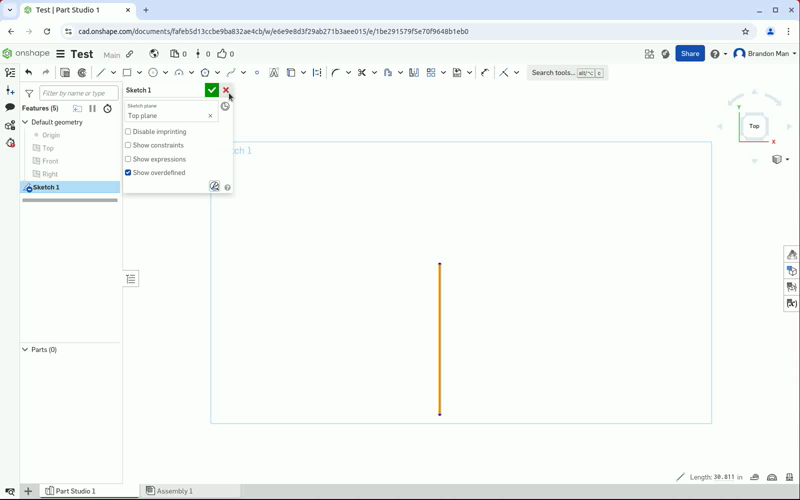
key(shift+h)
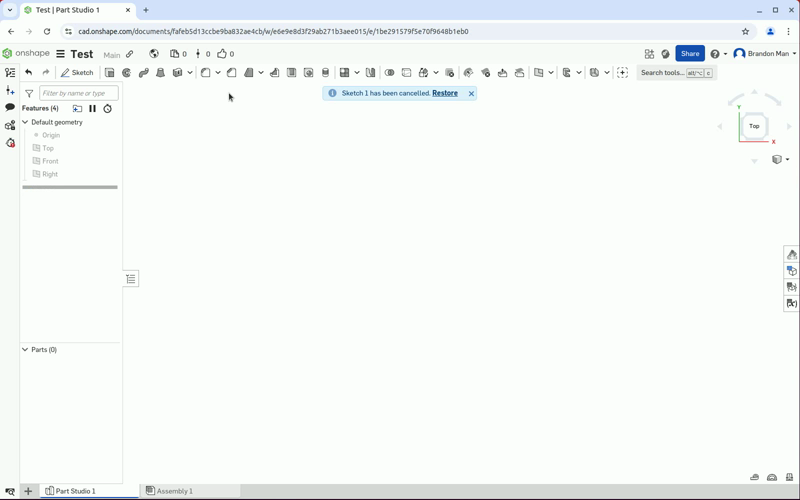
mouse_move(73, 352)
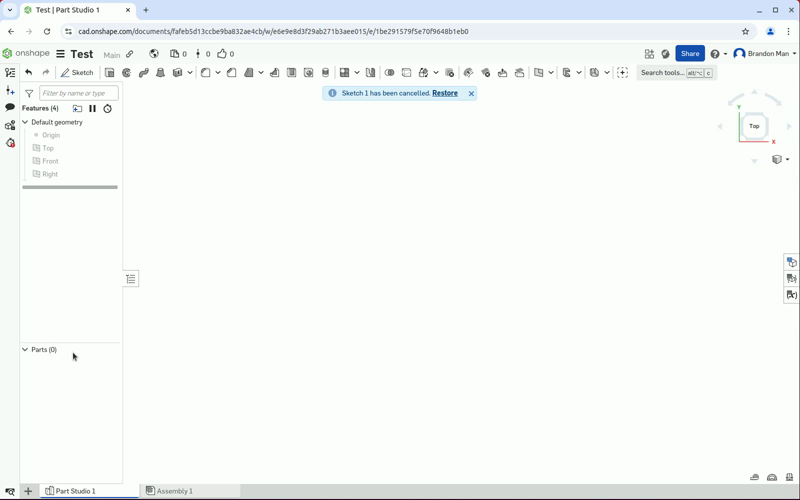
key(y)
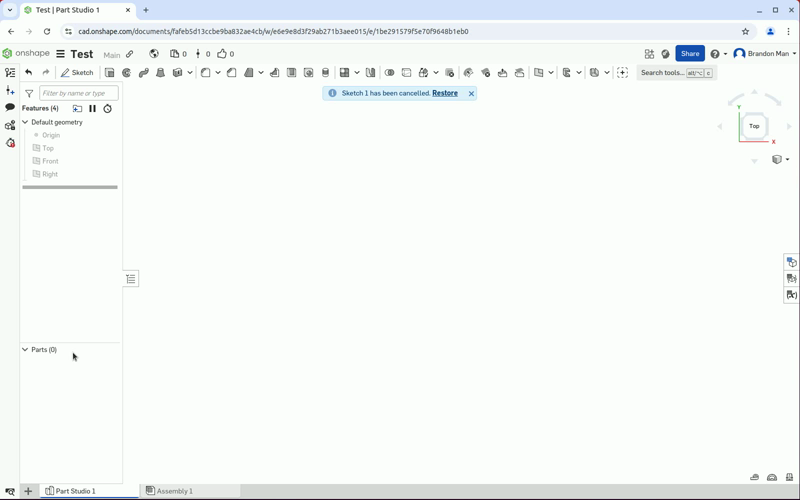
key(shift+p)
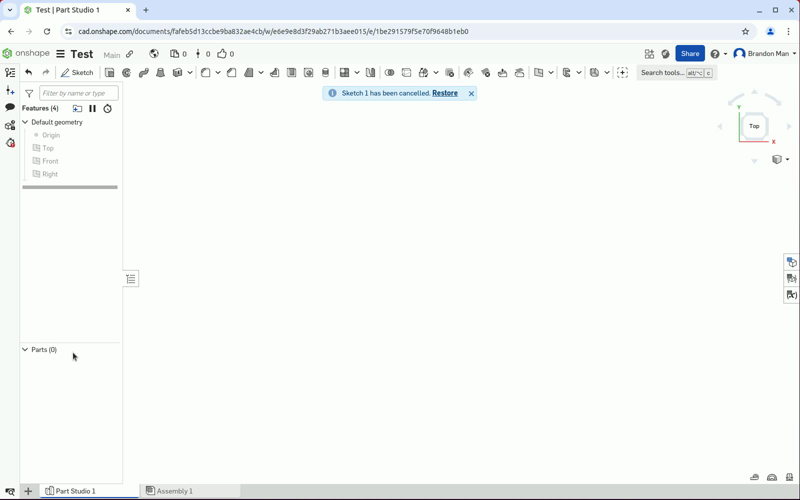
key(space)
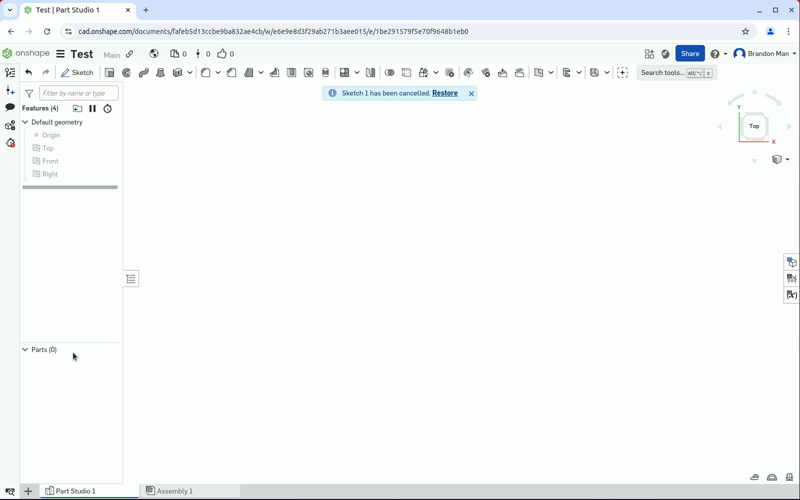
key_down(shift)
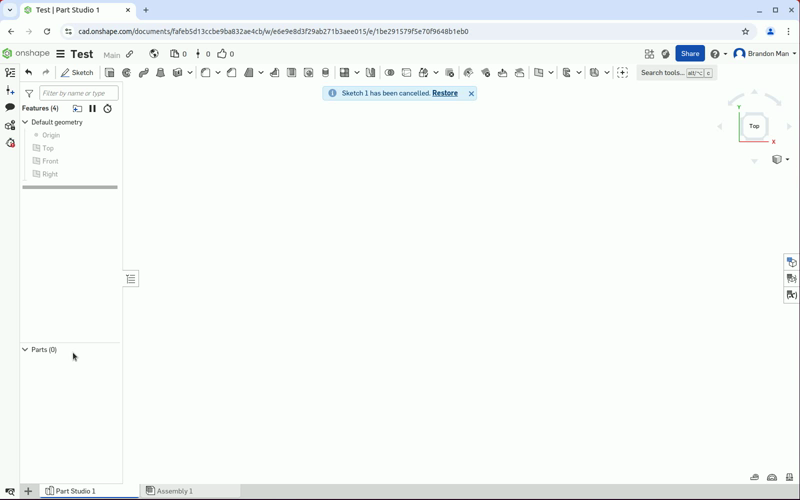
key(up)
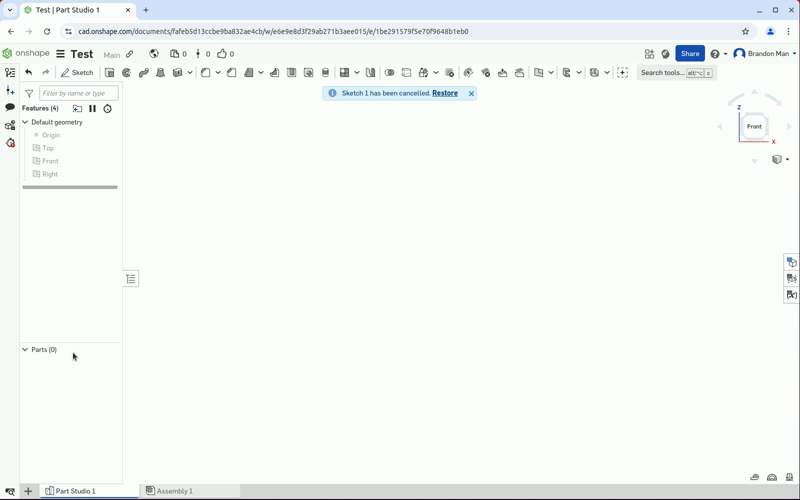
key_up(shift)
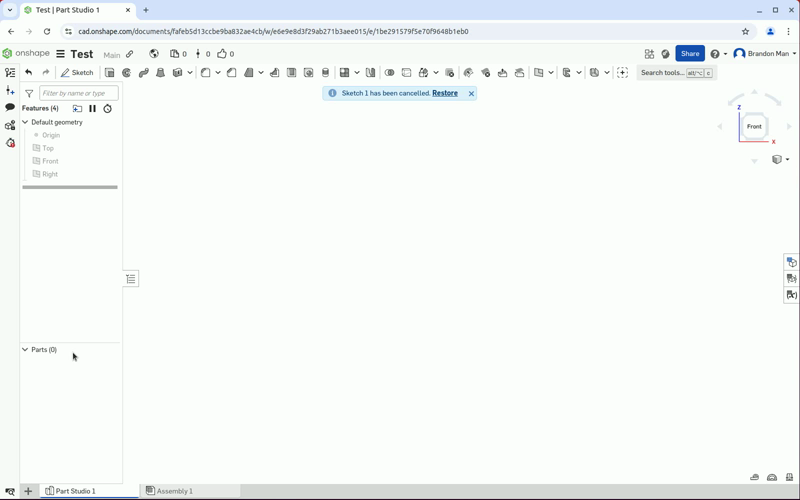
mouse_move(73, 352)
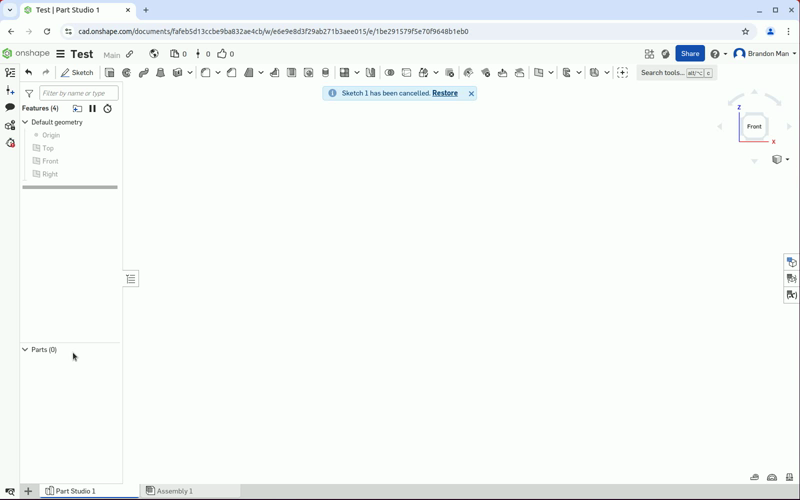
key(shift+y)
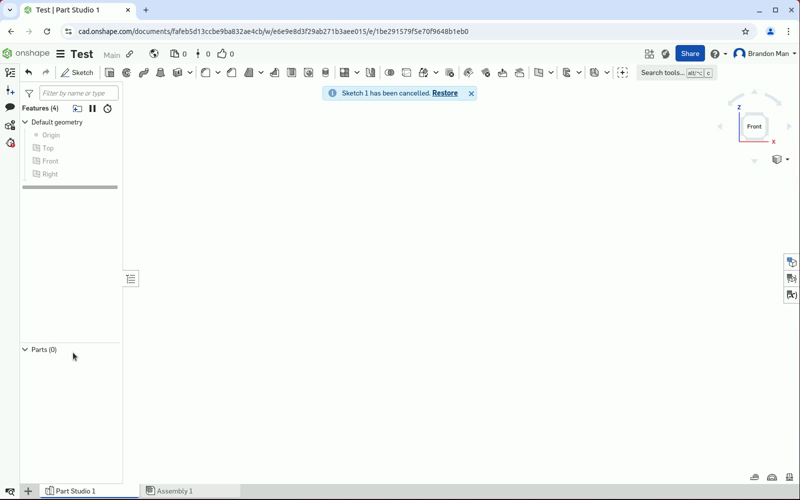
key(shift+s)
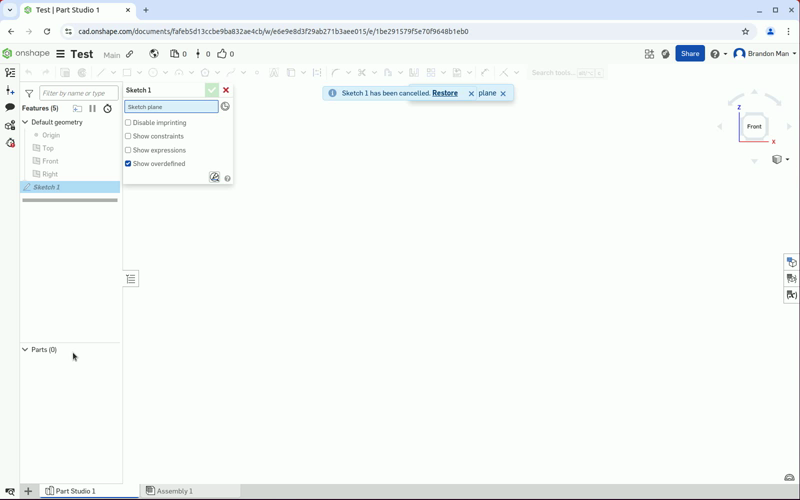
mouse_move(73, 163)
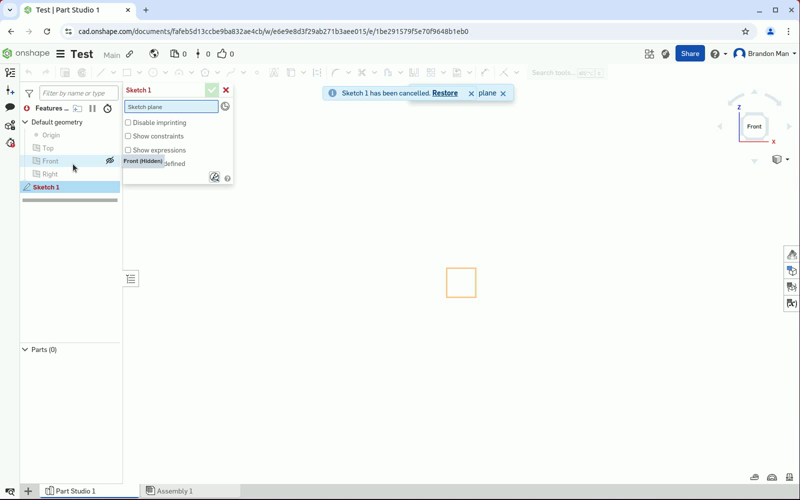
click(73, 163)
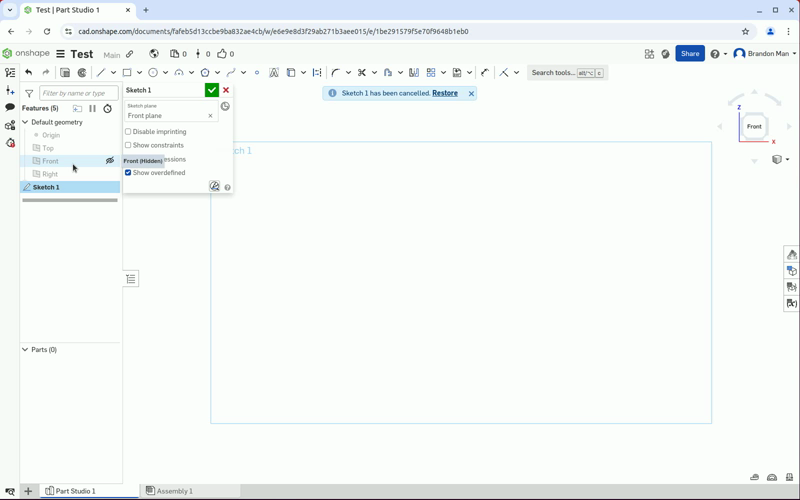
mouse_move(73, 352)
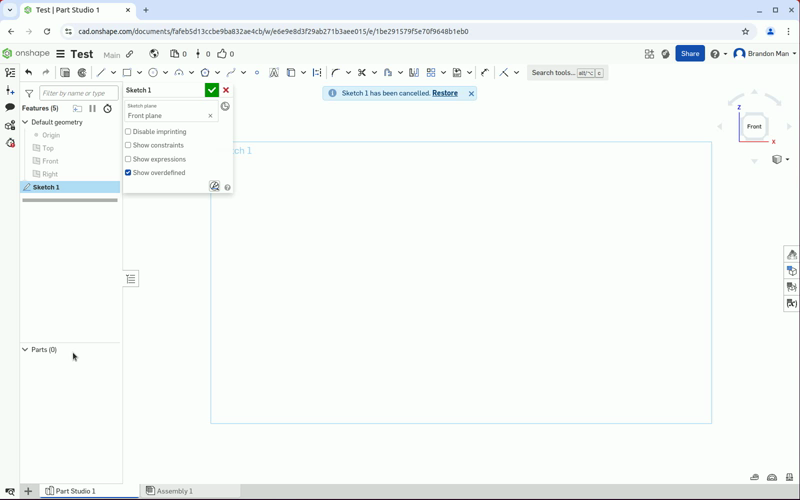
key(y)
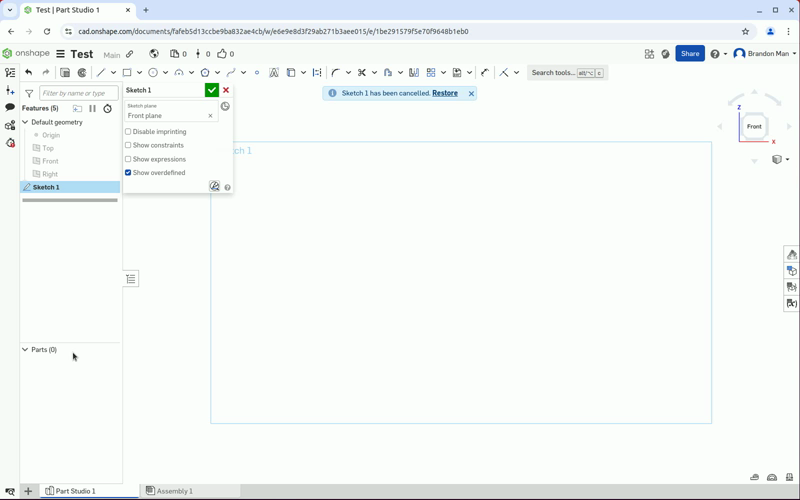
key(c)
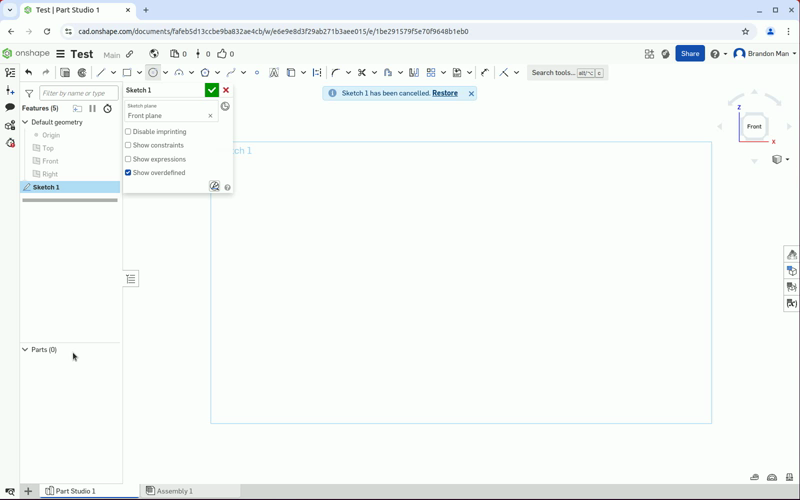
key_down(shift)
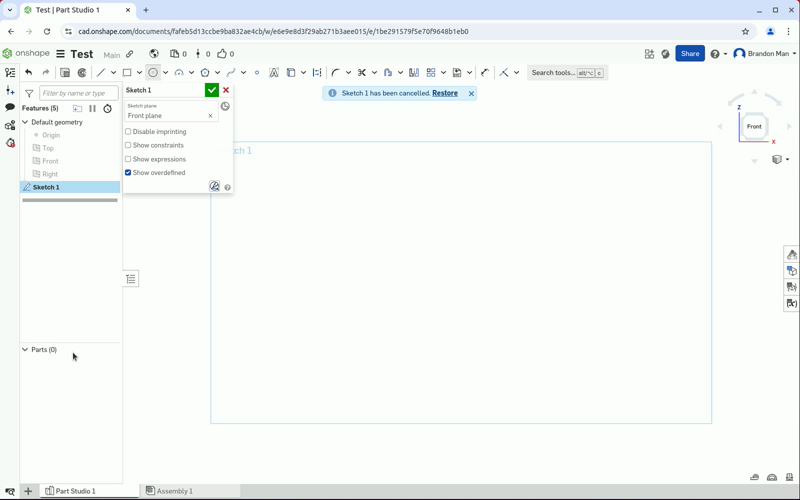
mouse_move(461, 282)
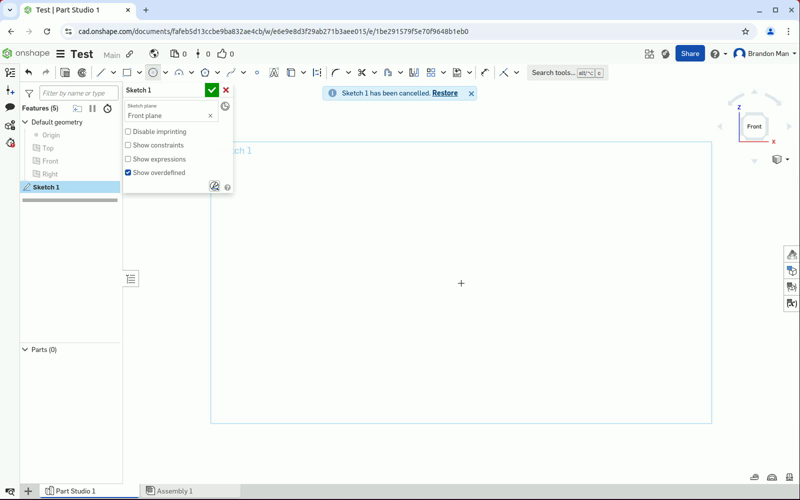
click(461, 282)
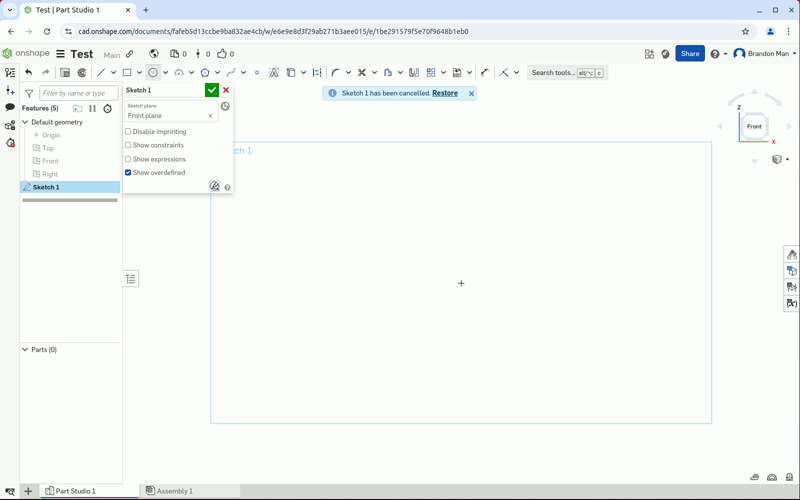
key_up(shift)
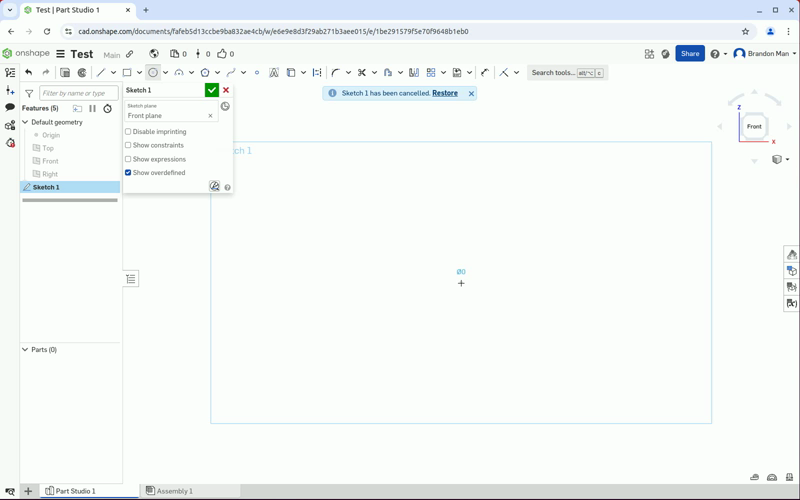
mouse_move(490, 282)
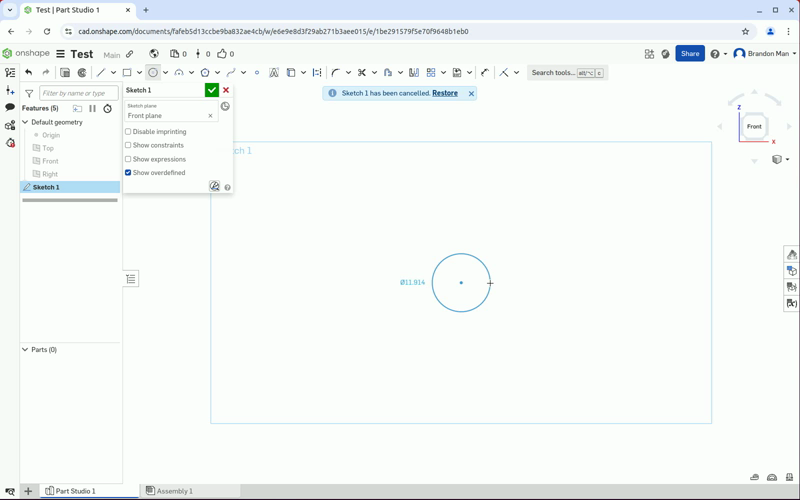
click(490, 282)
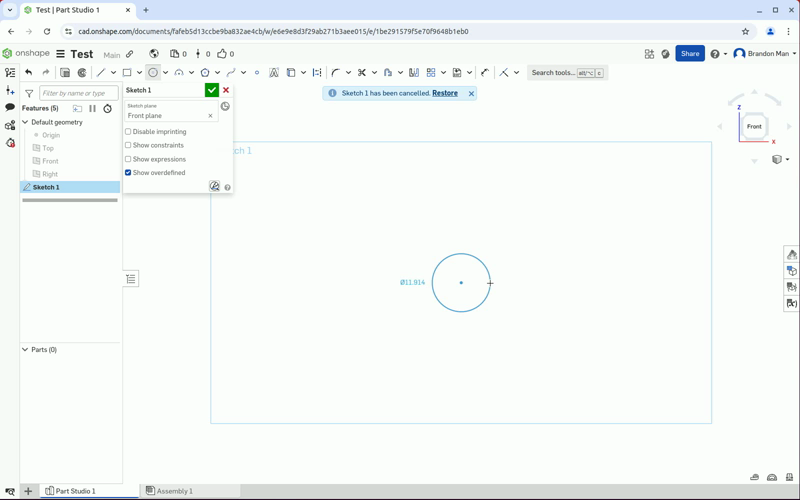
key(esc)
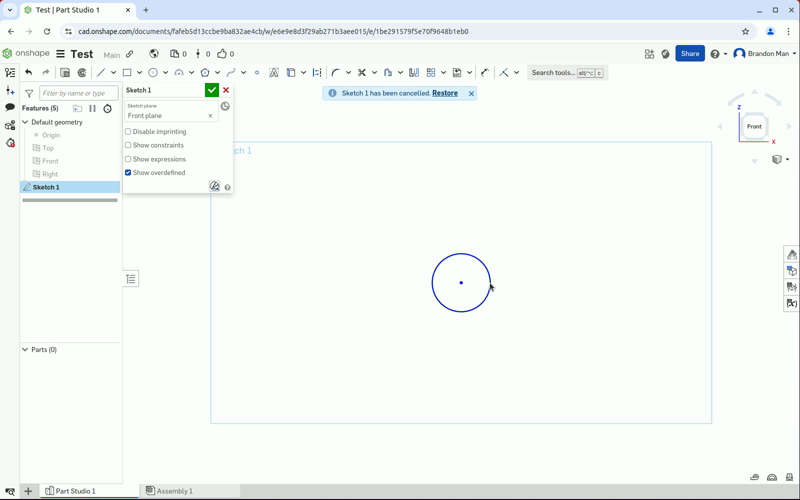
mouse_move(438, 283)
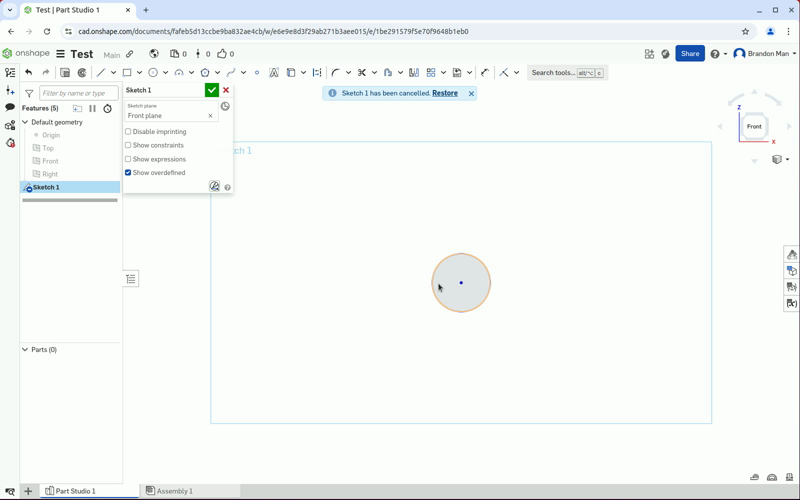
click(438, 283)
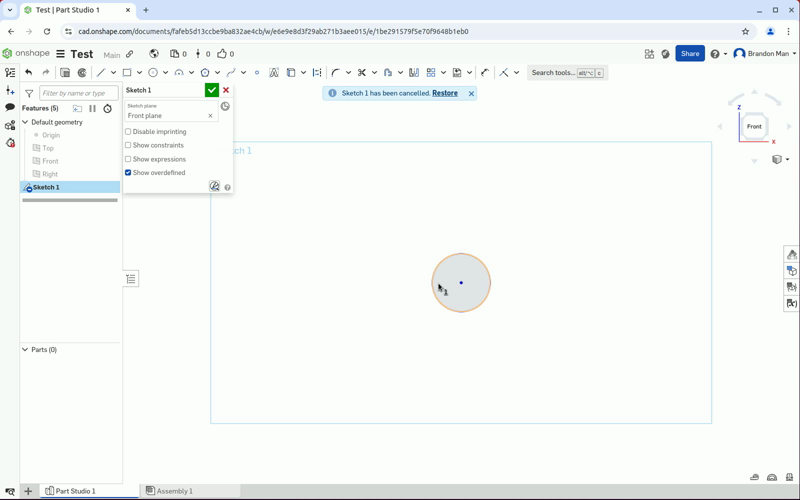
mouse_move(73, 352)
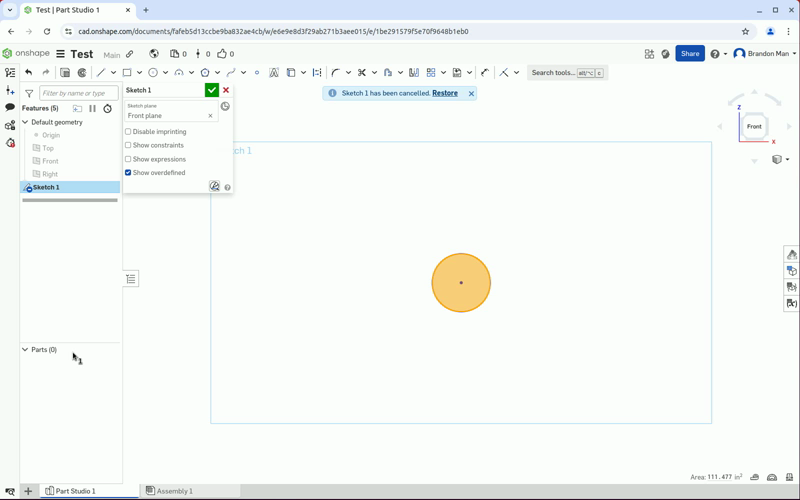
key(shift+y)
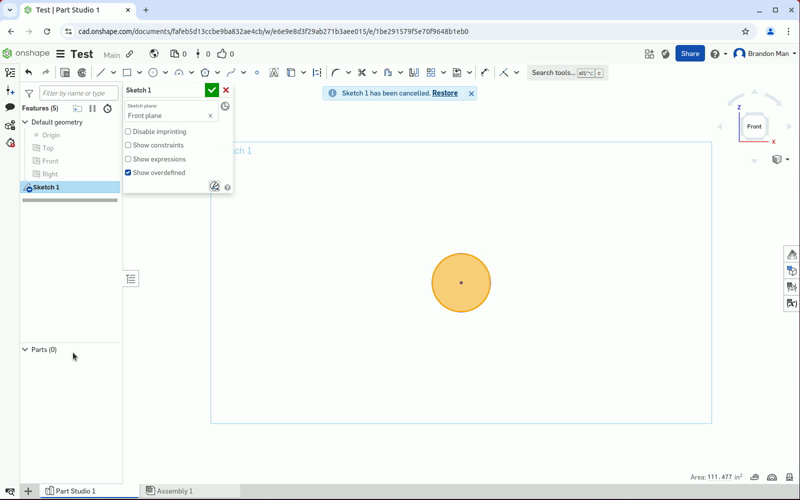
key(shift+e)
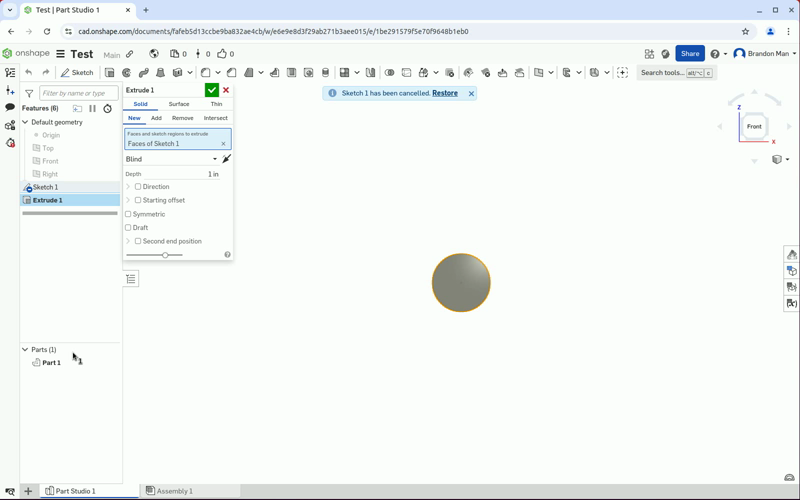
mouse_move(143, 106)
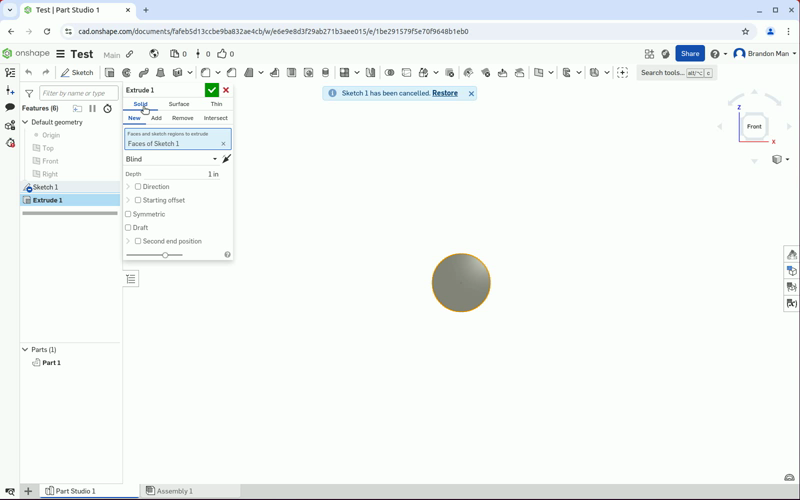
click(143, 106)
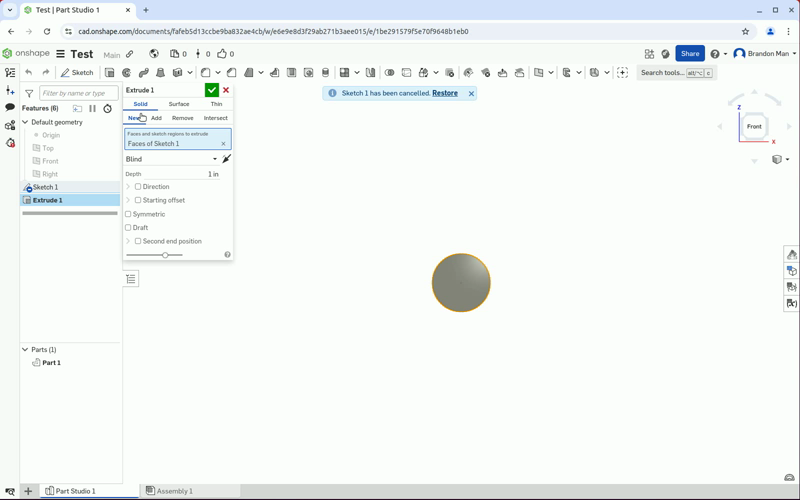
mouse_move(137, 120)
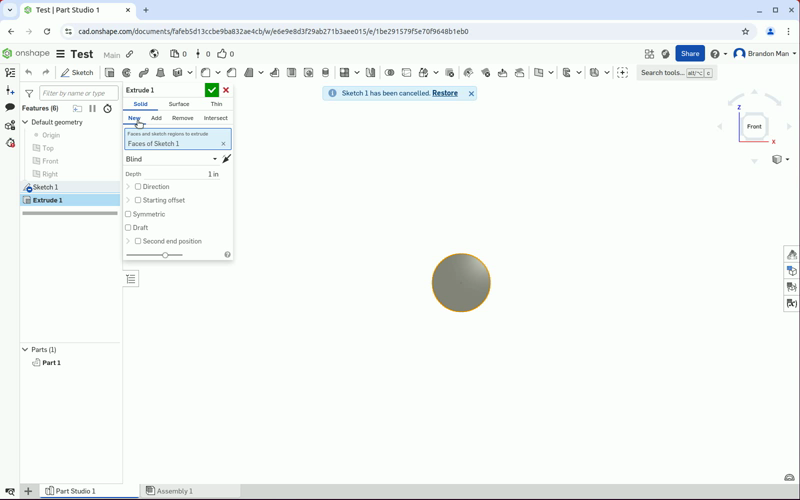
click(137, 120)
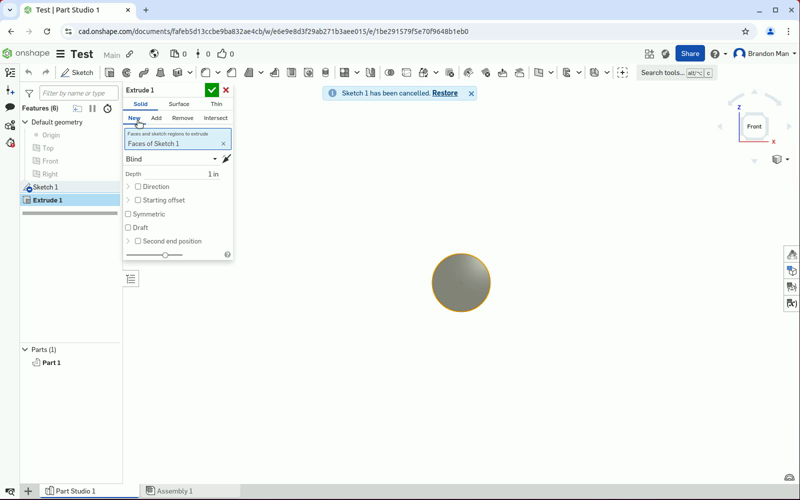
key(tab, 4)
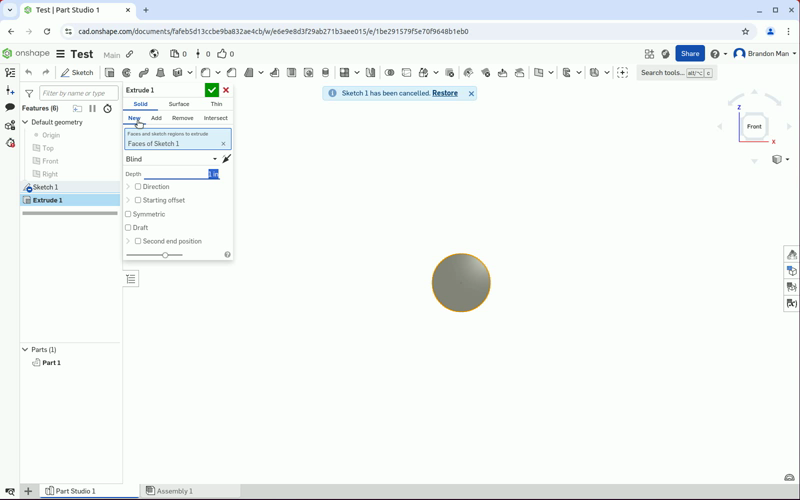
text(2.407)
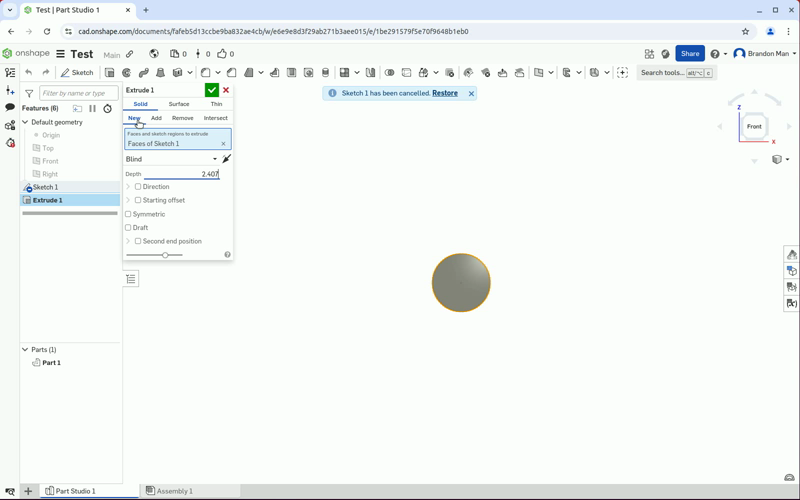
key(enter)
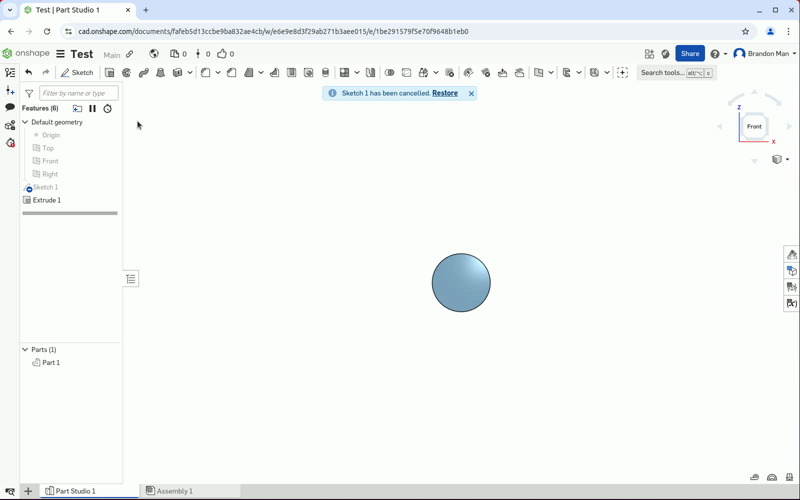
key(shift+h)
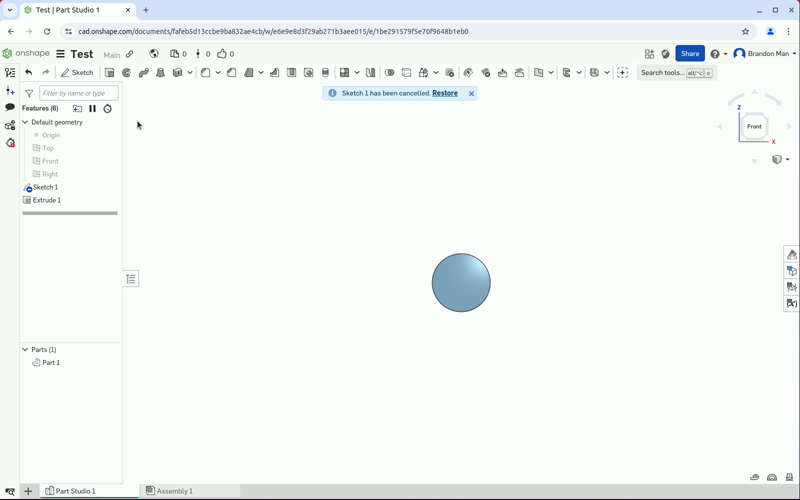
key(shift+h)
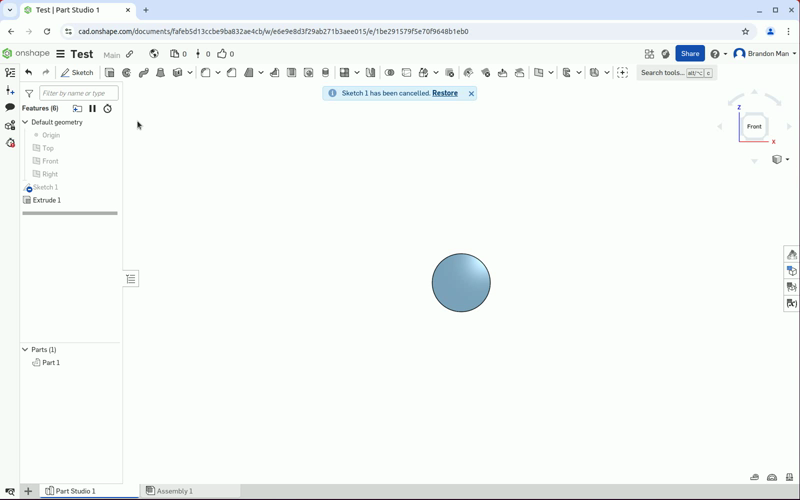
mouse_move(73, 189)
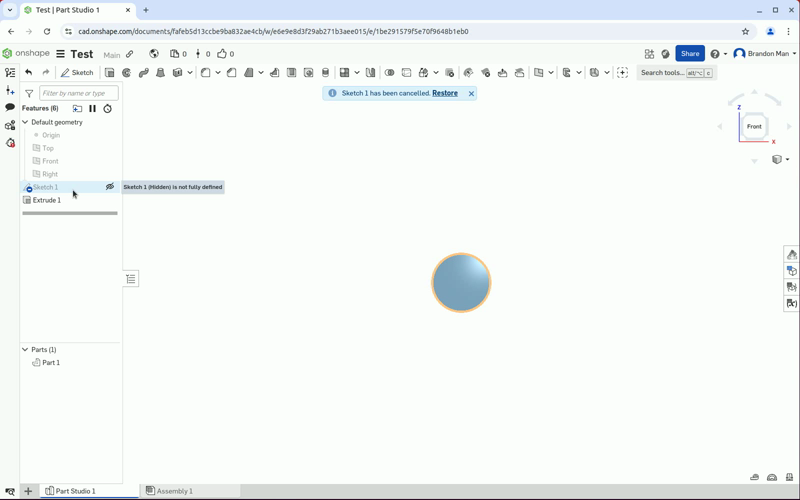
click(73, 189)
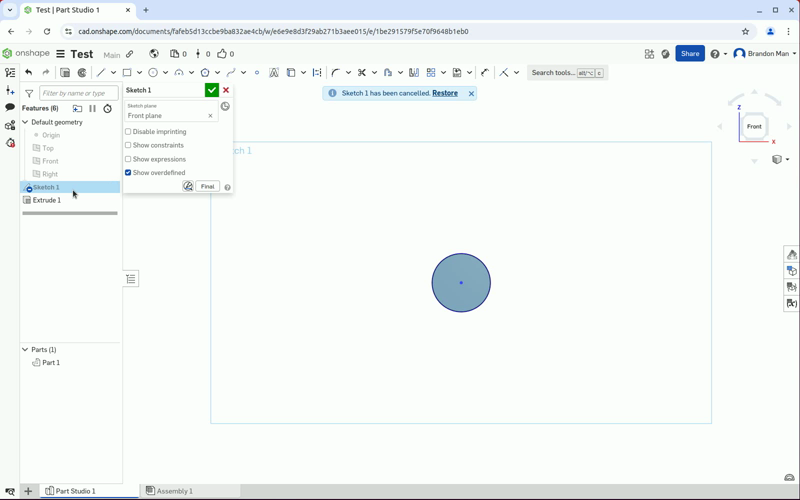
mouse_move(229, 92)
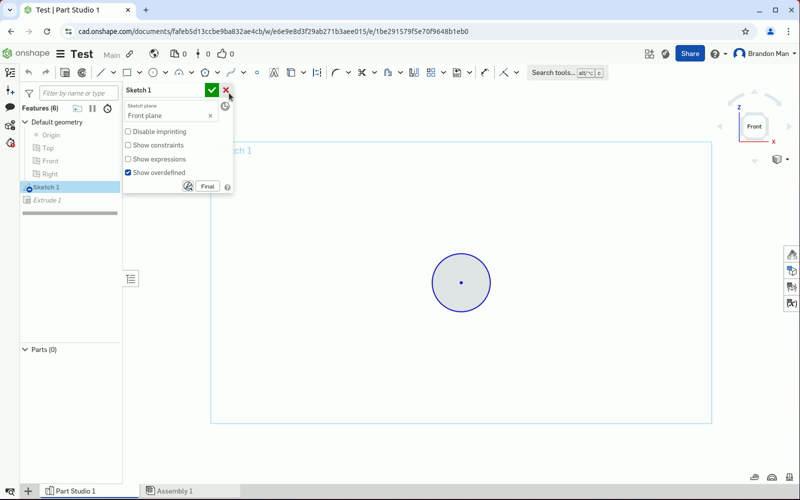
click(229, 92)
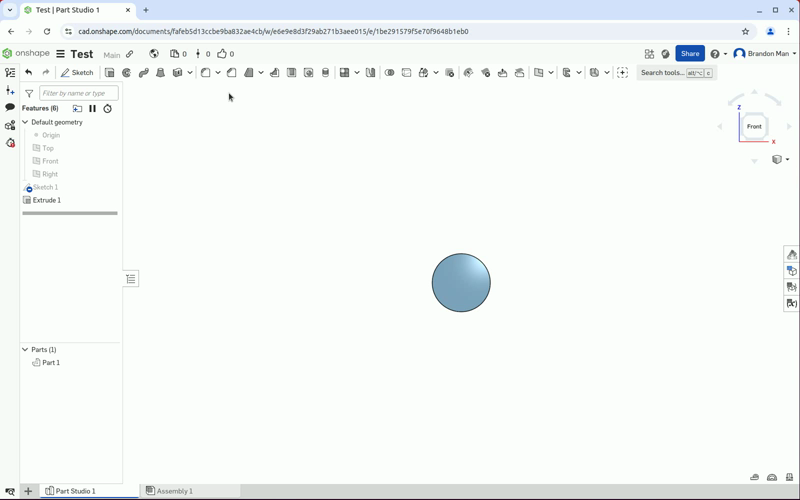
mouse_move(541, 75)
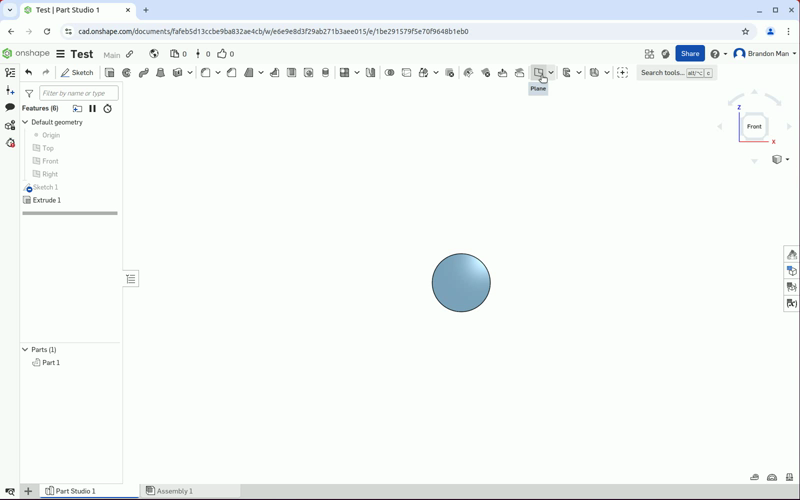
click(541, 75)
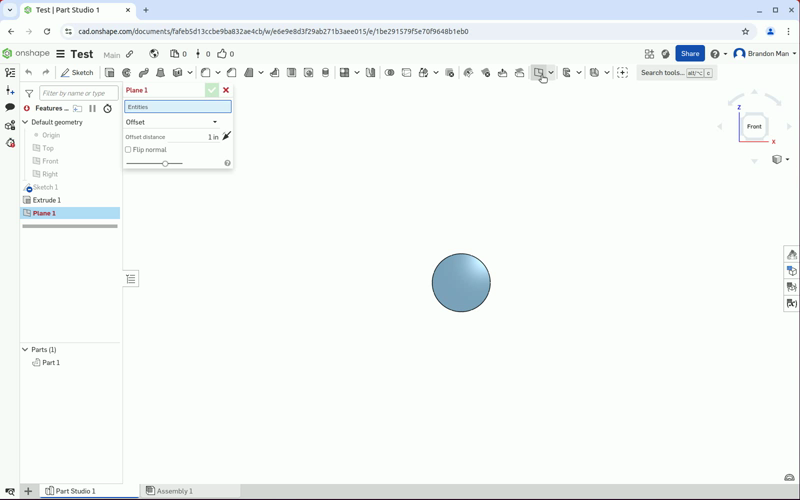
mouse_move(73, 163)
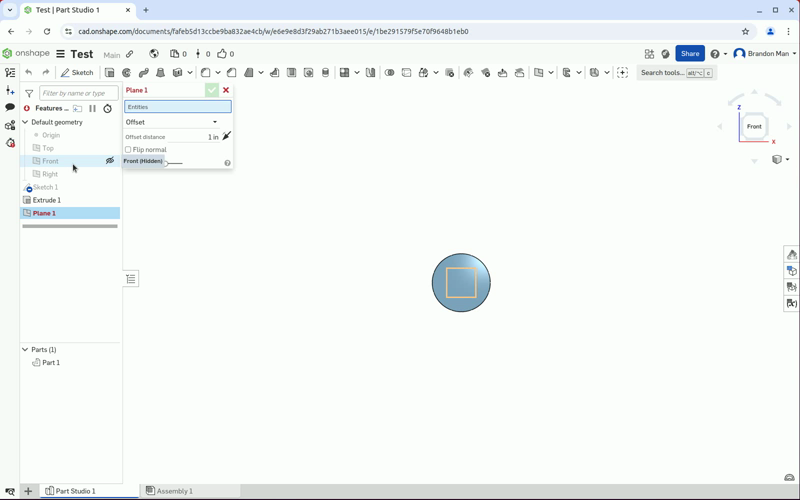
click(73, 163)
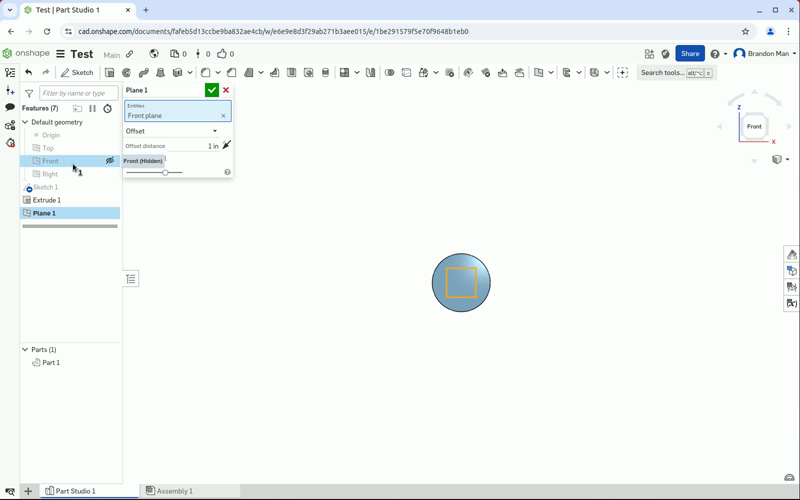
key(tab, 2)
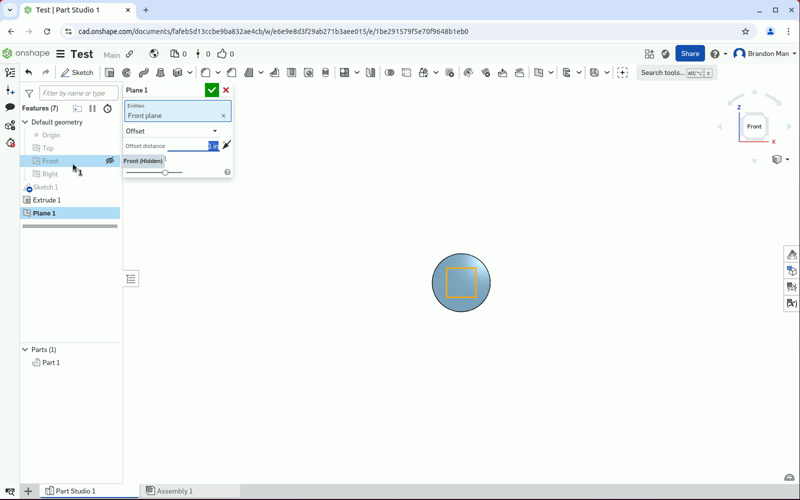
text(2.403)
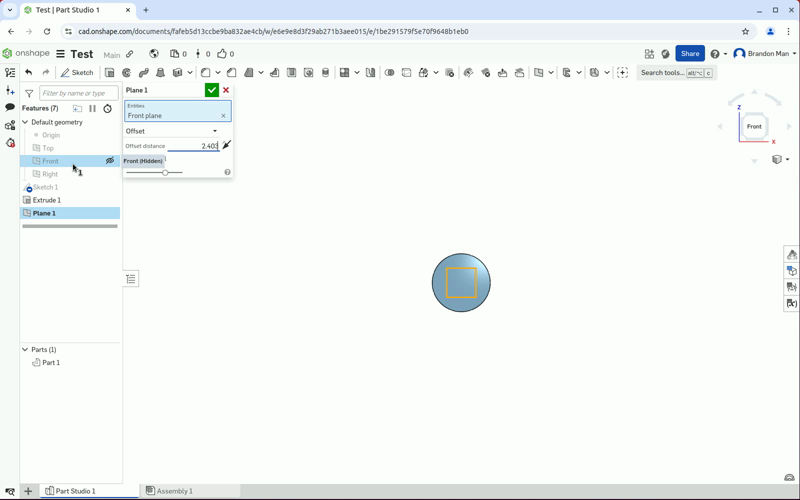
key(enter, 2)
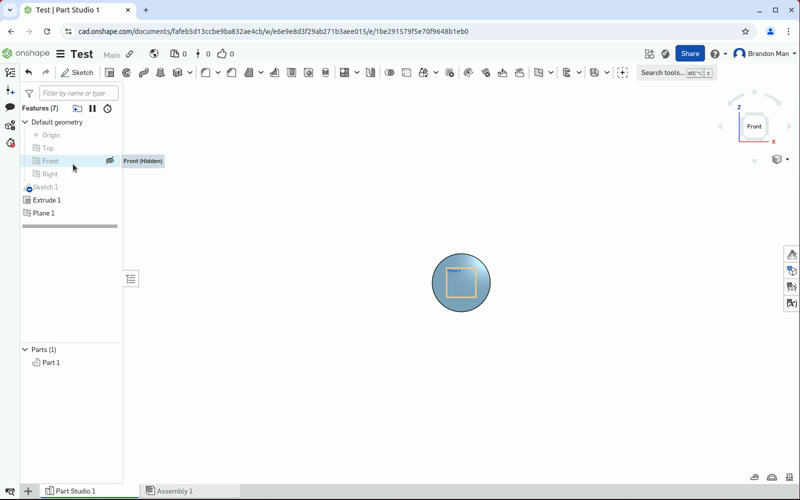
key(shift+s)
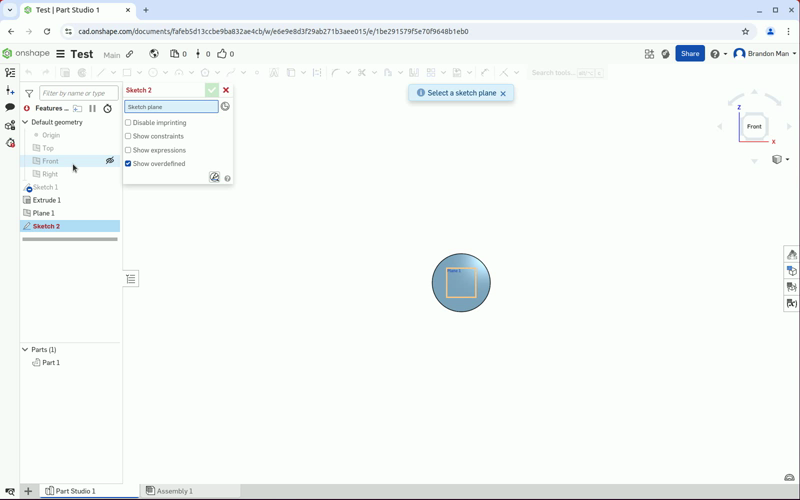
mouse_move(73, 215)
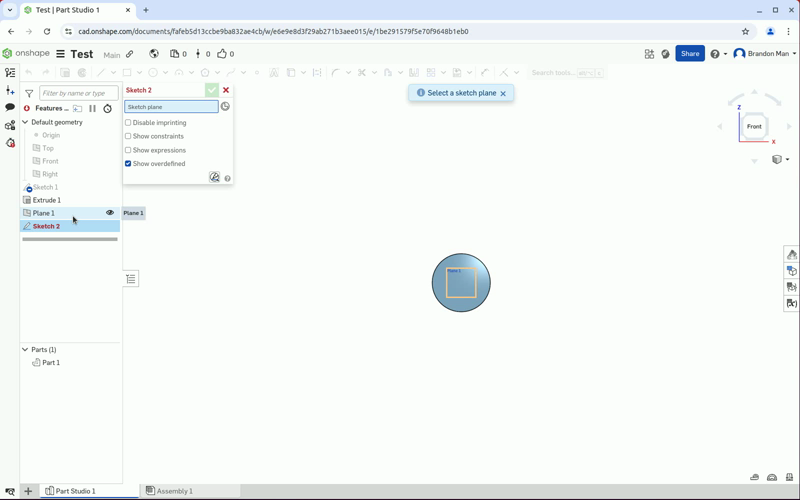
click(73, 215)
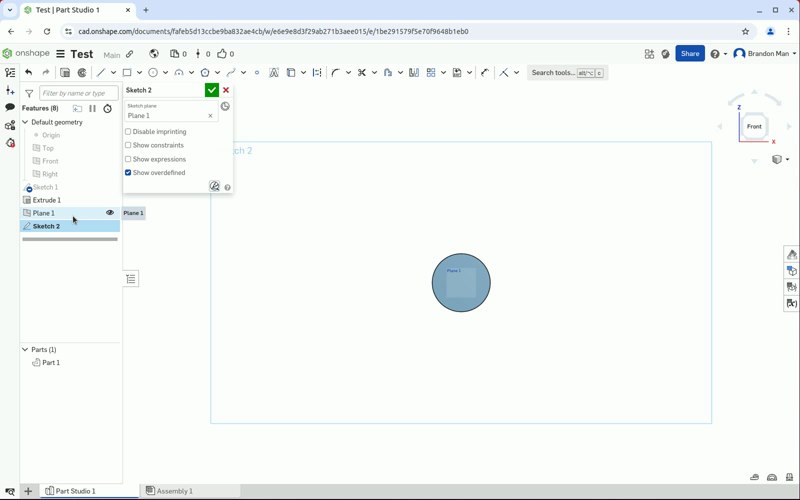
mouse_move(73, 352)
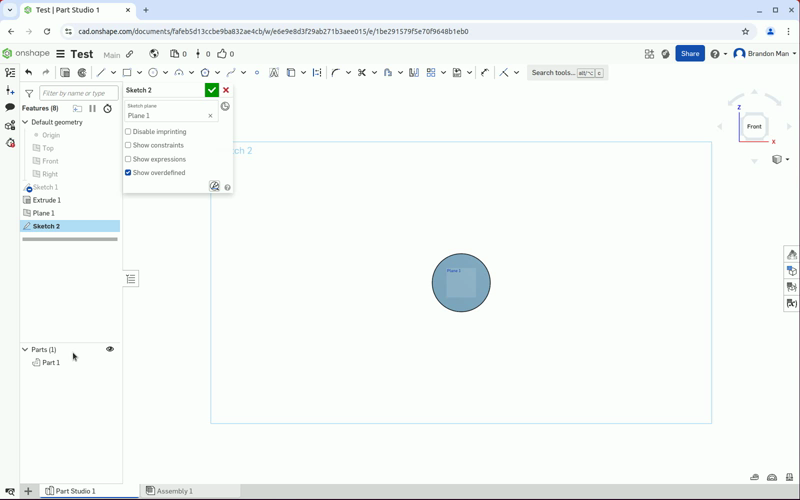
key(y)
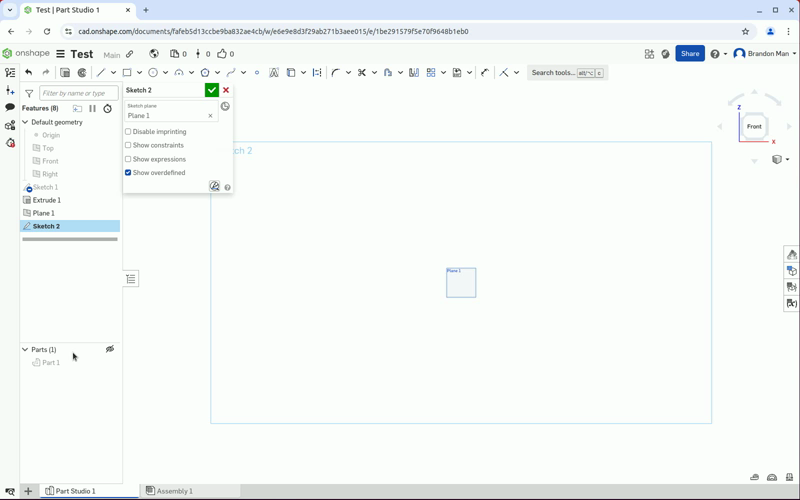
key(c)
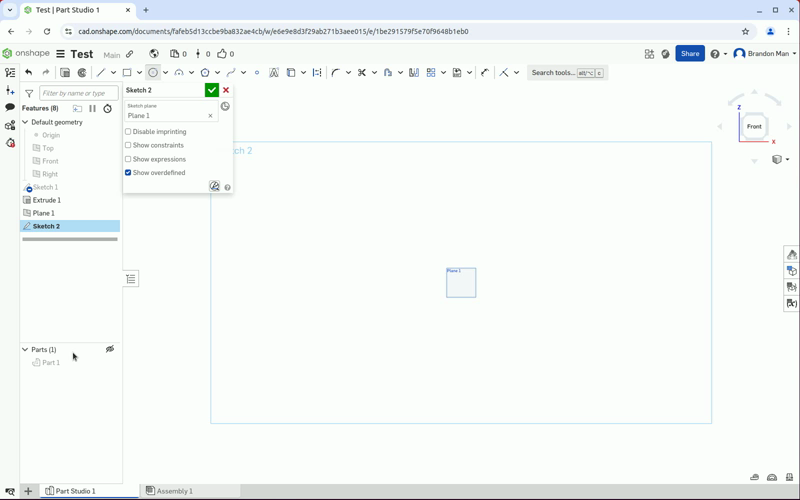
key_down(shift)
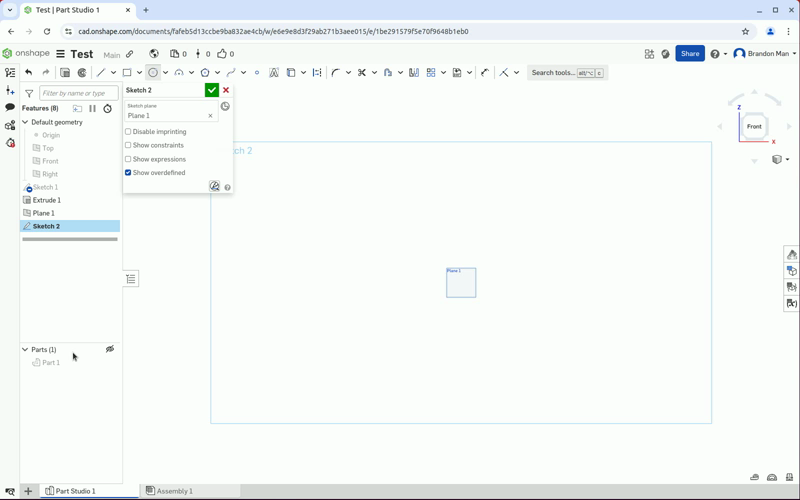
mouse_move(461, 282)
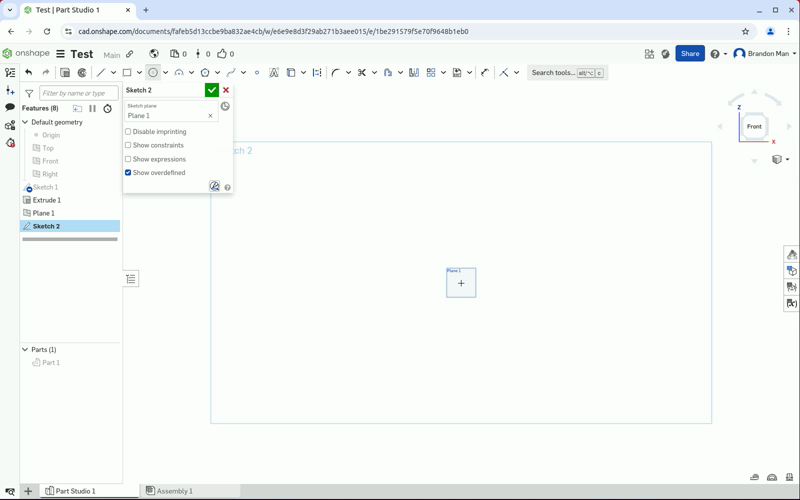
click(461, 282)
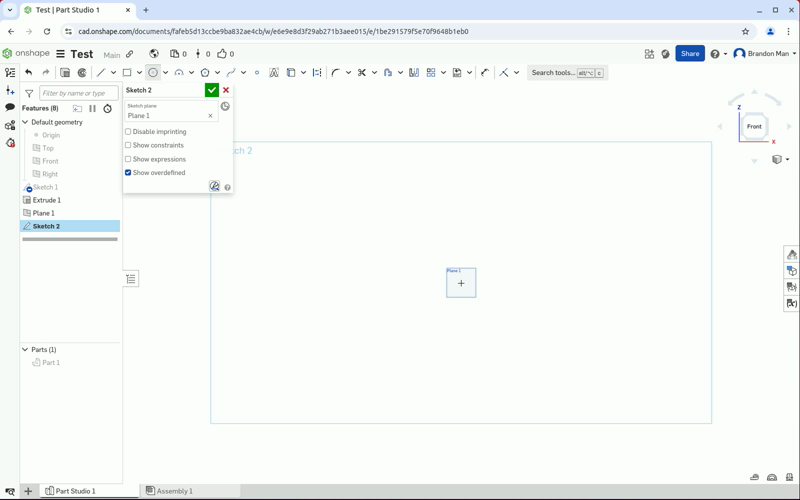
key_up(shift)
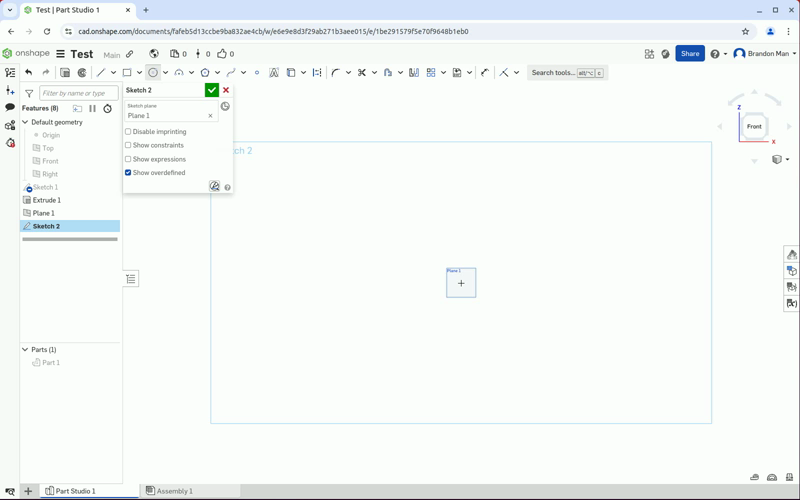
mouse_move(480, 282)
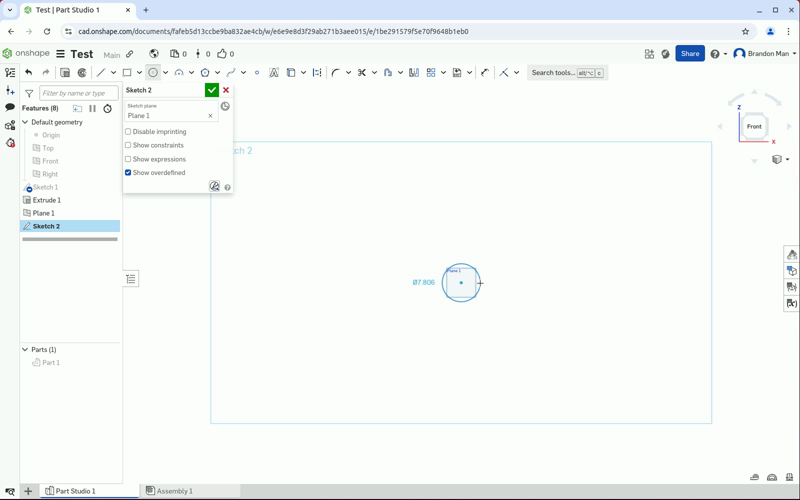
click(480, 282)
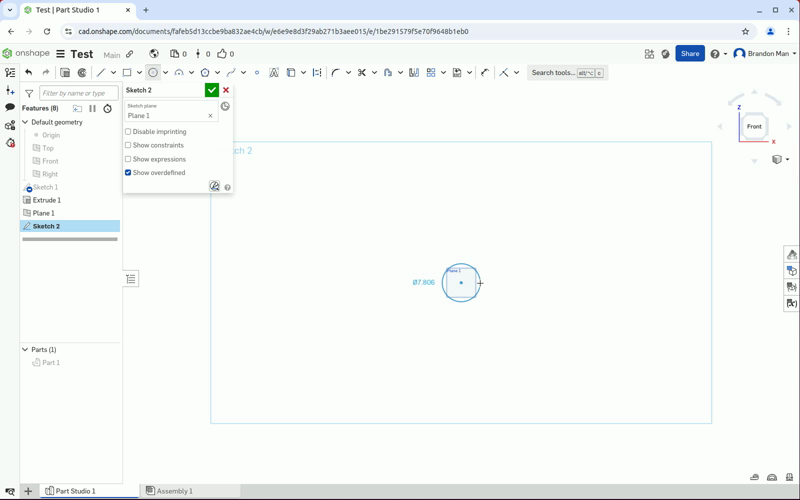
key(esc)
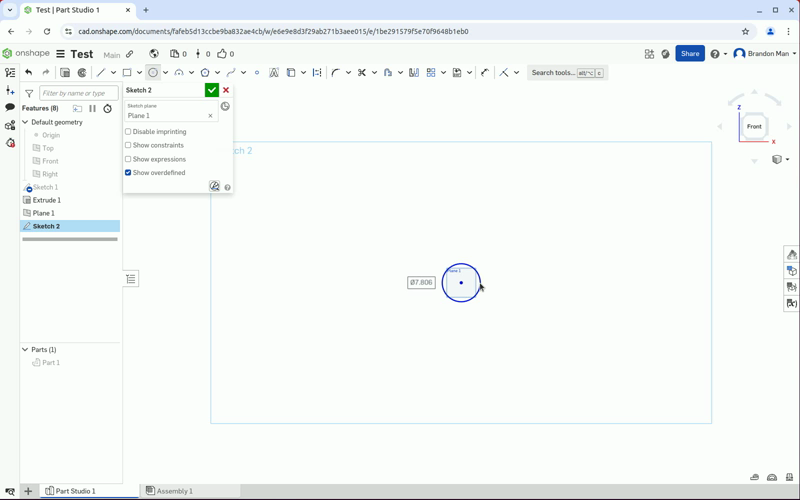
key(c)
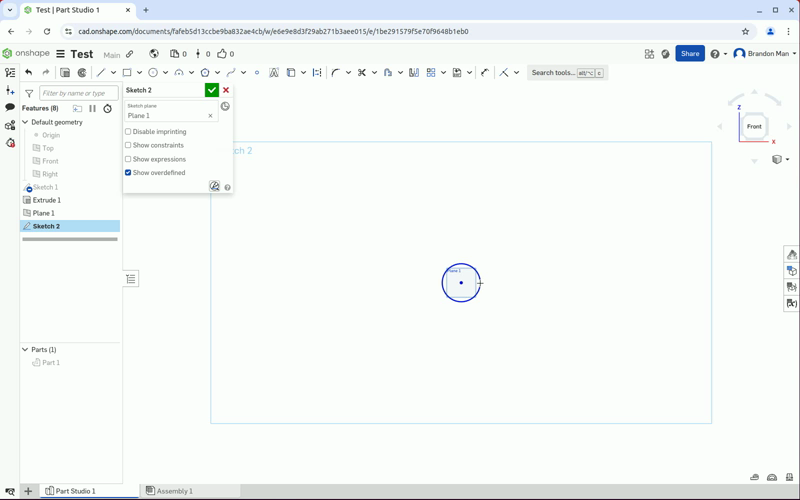
key_down(shift)
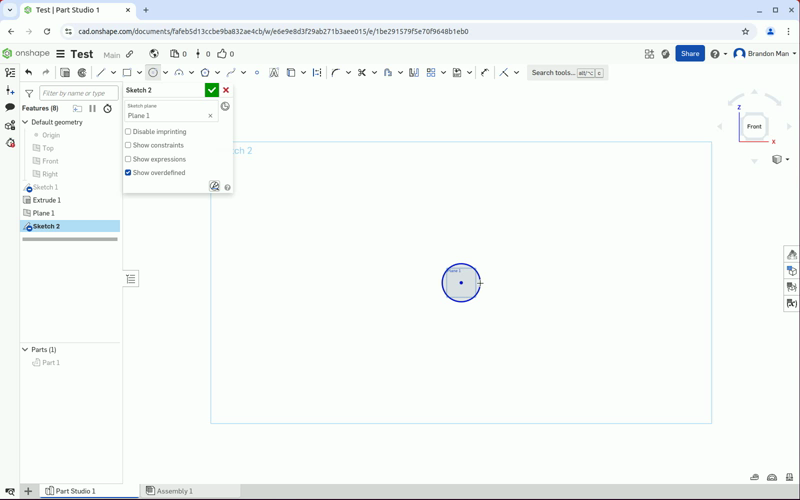
mouse_move(461, 282)
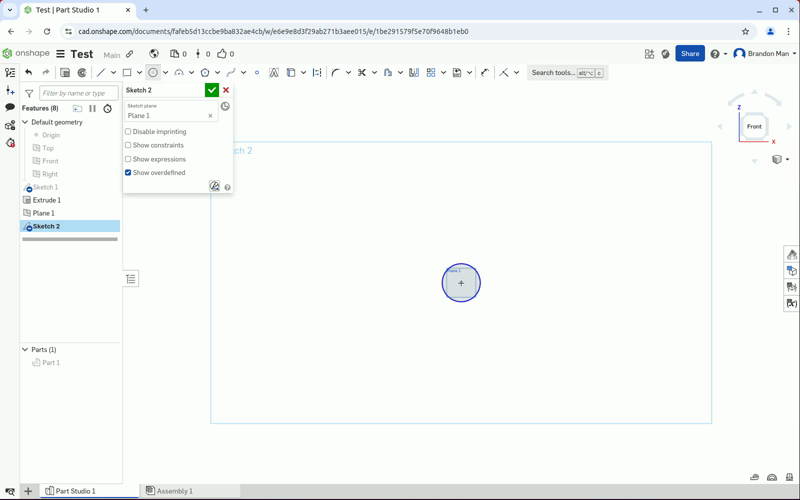
click(461, 282)
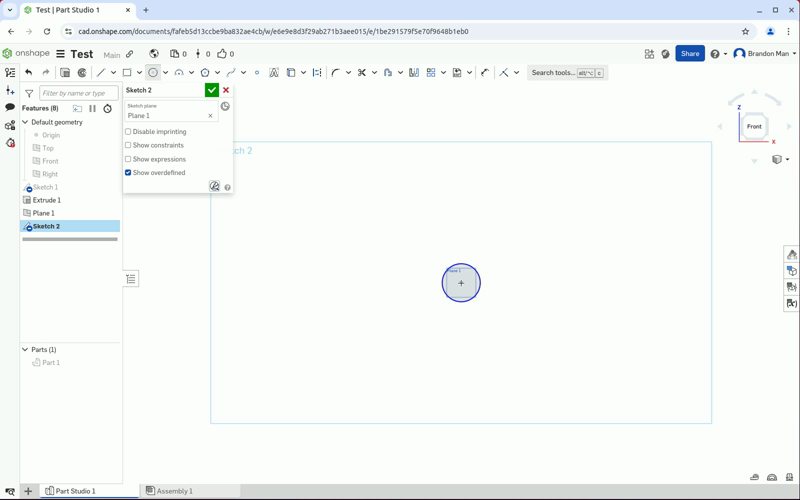
key_up(shift)
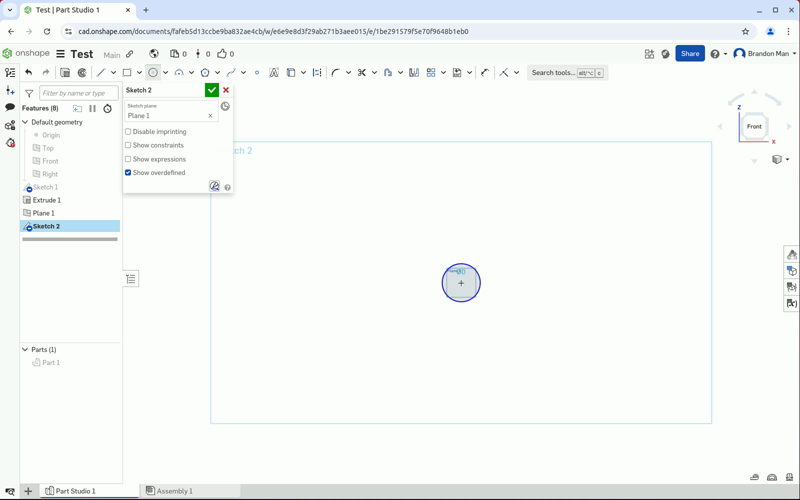
mouse_move(478, 282)
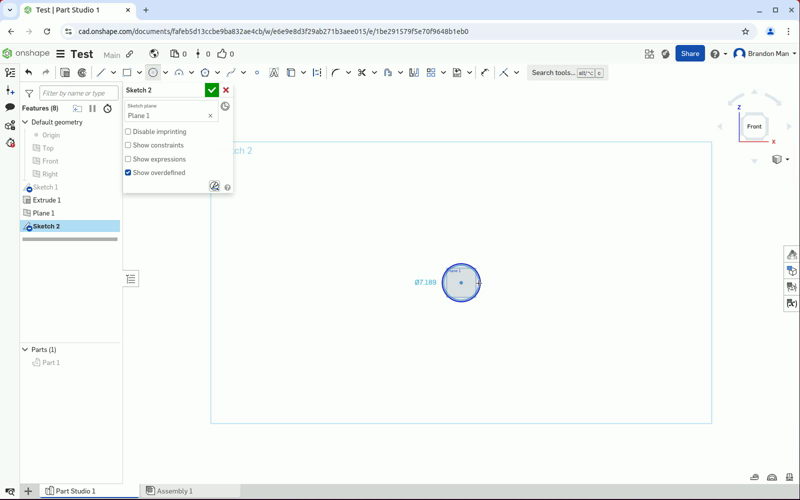
scroll(6)
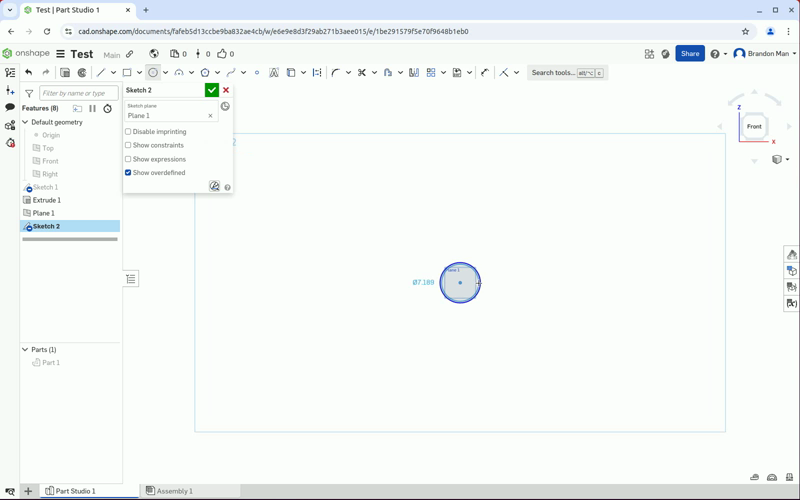
scroll(6)
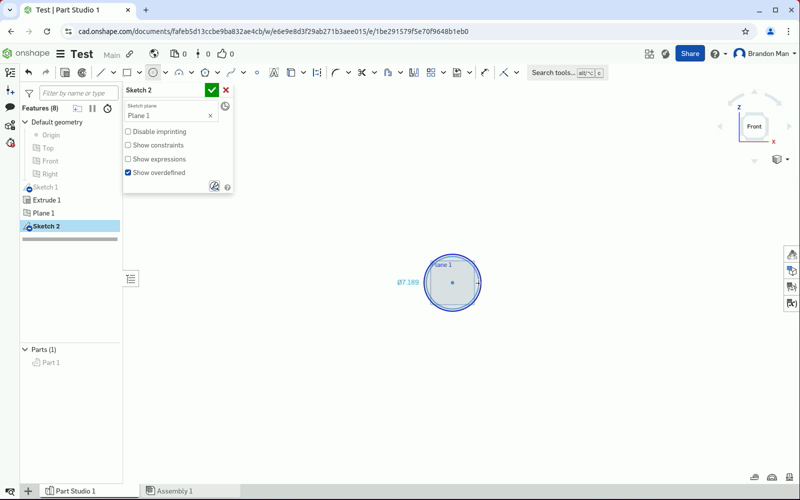
scroll(6)
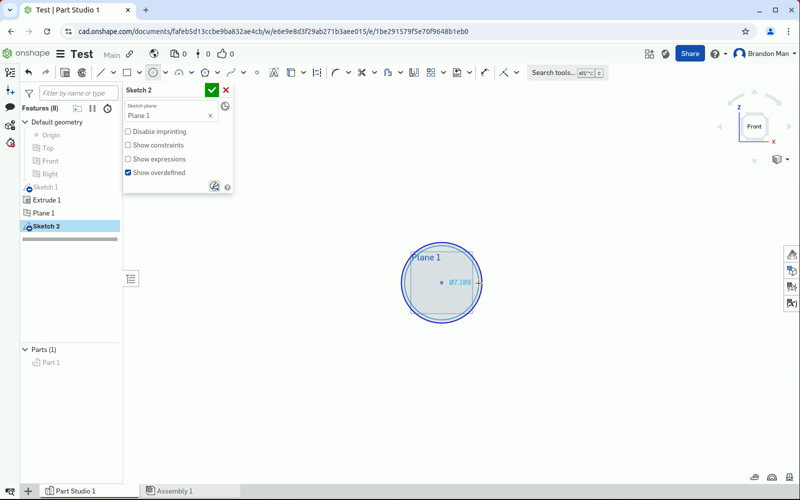
scroll(6)
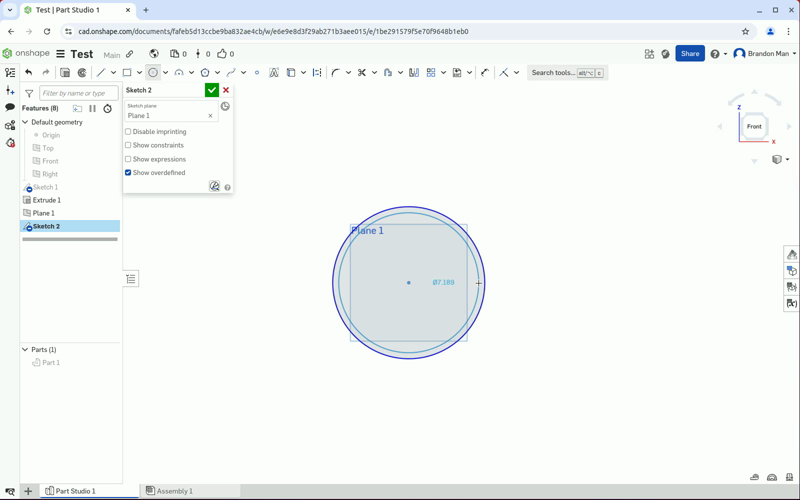
scroll(6)
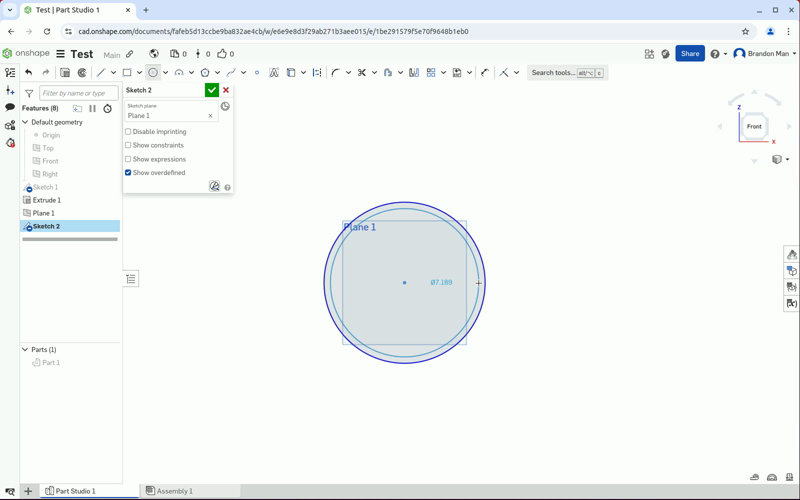
scroll(6)
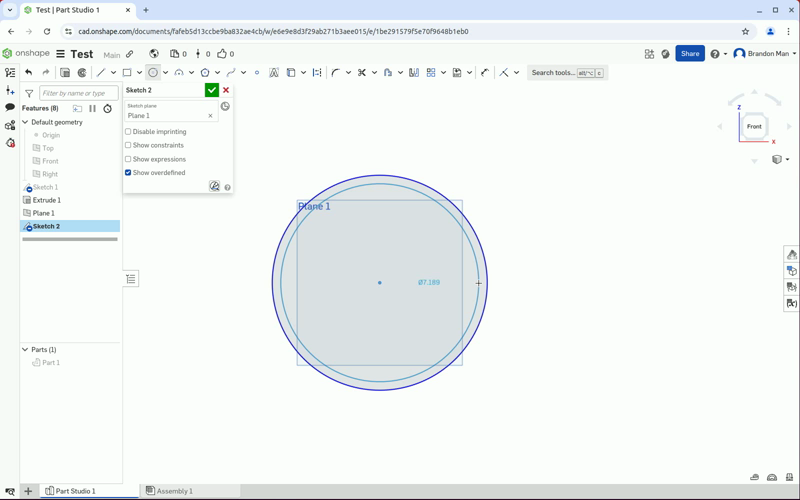
scroll(6)
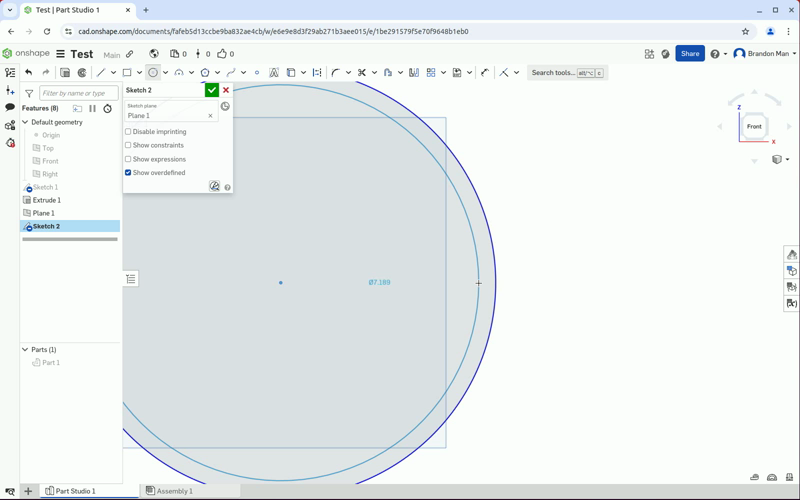
click(478, 282)
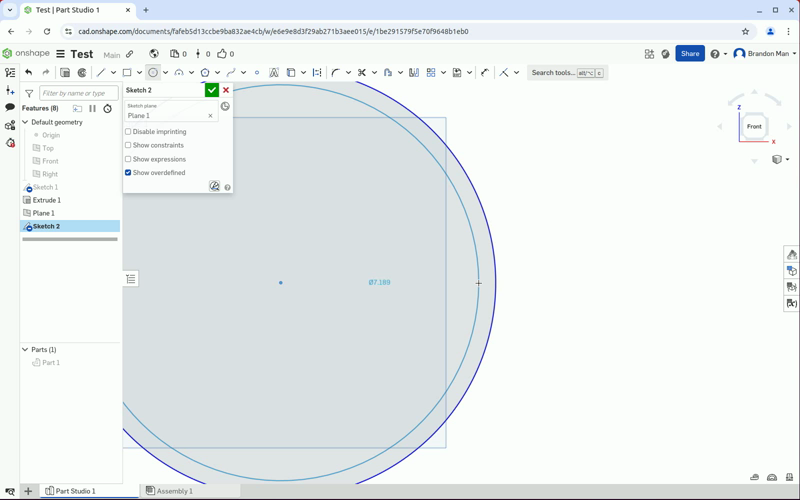
scroll(-6)
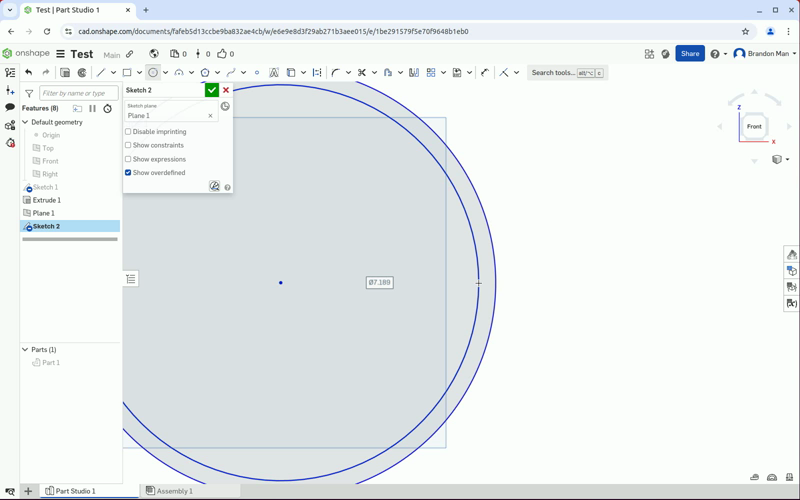
scroll(-6)
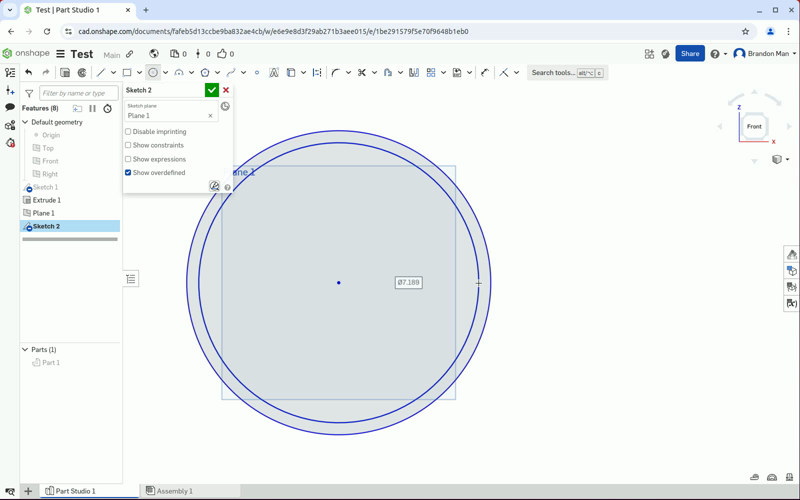
scroll(-6)
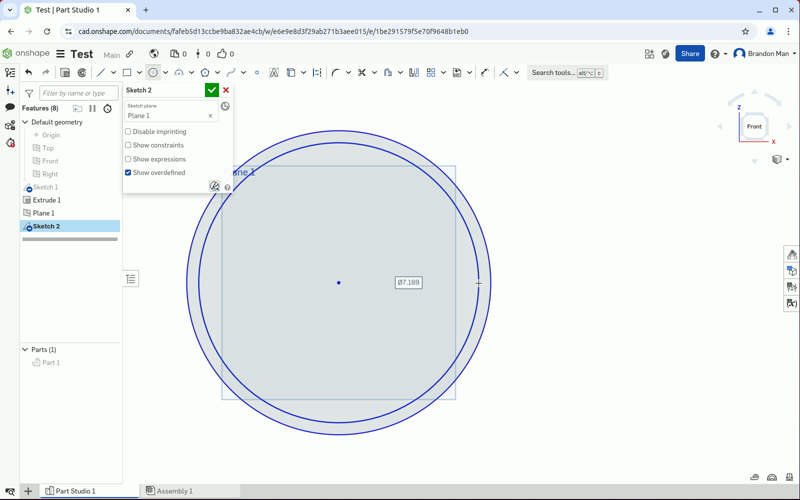
scroll(-6)
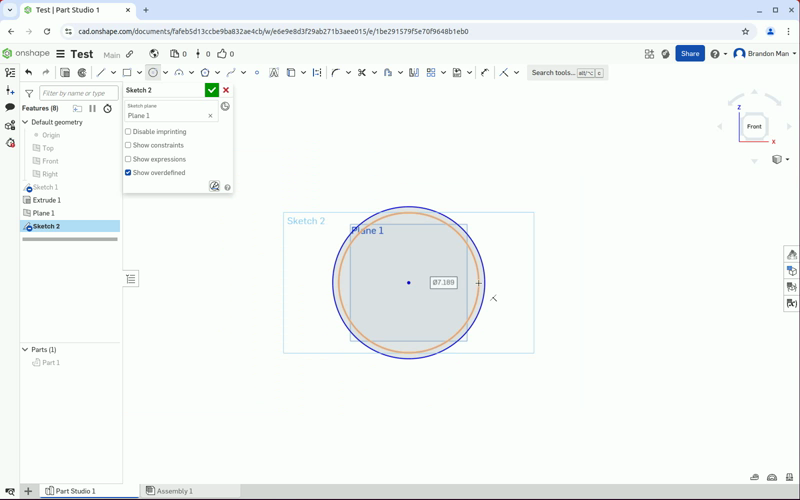
scroll(-6)
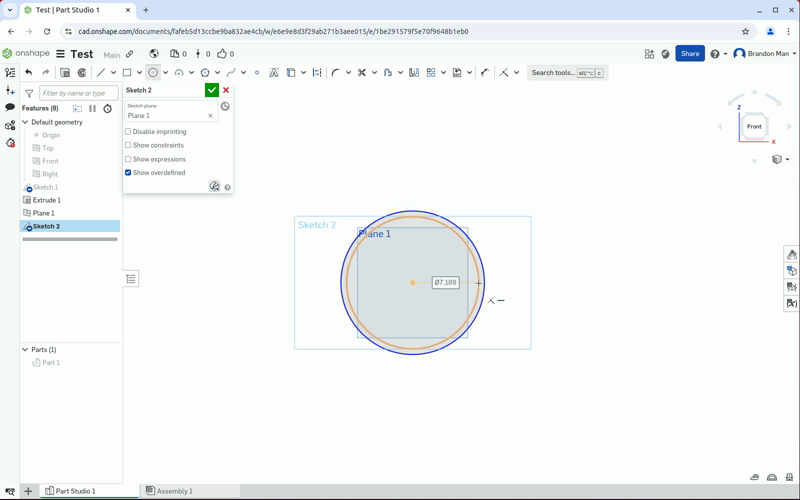
scroll(-6)
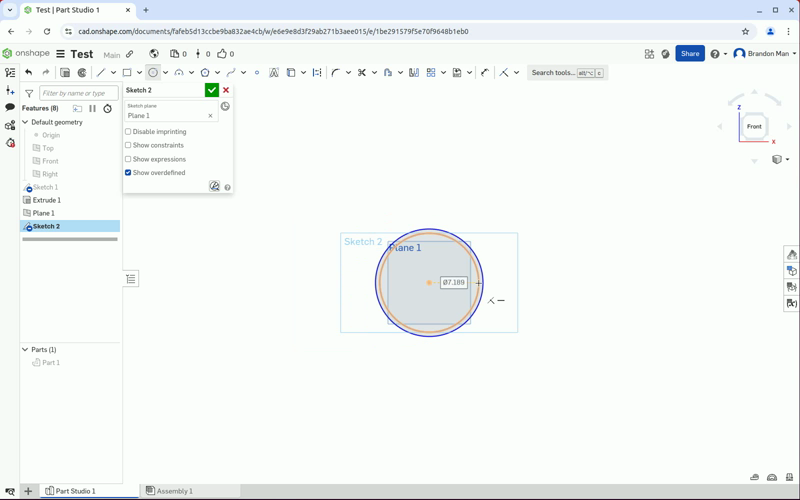
scroll(-6)
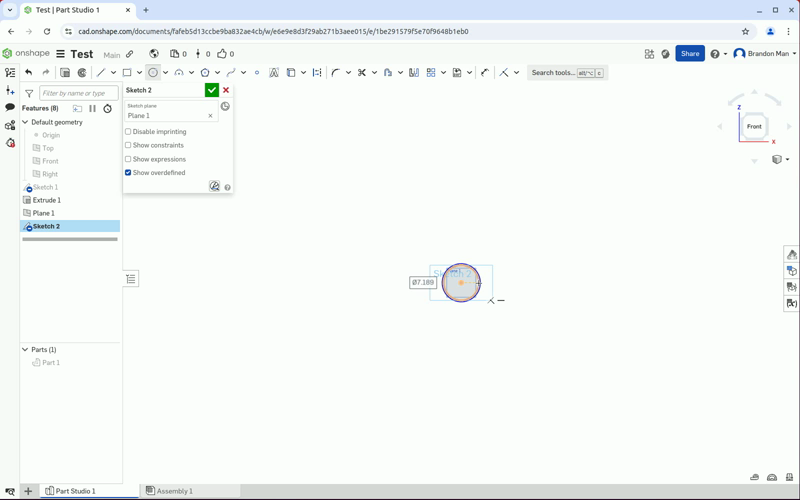
key(esc)
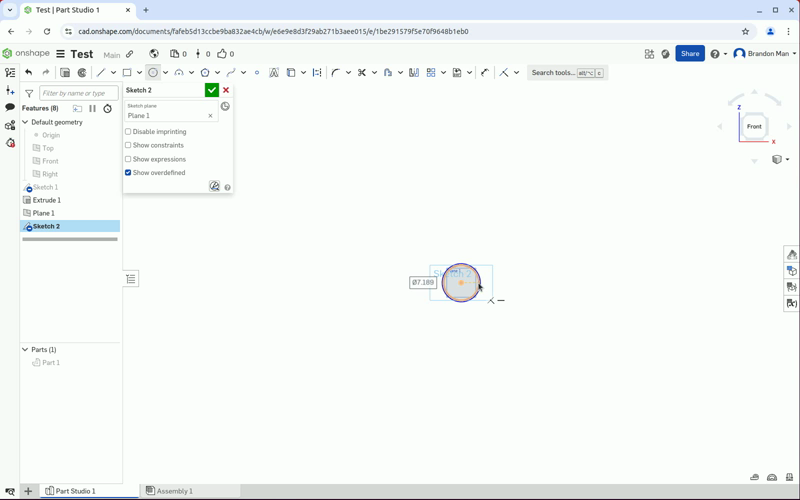
mouse_move(443, 287)
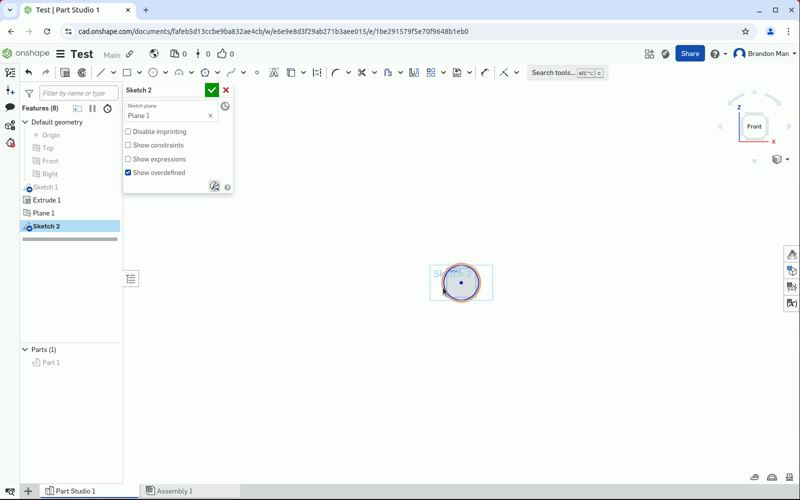
scroll(6)
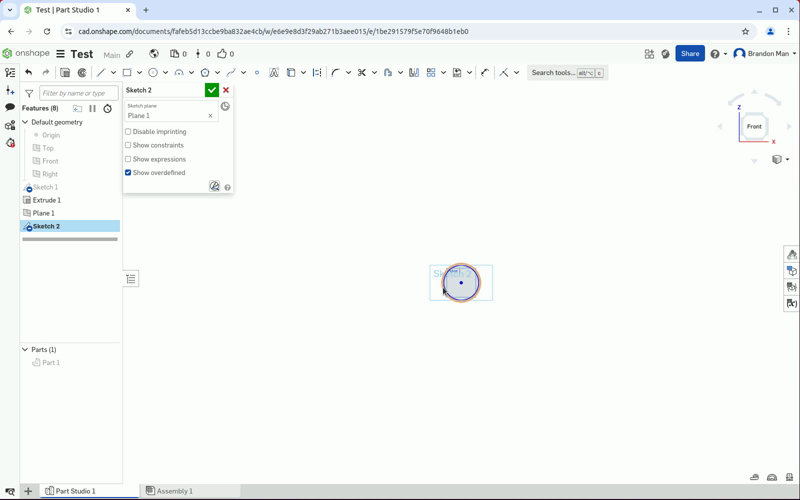
scroll(6)
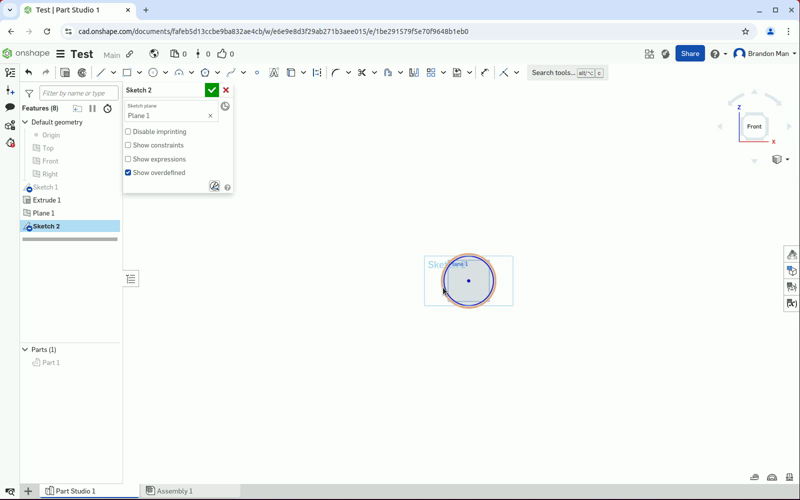
scroll(6)
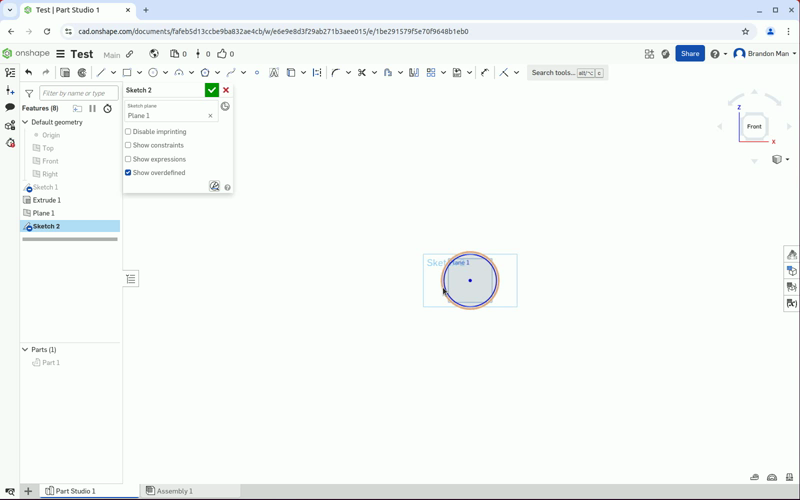
scroll(6)
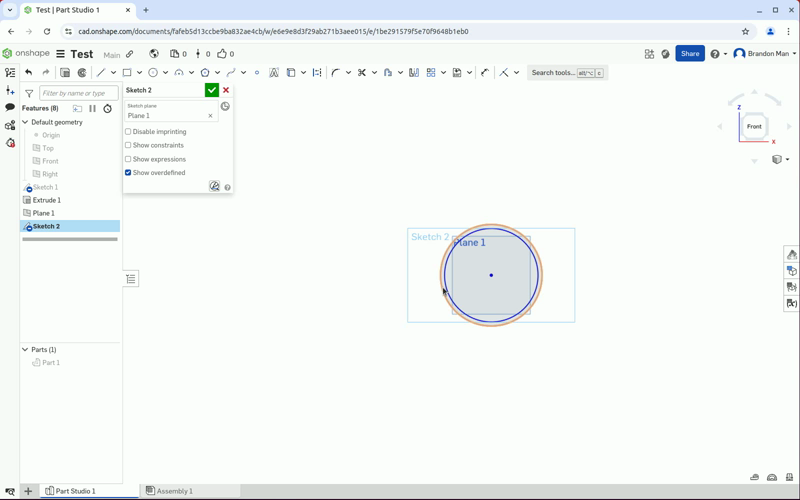
scroll(6)
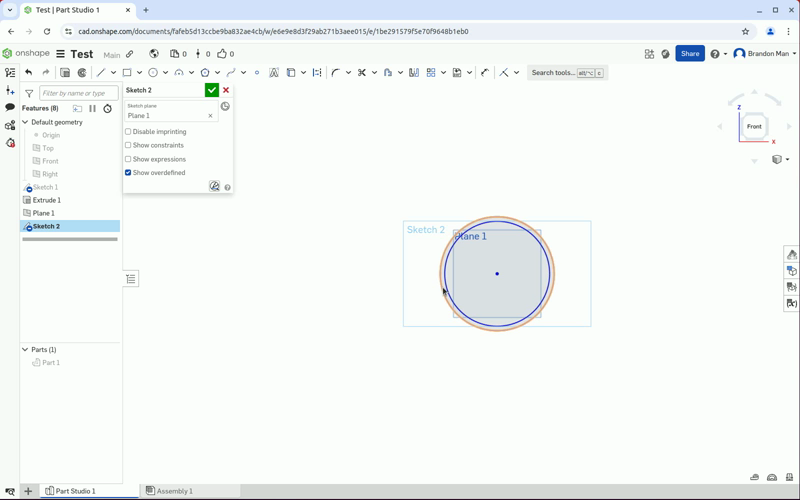
scroll(6)
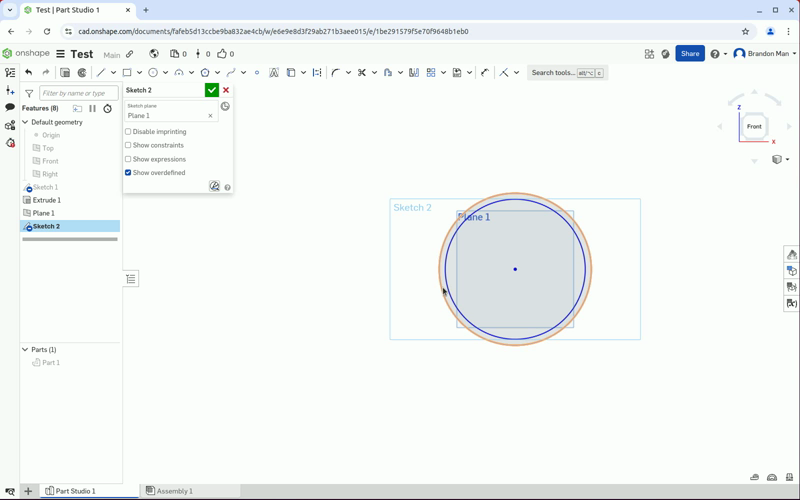
scroll(6)
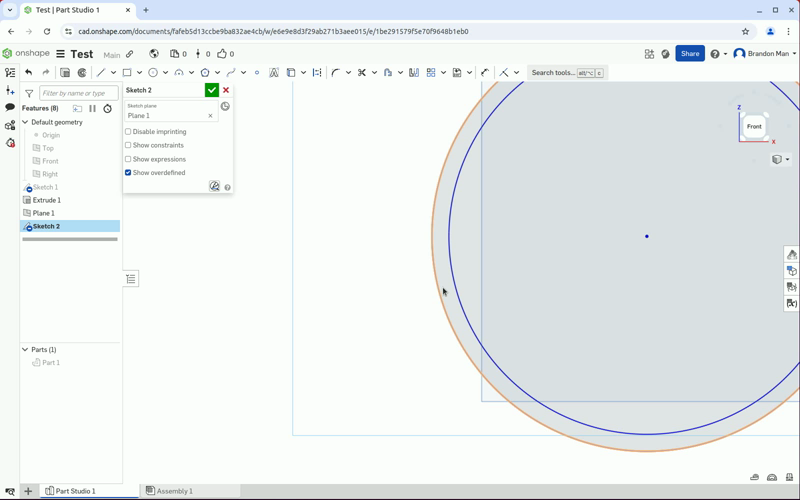
click(443, 287)
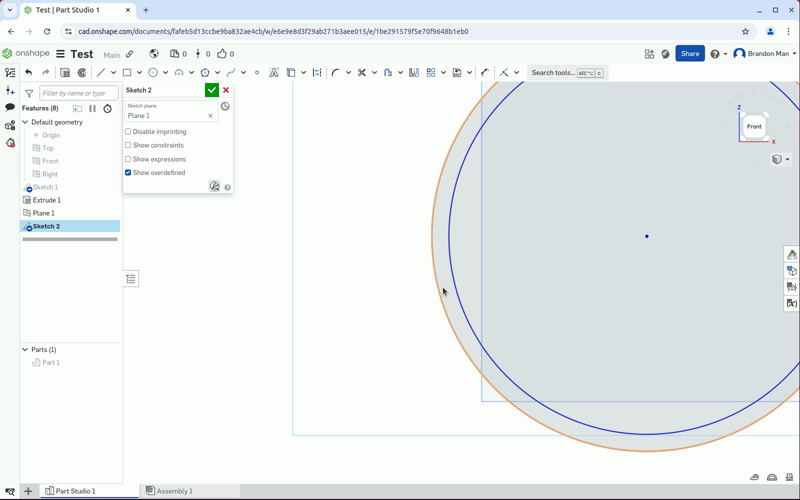
scroll(-6)
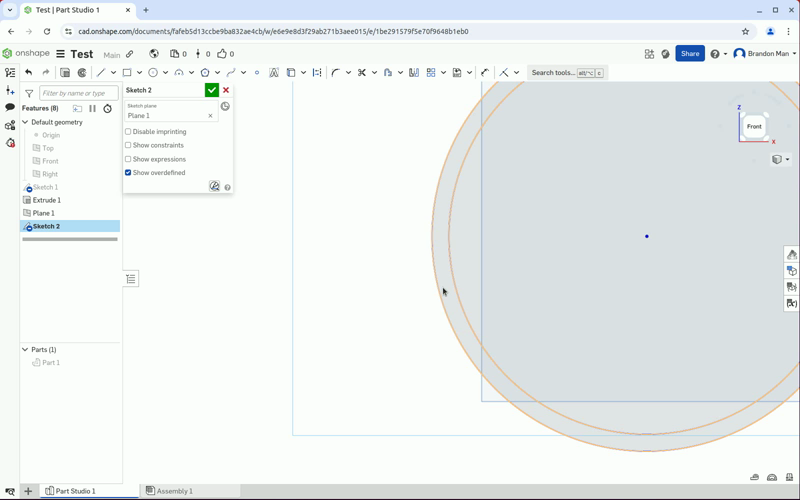
scroll(-6)
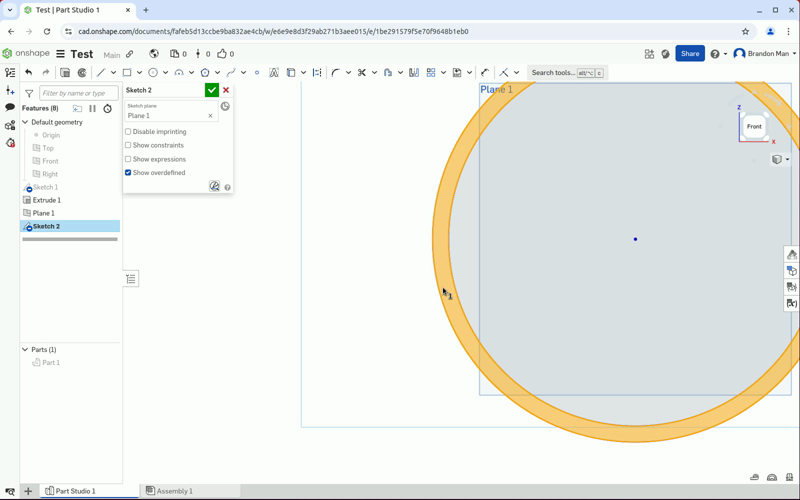
scroll(-6)
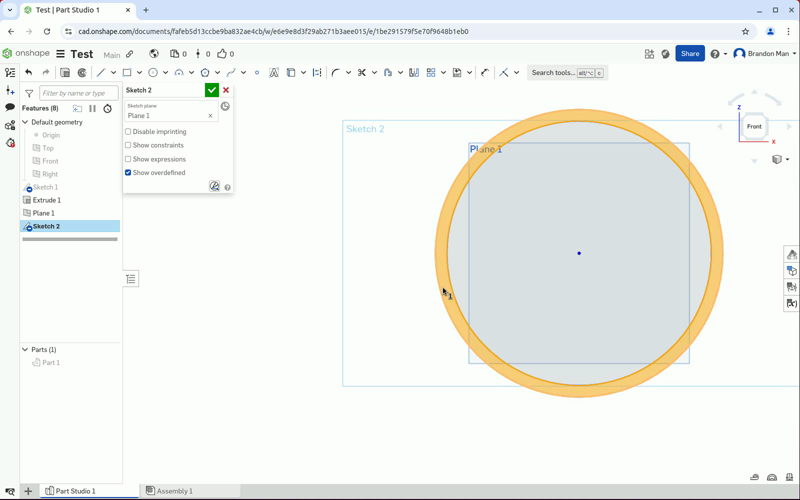
scroll(-6)
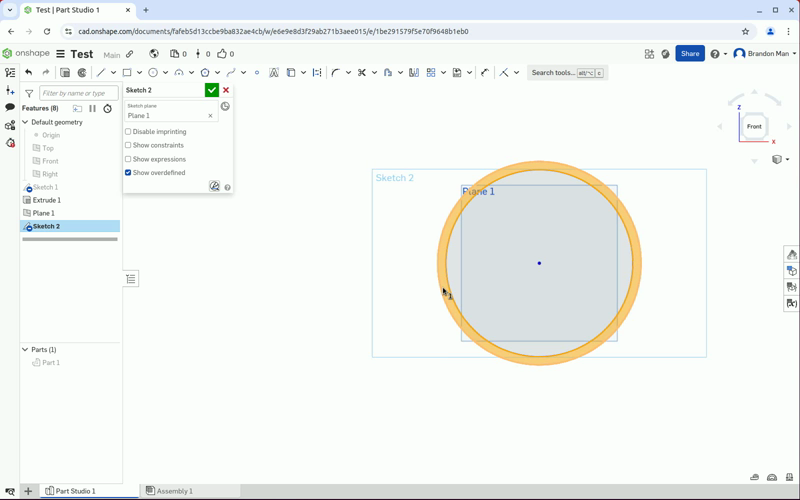
scroll(-6)
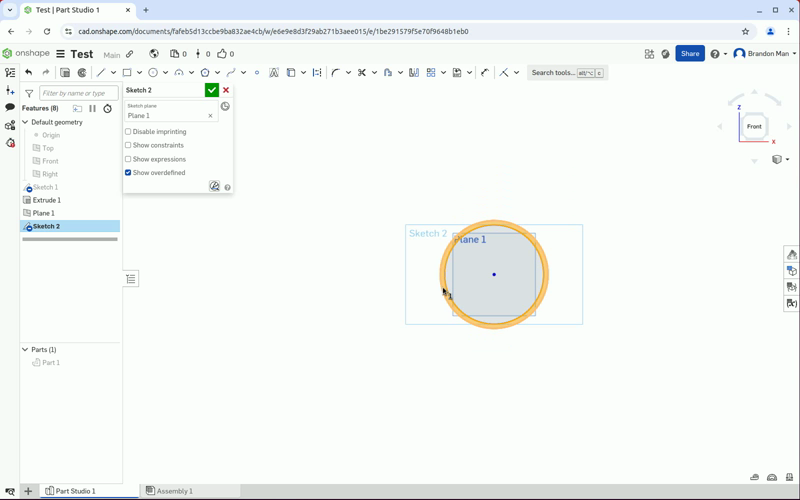
scroll(-6)
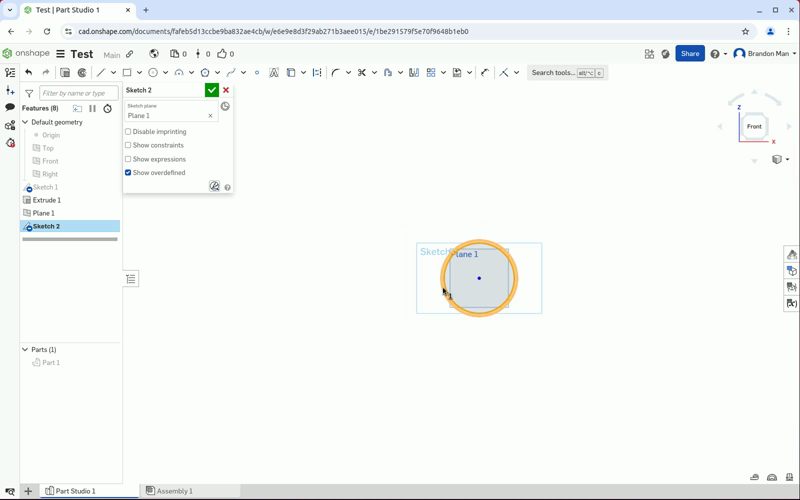
scroll(-6)
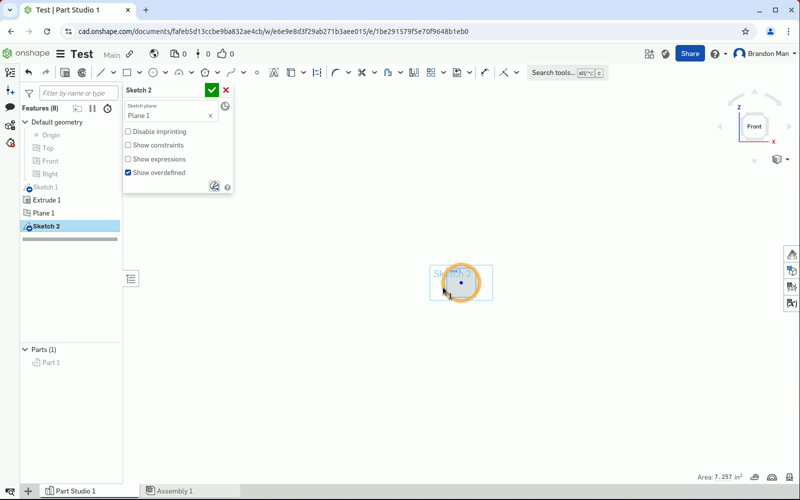
mouse_move(73, 352)
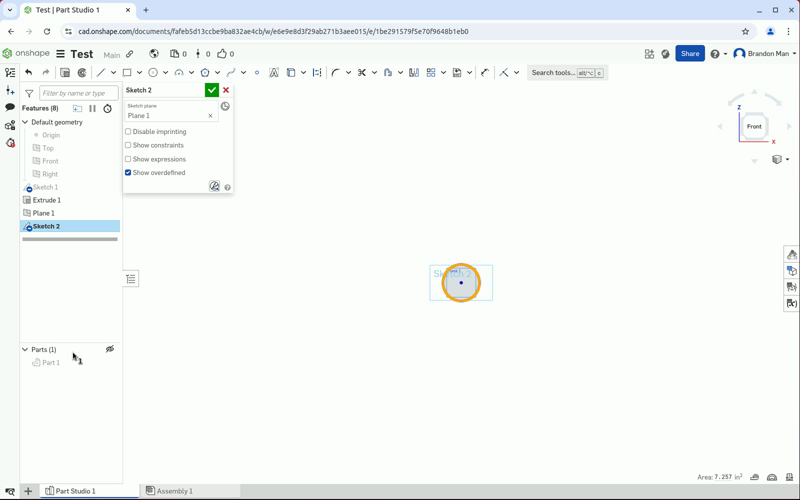
key(shift+y)
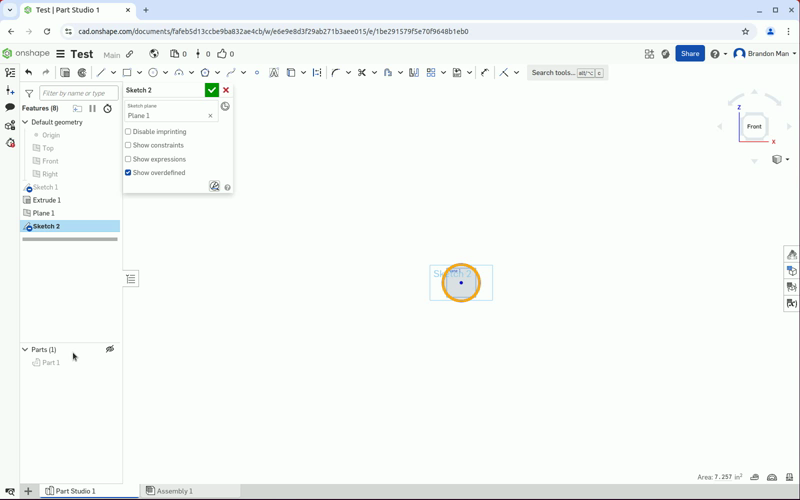
key(shift+e)
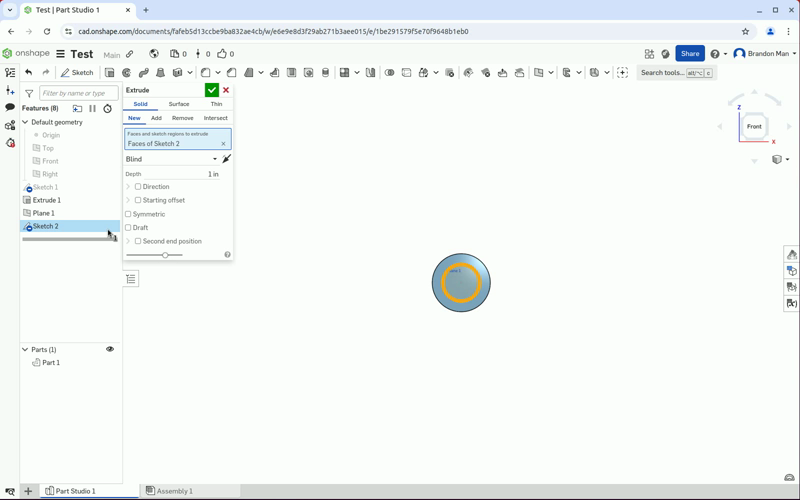
mouse_move(143, 106)
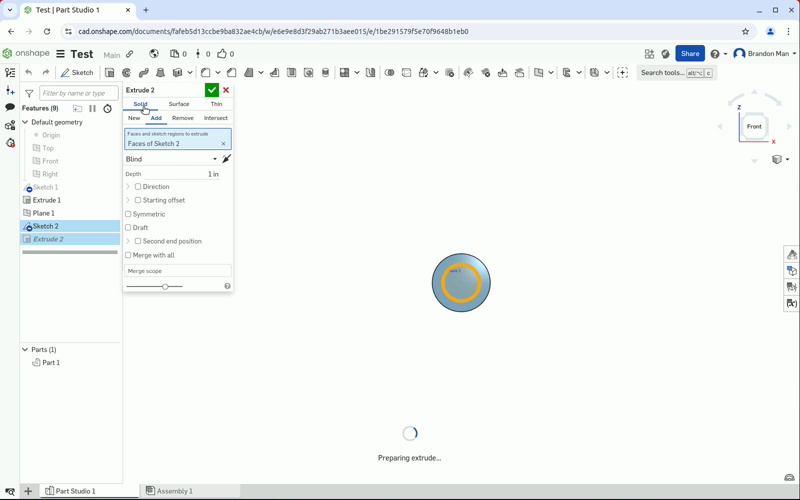
click(143, 106)
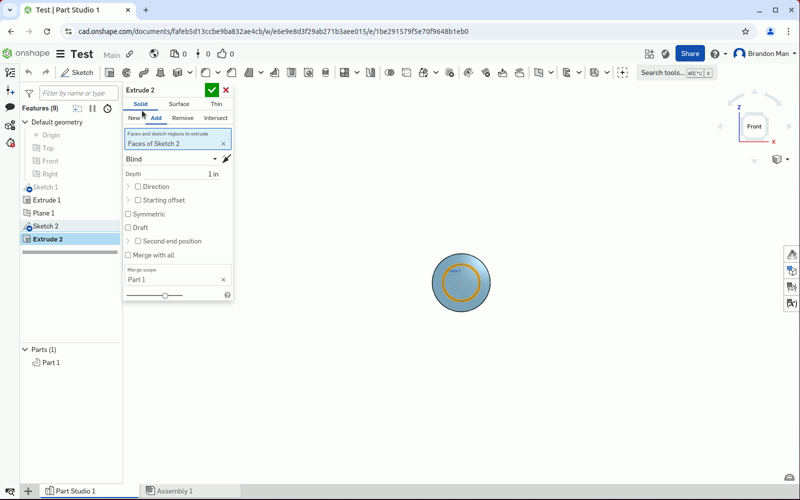
mouse_move(137, 120)
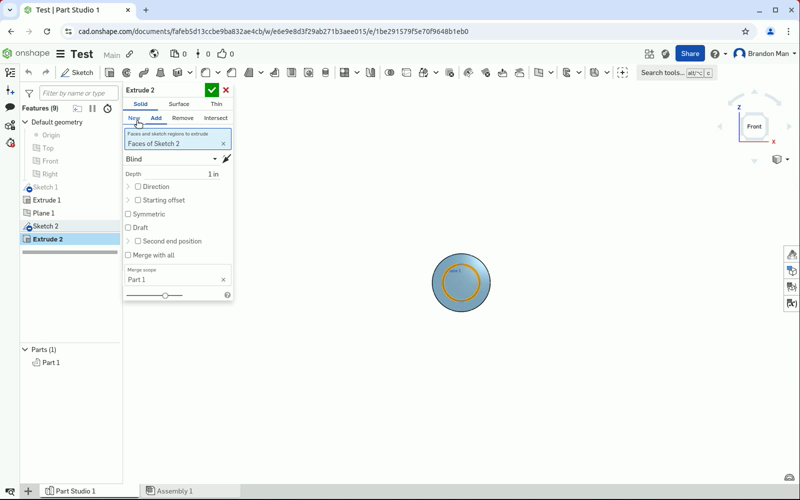
click(137, 120)
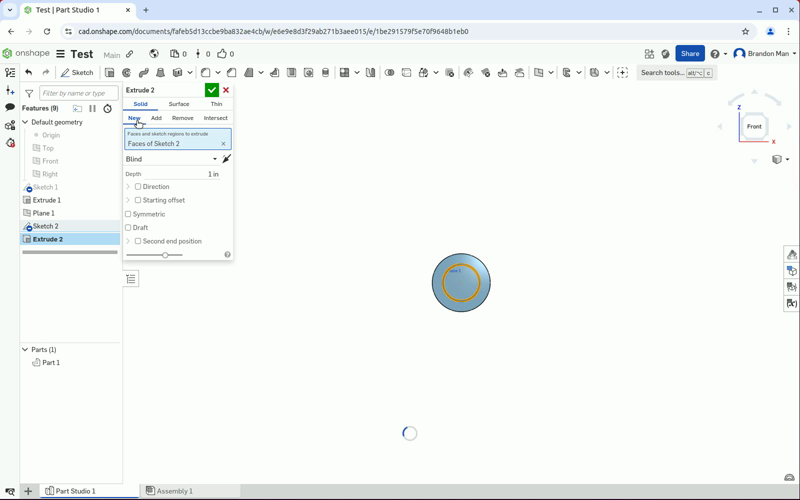
key(tab, 4)
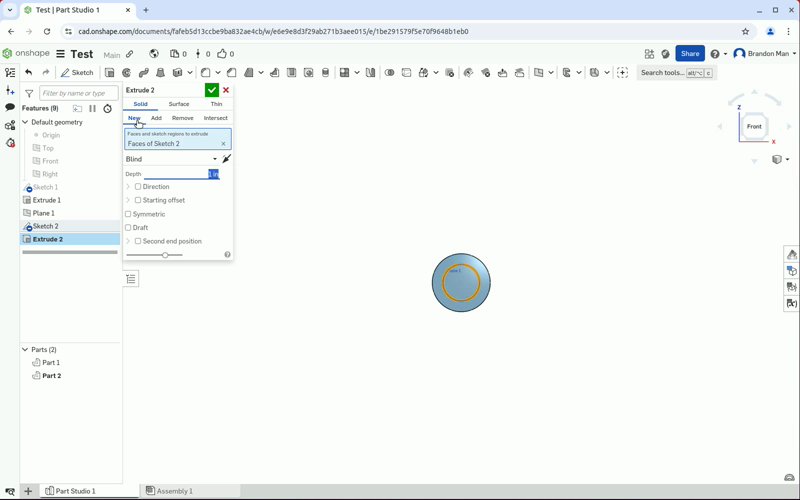
text(20.701)
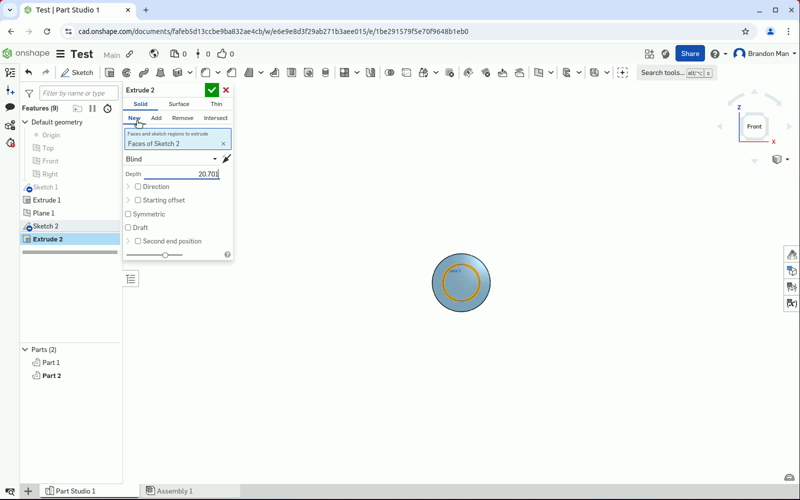
key(enter)
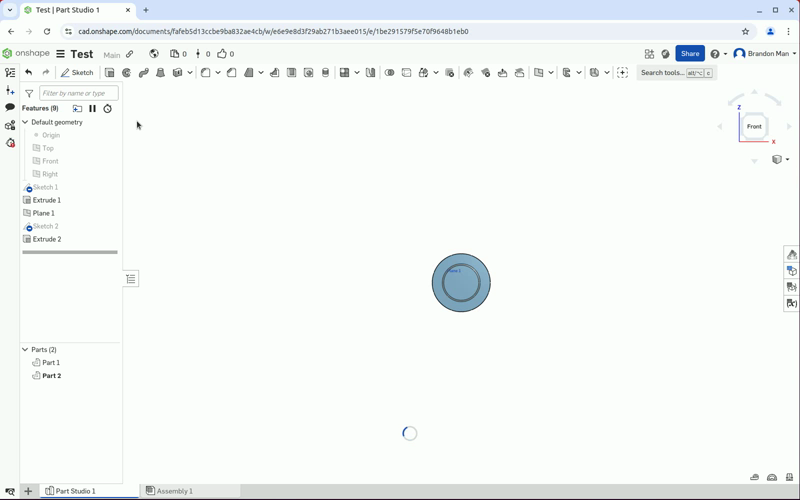
key(shift+h)
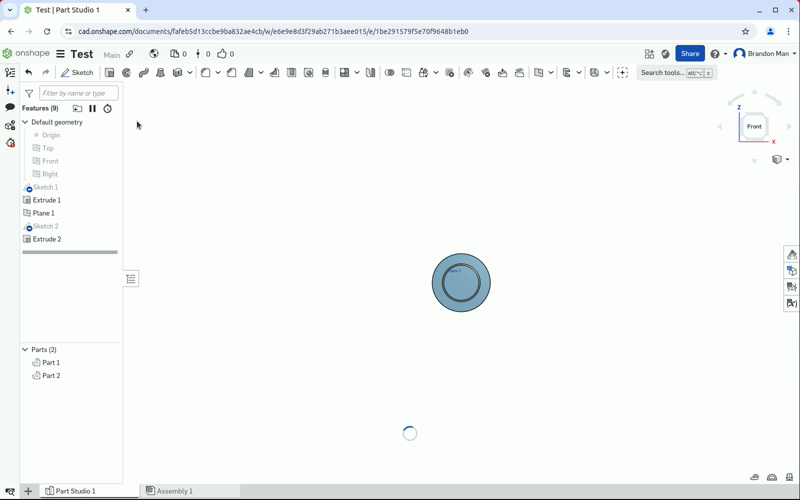
key(shift+h)
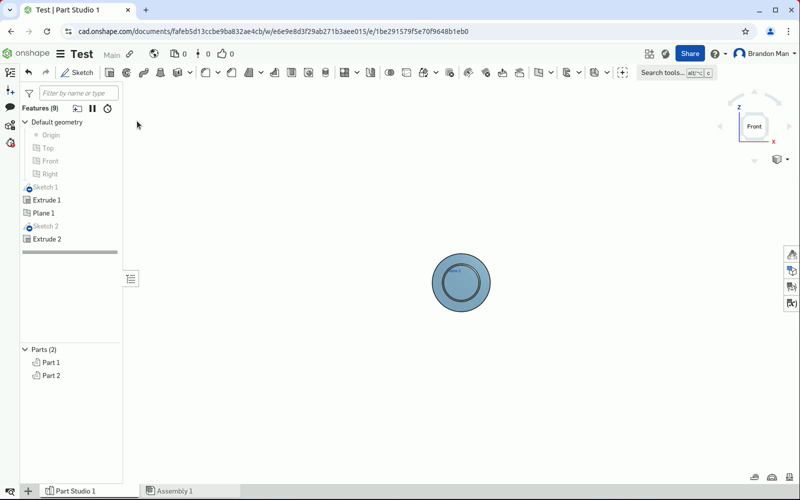
mouse_move(73, 189)
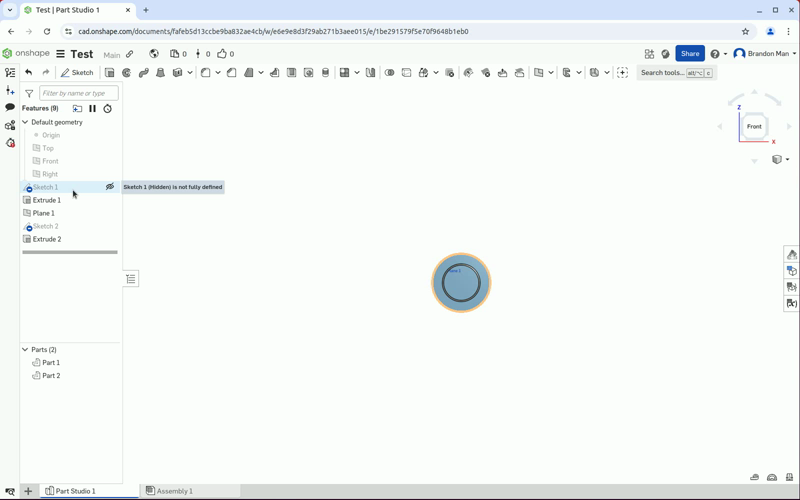
click(73, 189)
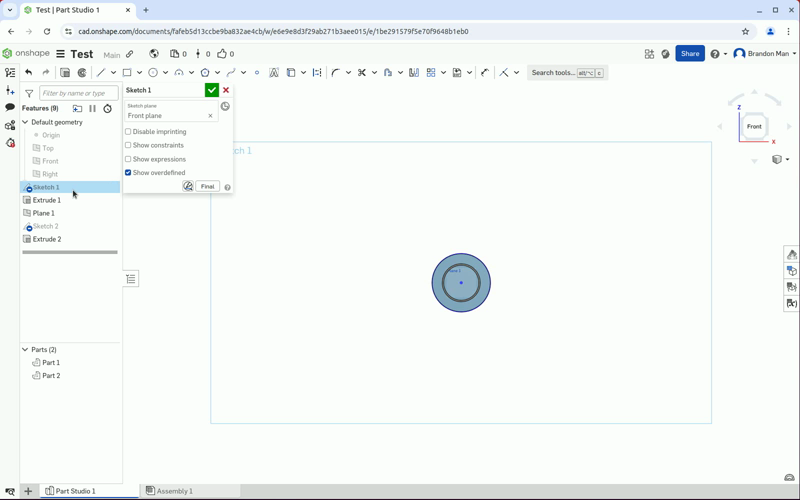
mouse_move(229, 92)
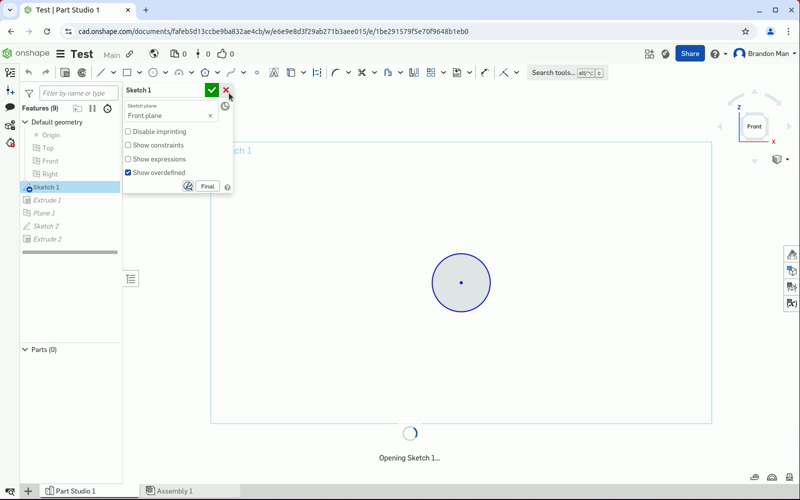
click(229, 92)
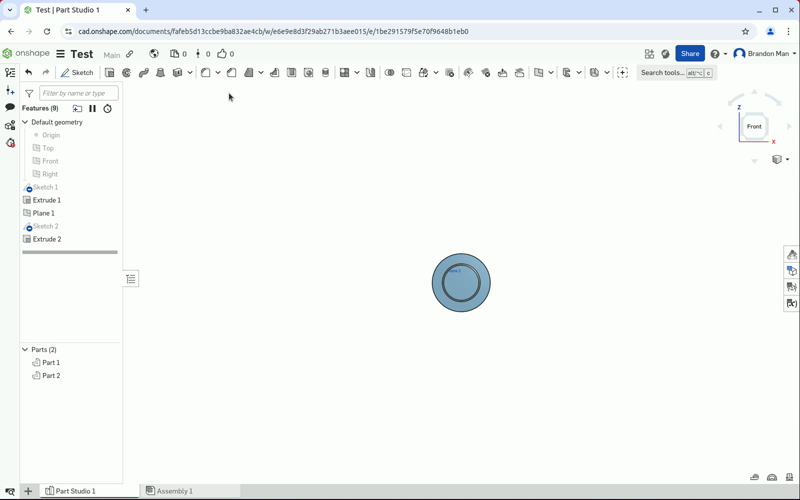
mouse_move(73, 352)
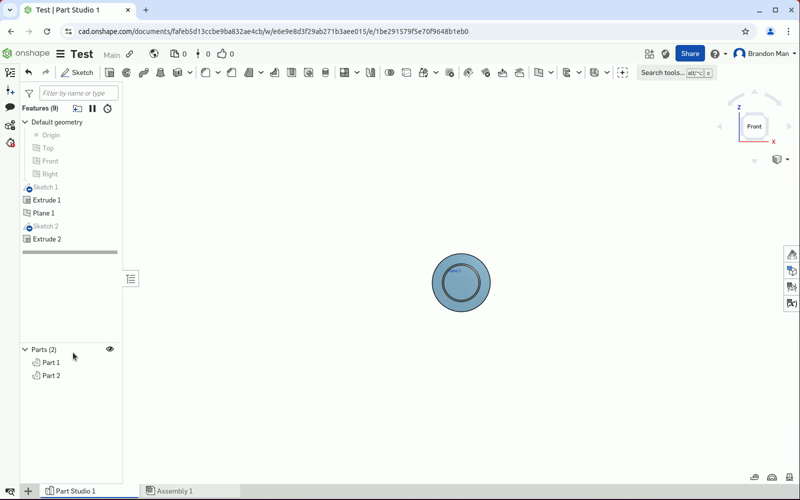
key(y)
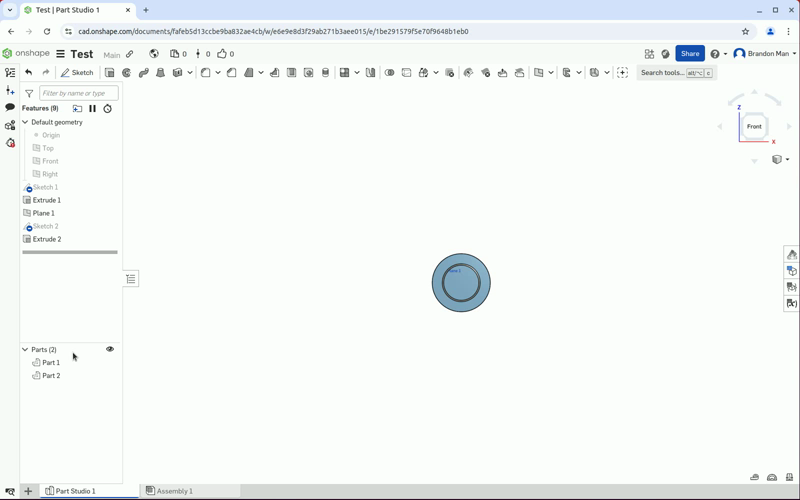
key(shift+p)
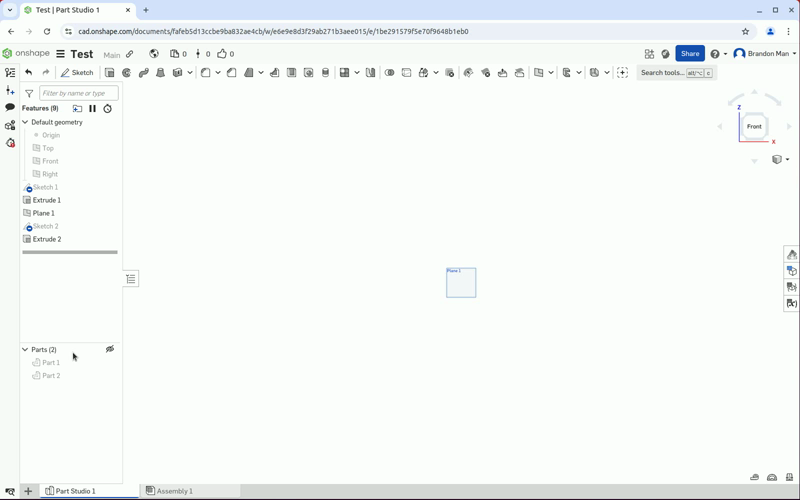
key(space)
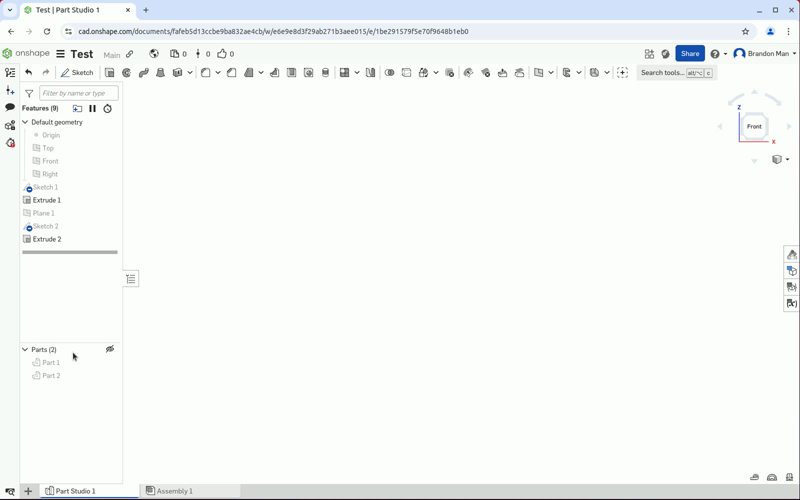
key_down(shift)
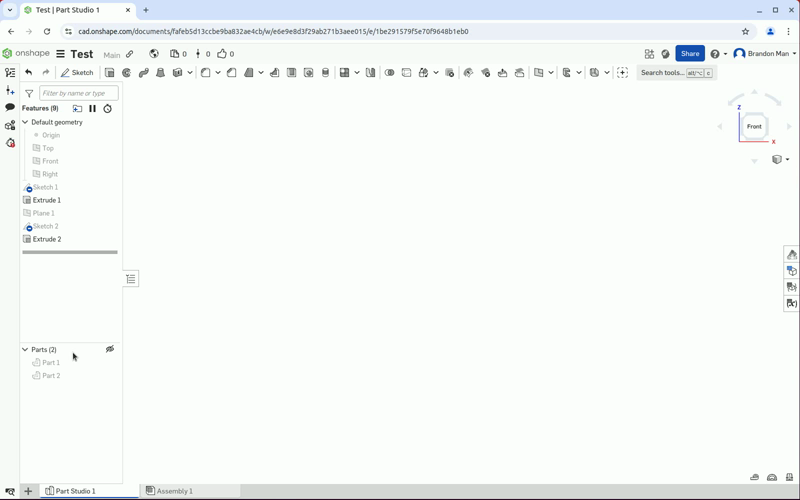
key(down)
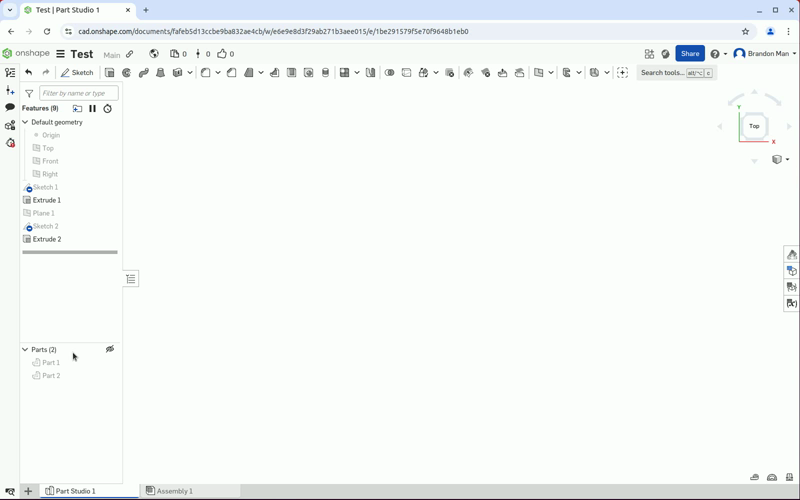
key_up(shift)
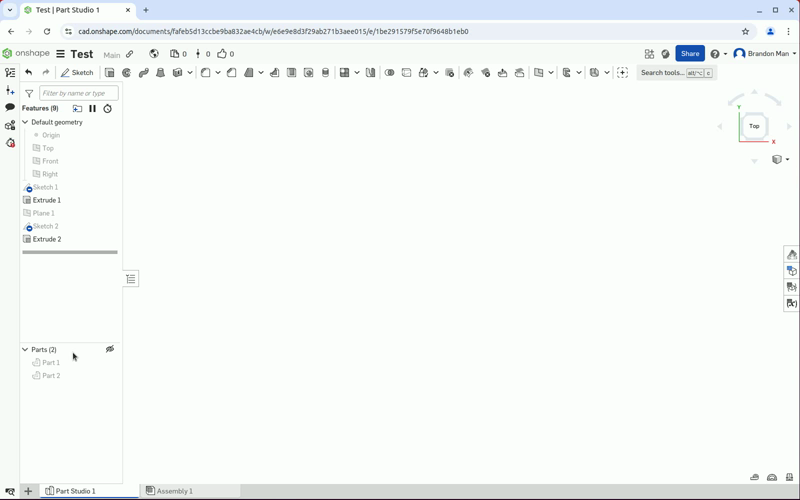
mouse_move(73, 352)
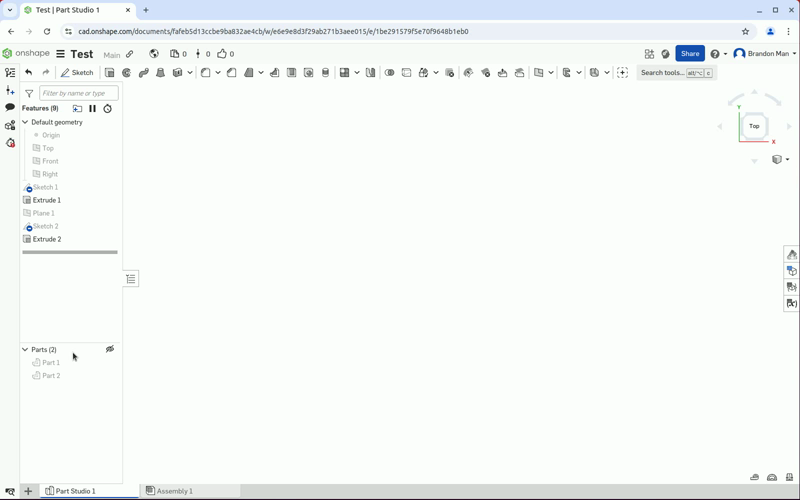
key(shift+y)
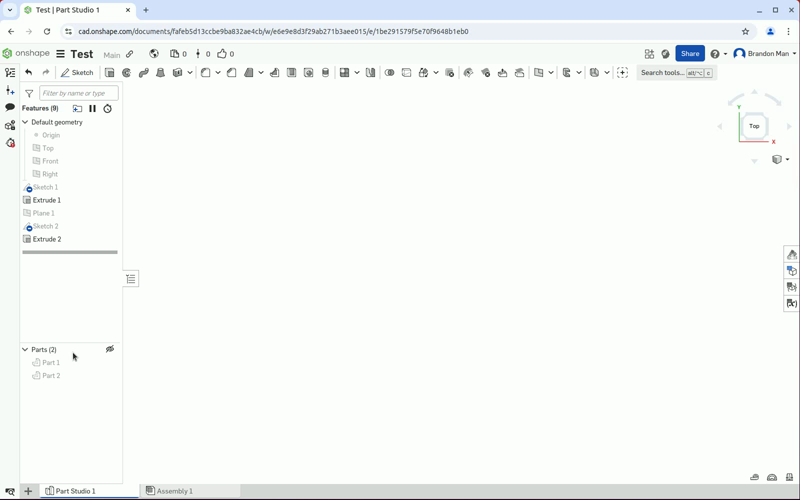
key(shift+s)
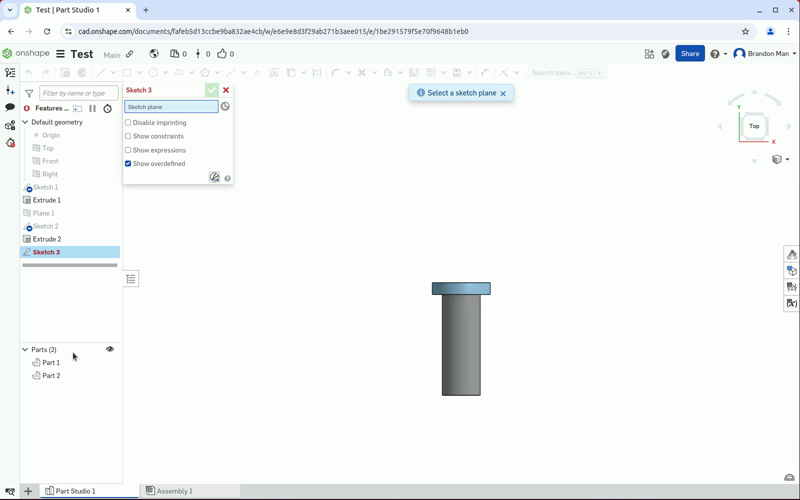
mouse_move(73, 150)
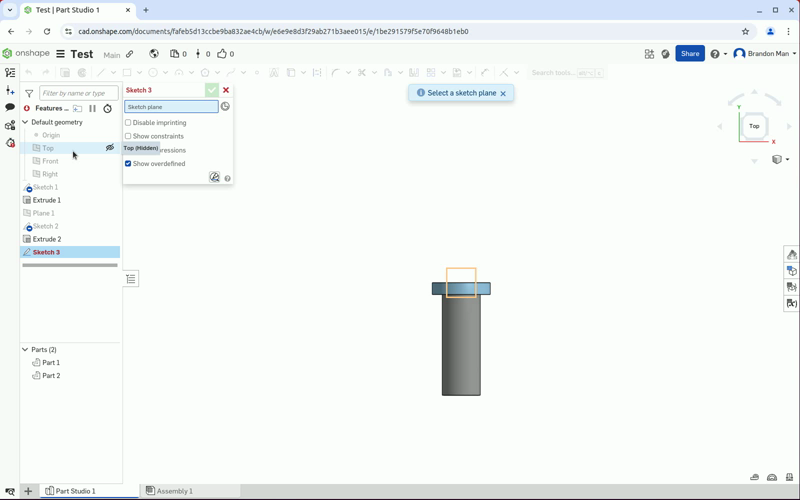
click(73, 150)
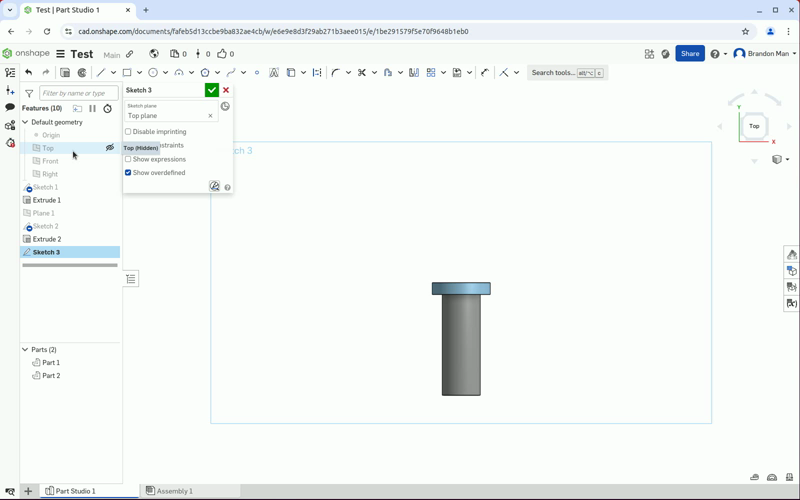
mouse_move(73, 352)
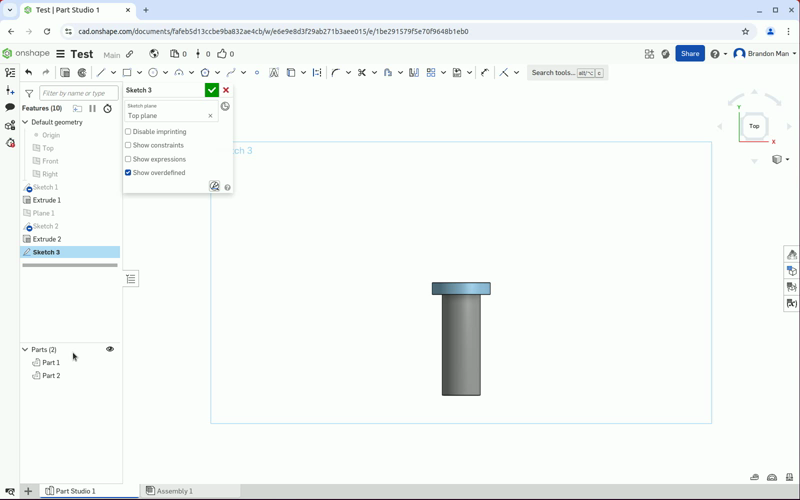
key(y)
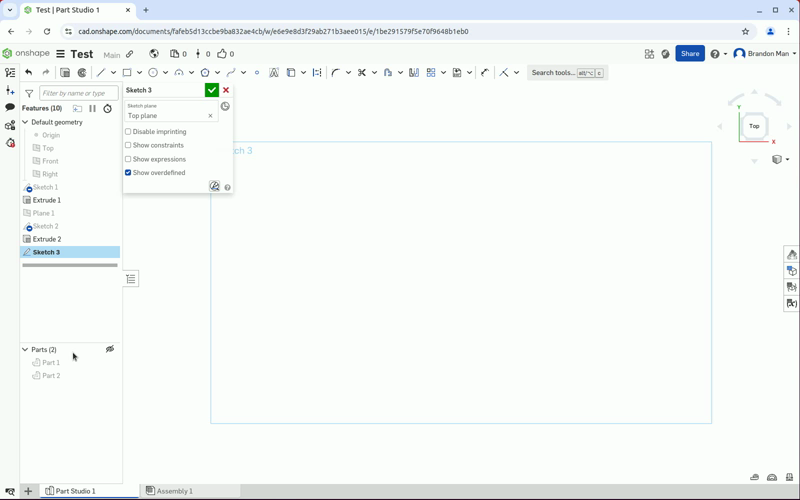
key(c)
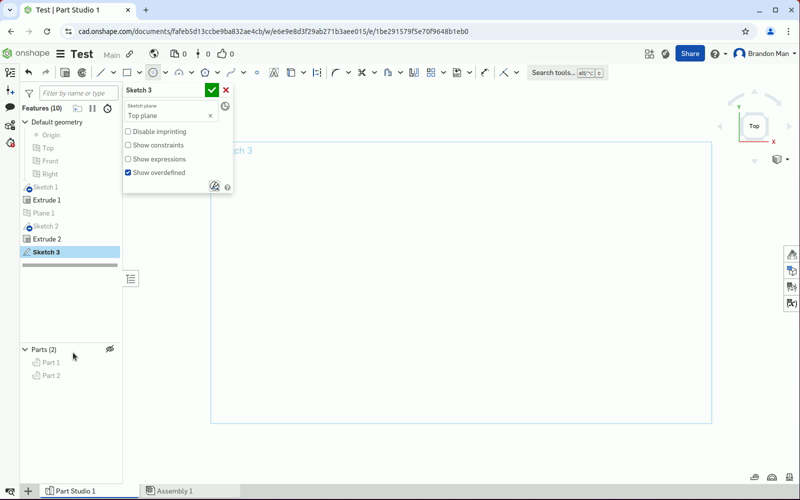
key_down(shift)
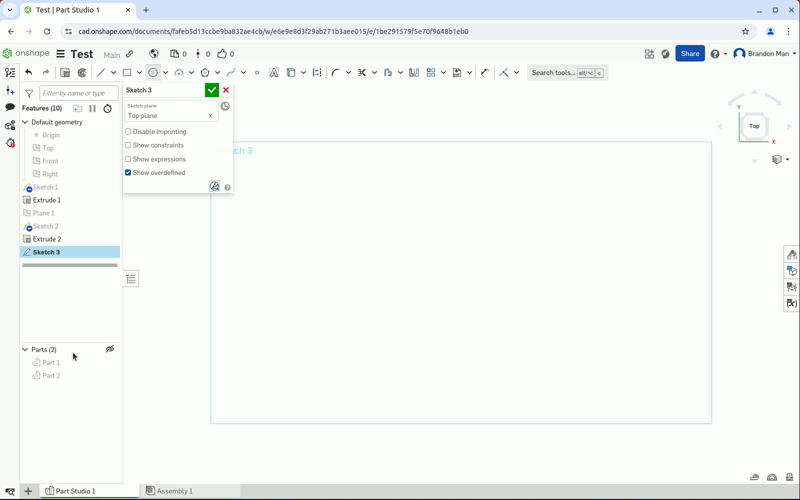
mouse_move(460, 309)
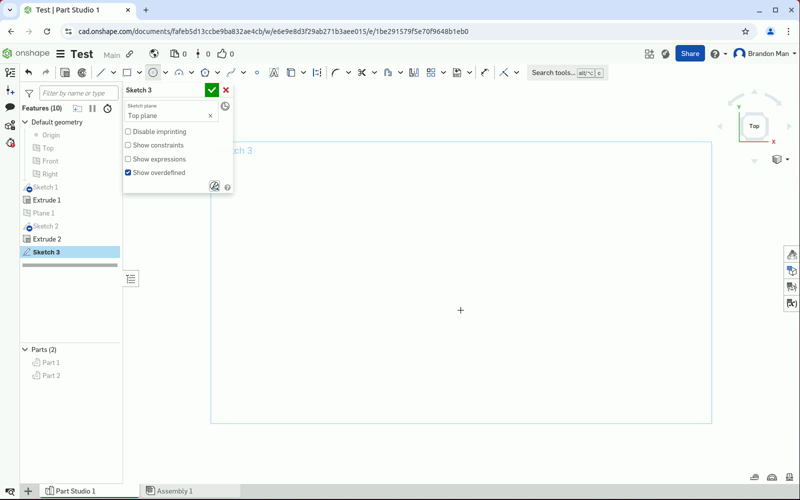
click(460, 309)
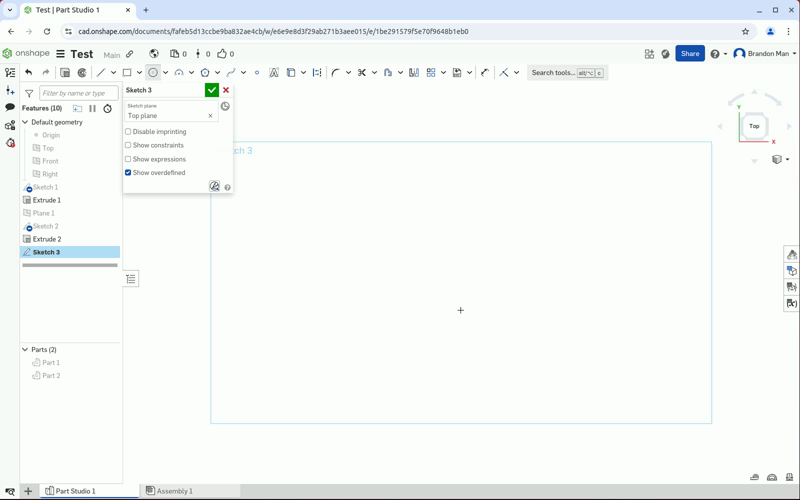
key_up(shift)
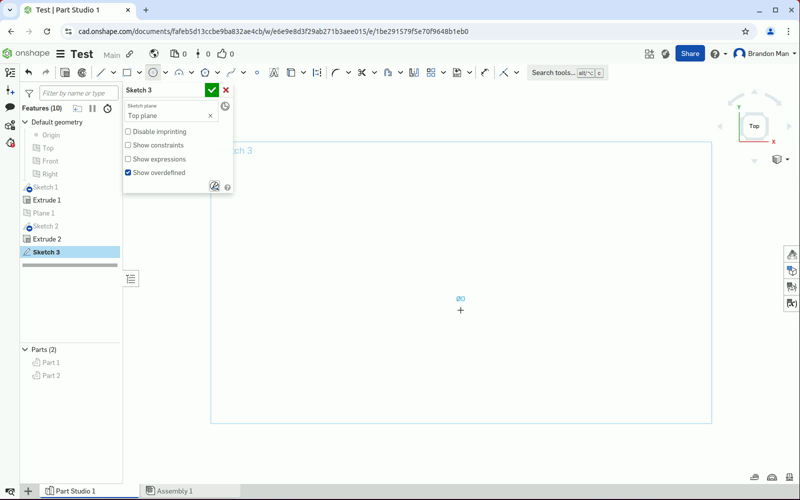
mouse_move(465, 309)
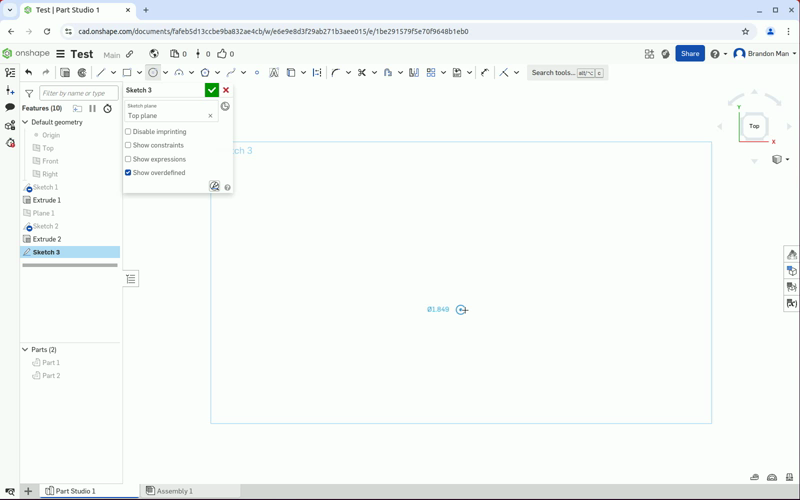
click(465, 309)
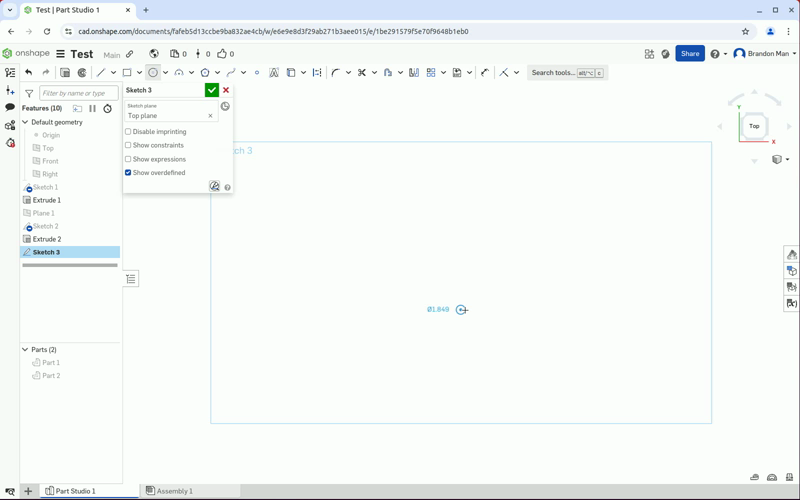
key(esc)
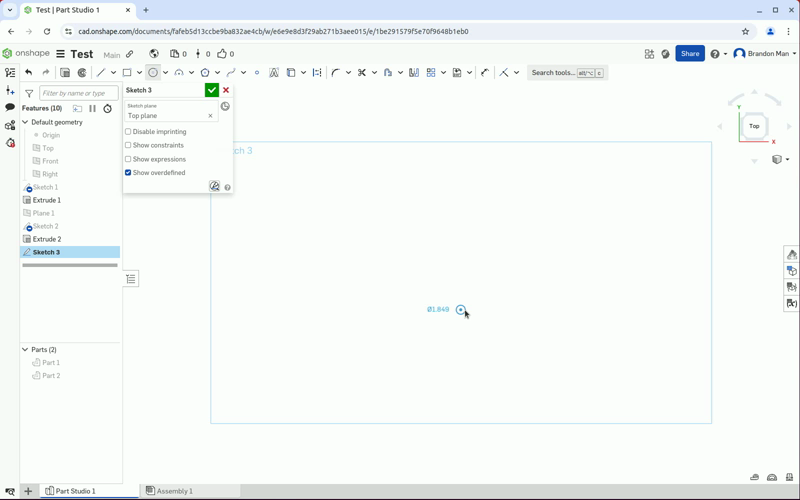
mouse_move(457, 310)
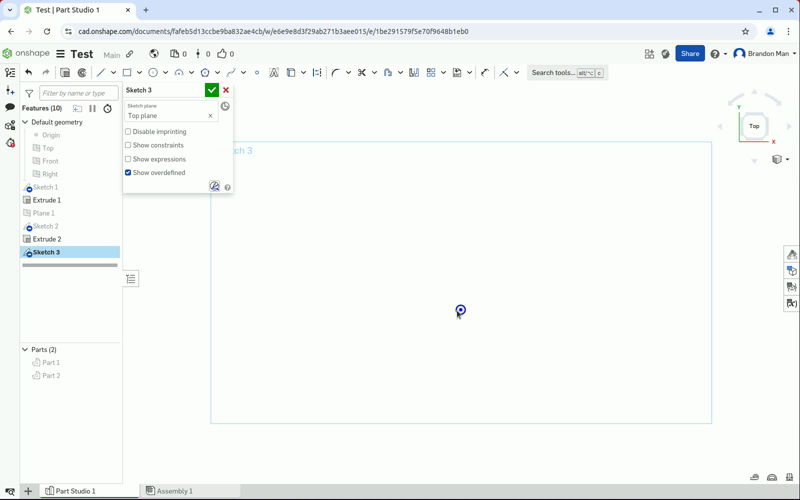
scroll(6)
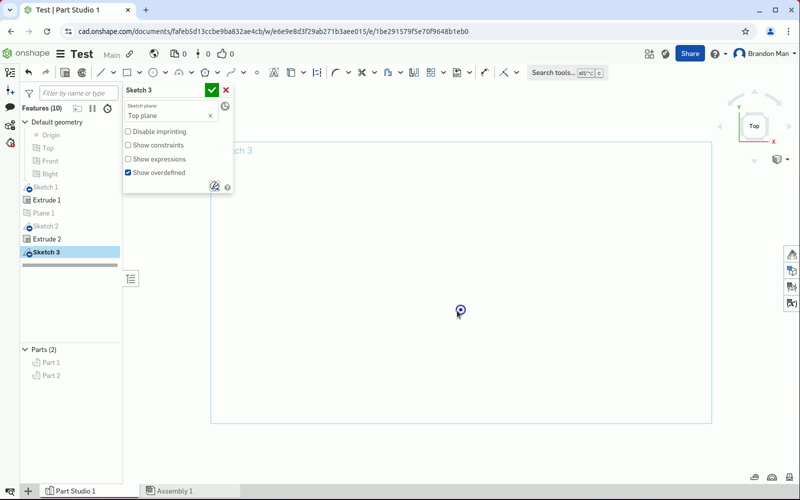
scroll(6)
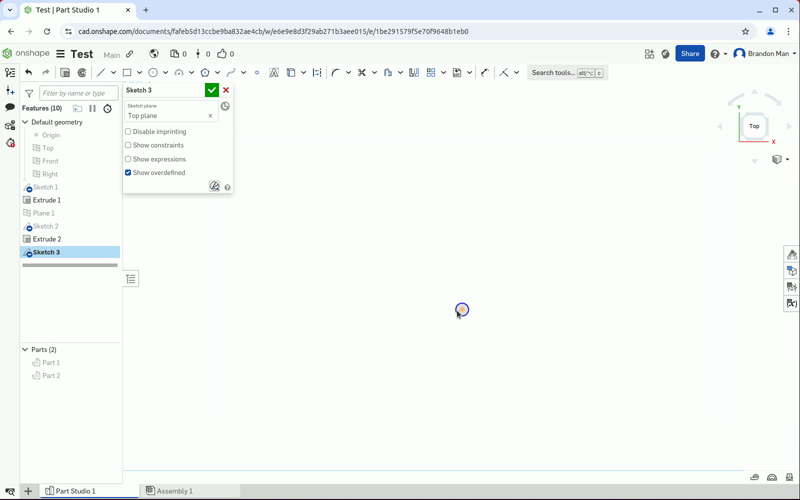
scroll(6)
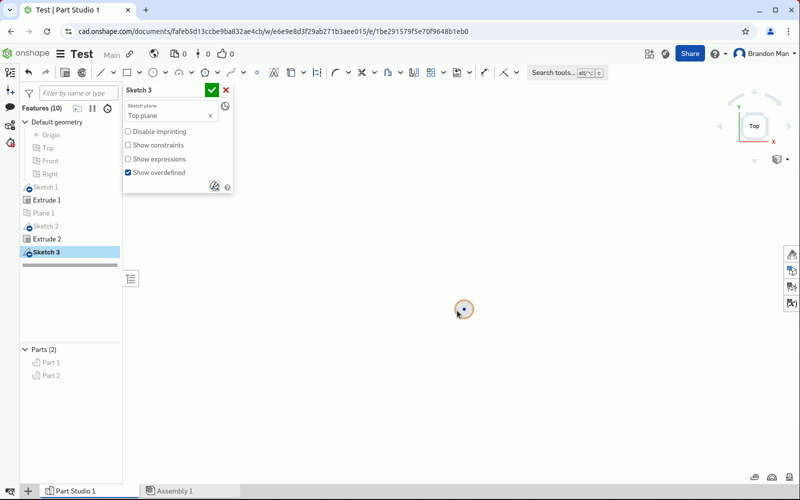
scroll(6)
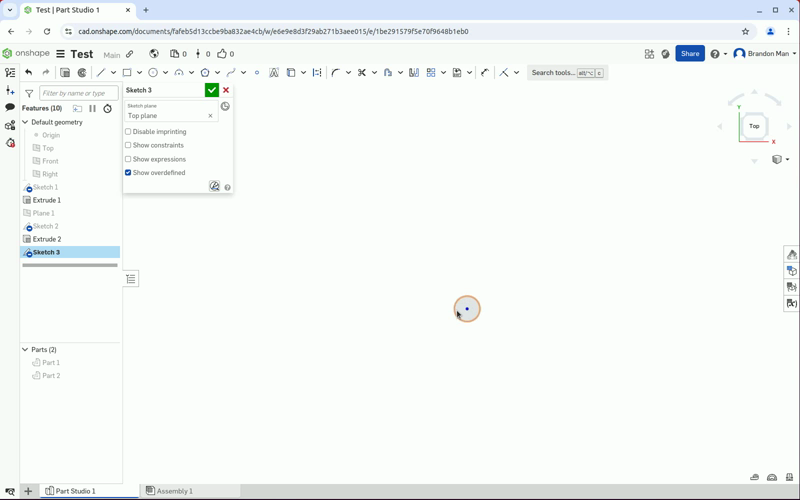
scroll(6)
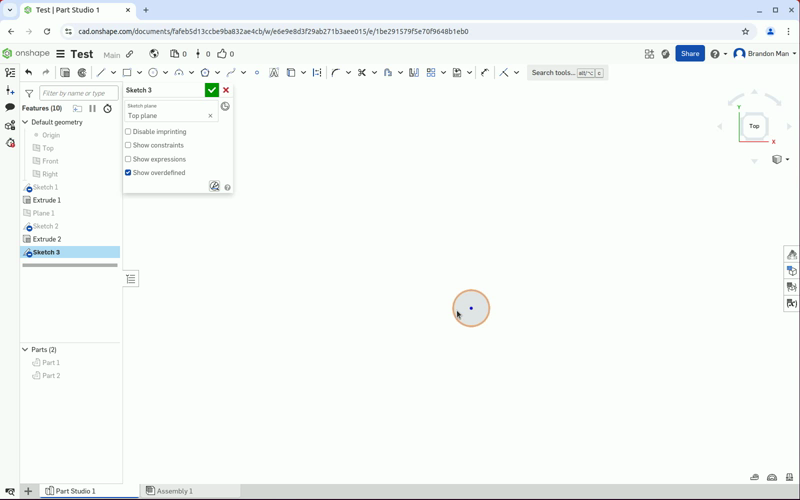
scroll(6)
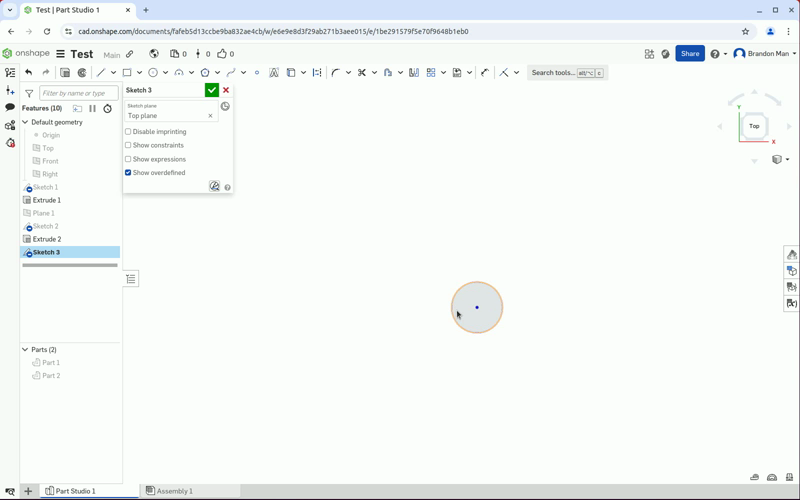
scroll(6)
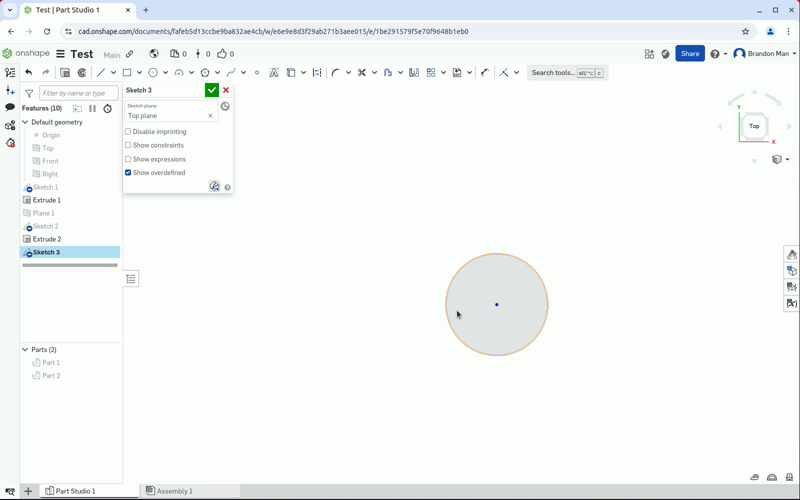
click(457, 310)
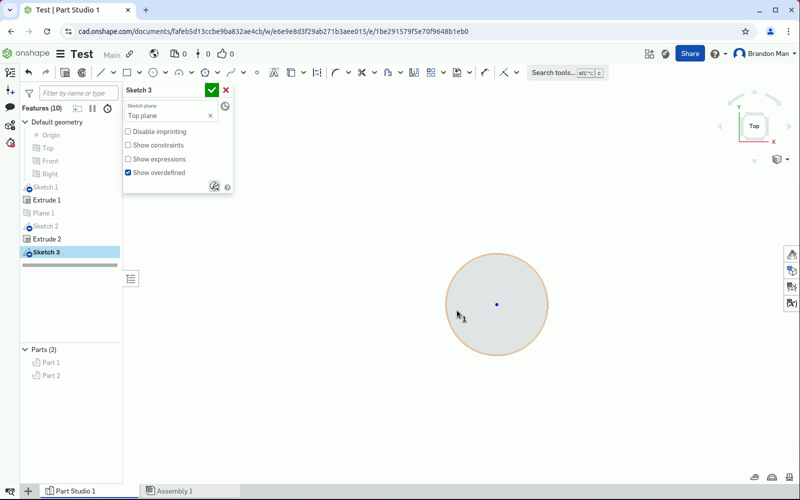
scroll(-6)
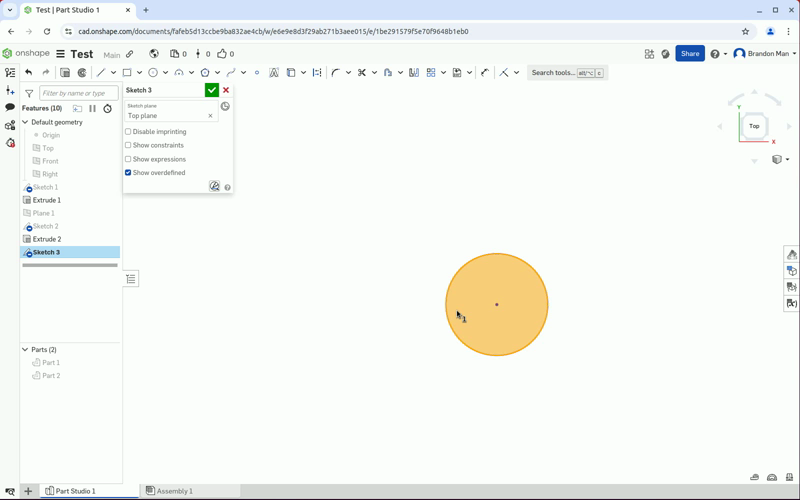
scroll(-6)
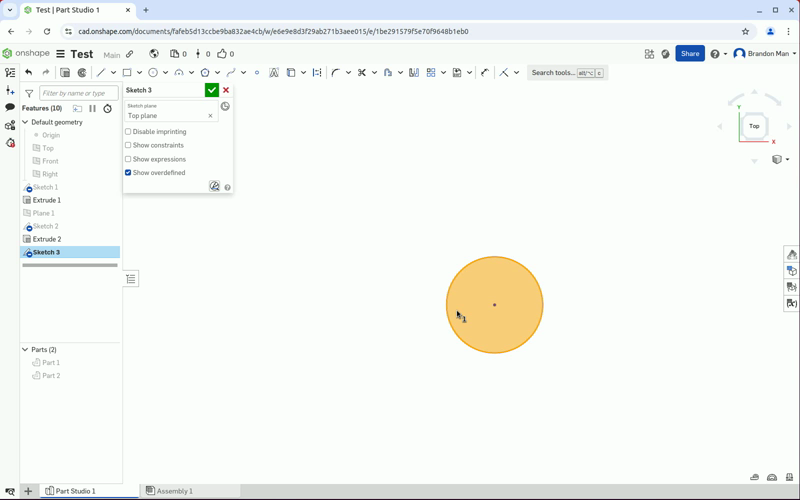
scroll(-6)
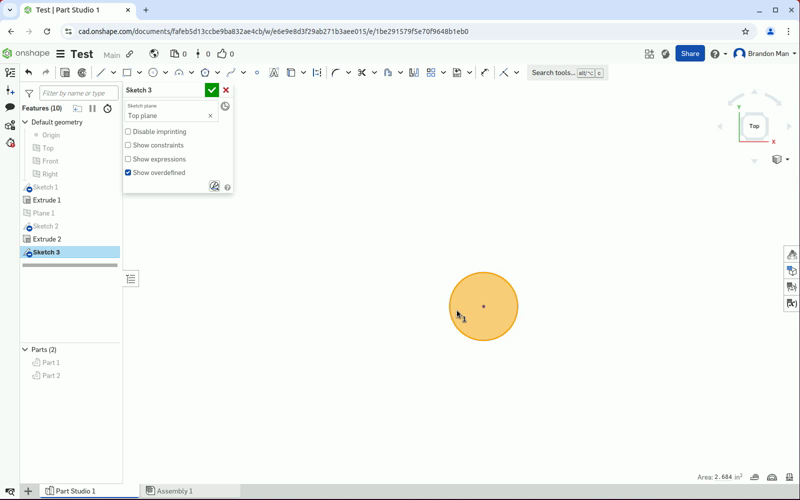
scroll(-6)
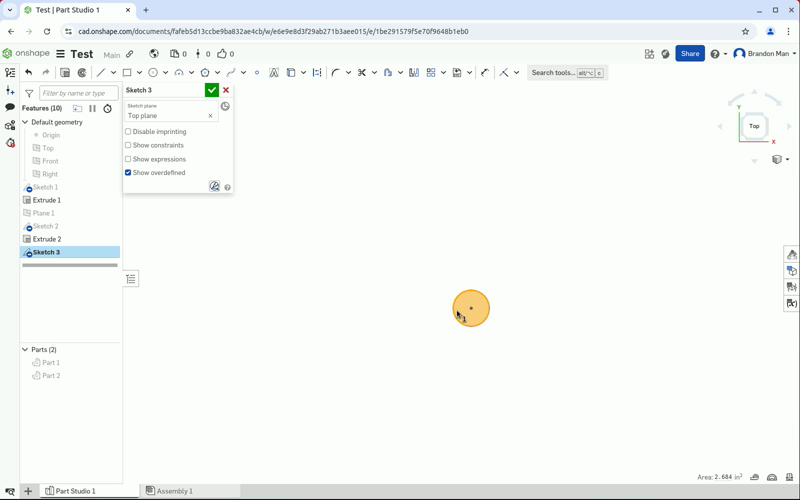
scroll(-6)
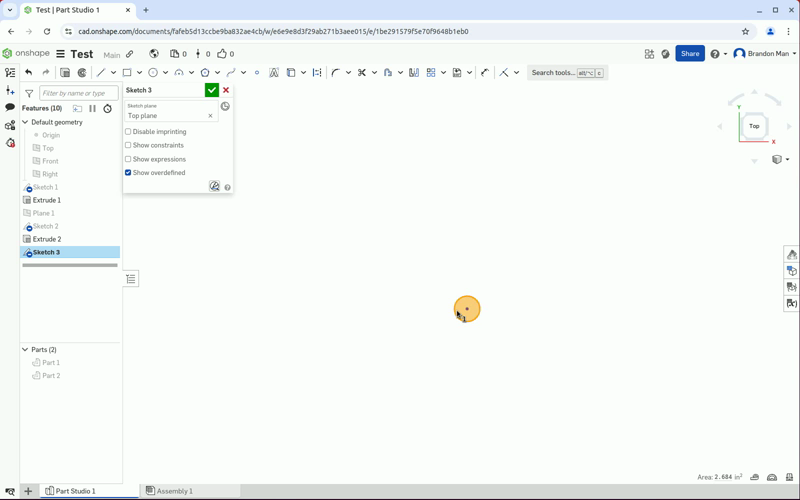
scroll(-6)
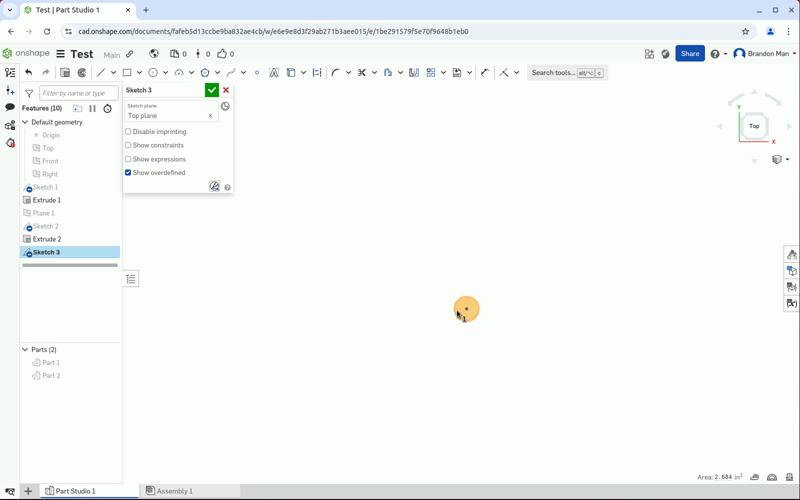
scroll(-6)
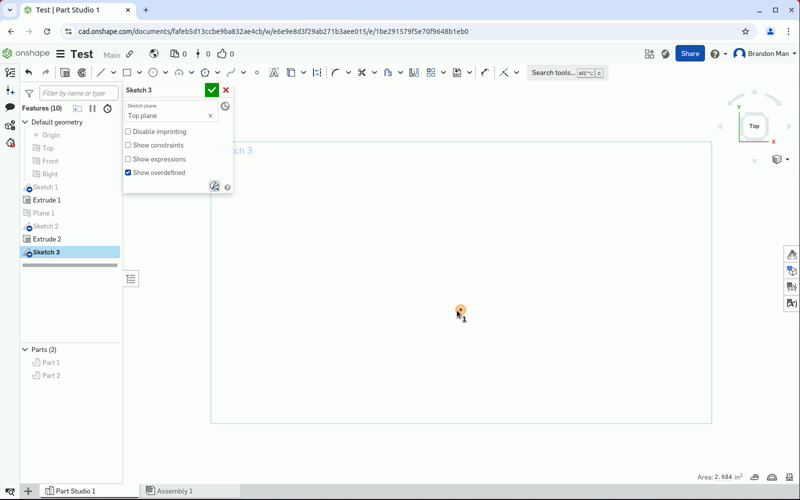
mouse_move(73, 352)
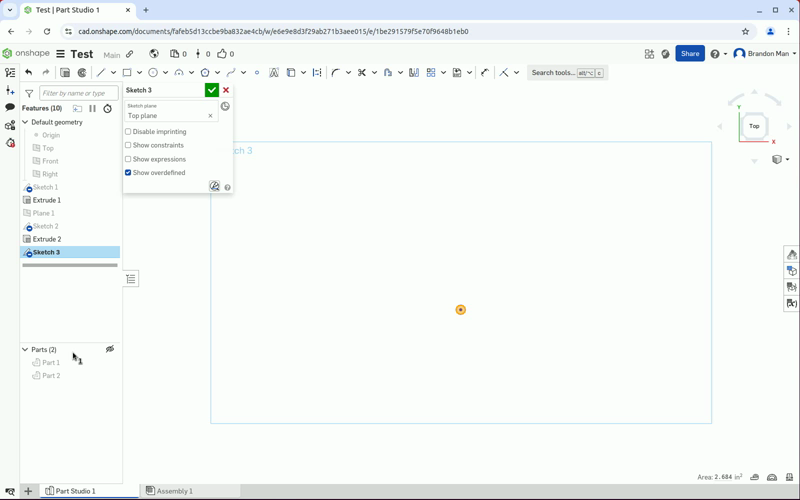
key(shift+y)
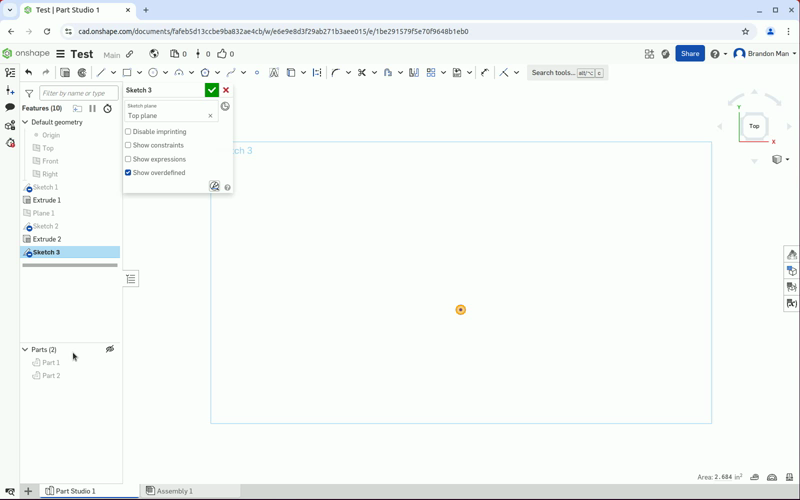
key(shift+e)
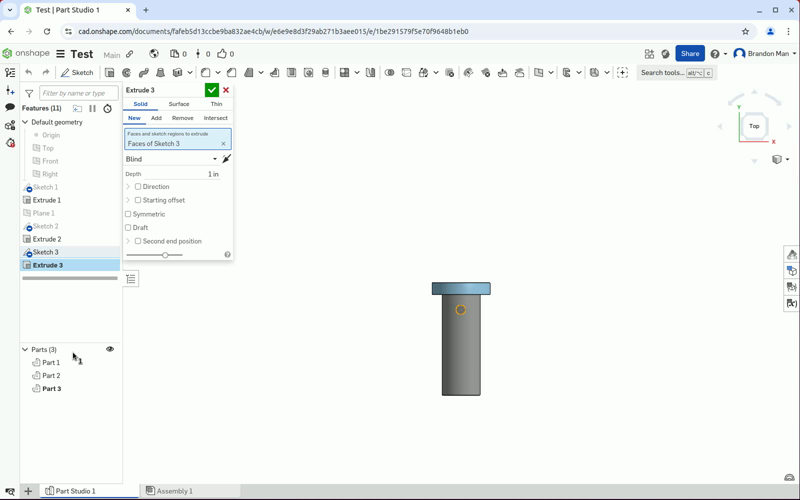
mouse_move(143, 106)
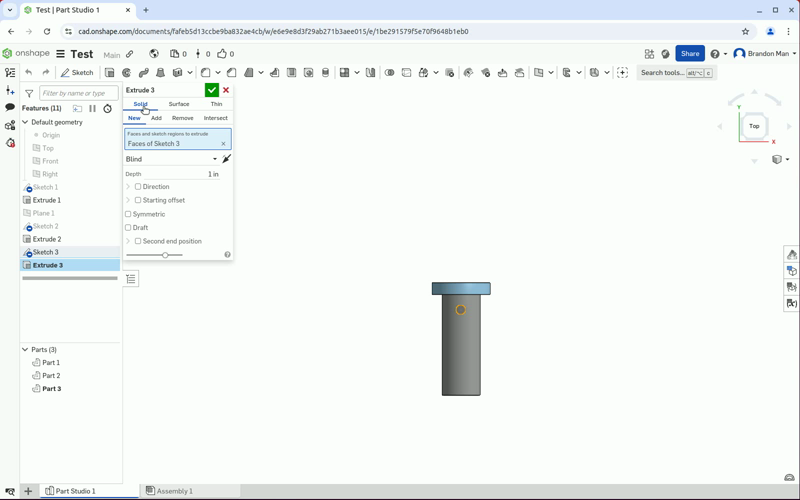
click(143, 106)
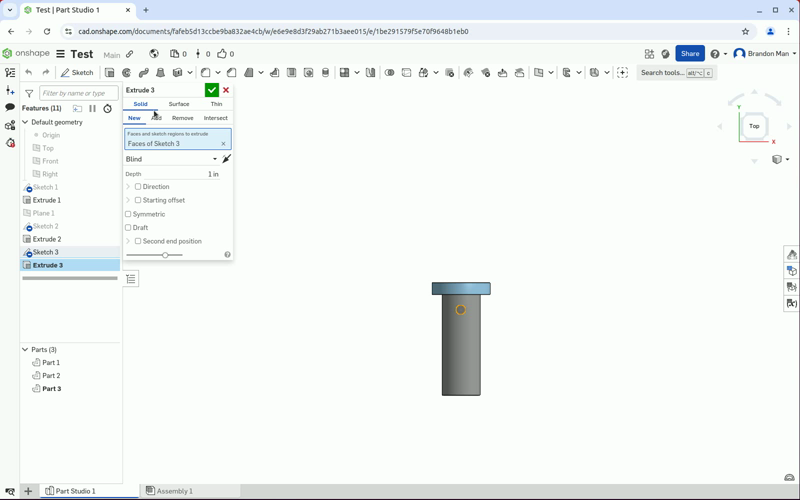
mouse_move(186, 120)
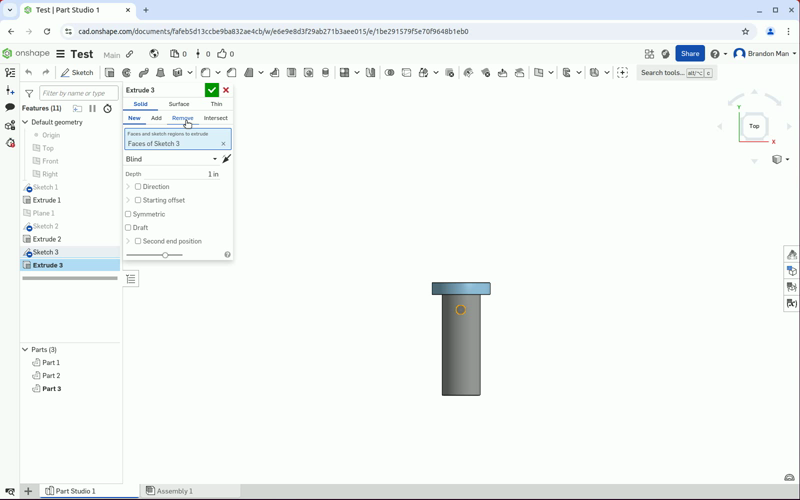
click(186, 120)
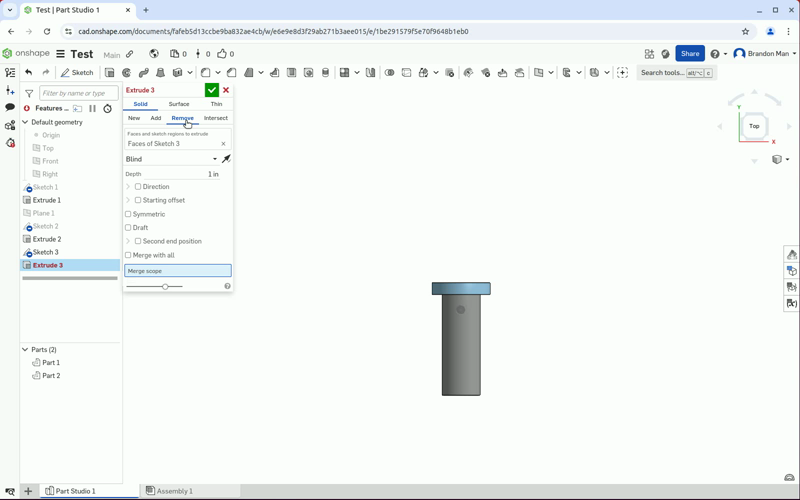
key(tab, 4)
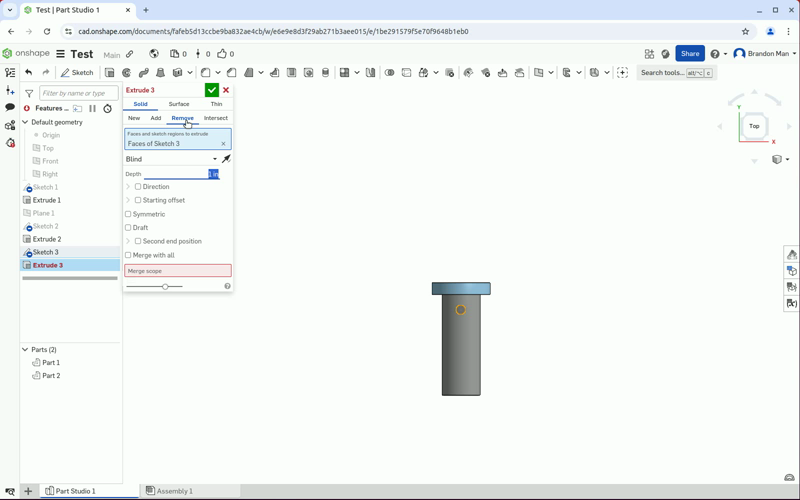
text(-4.574)
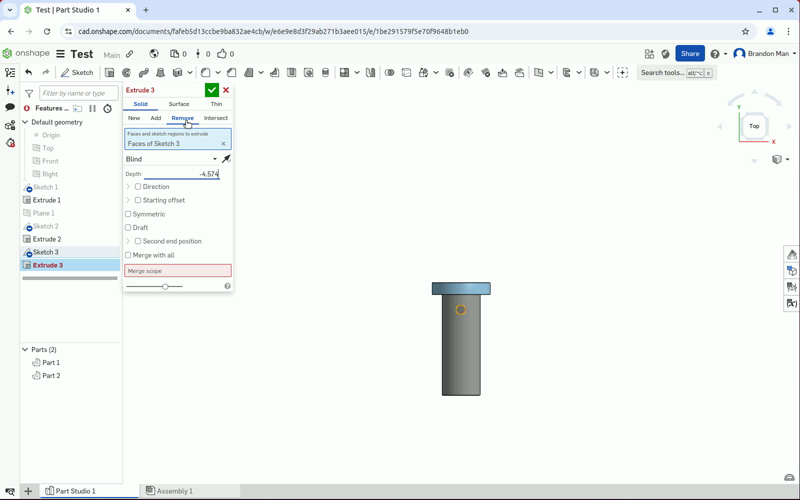
key(tab, 6)
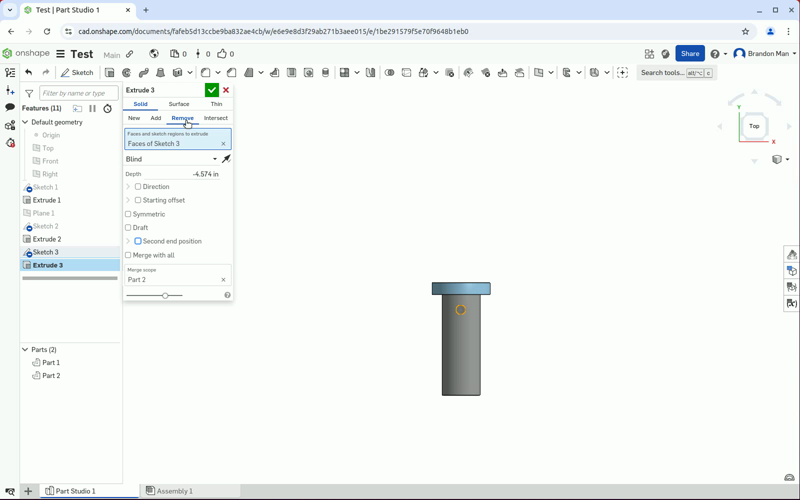
key(space)
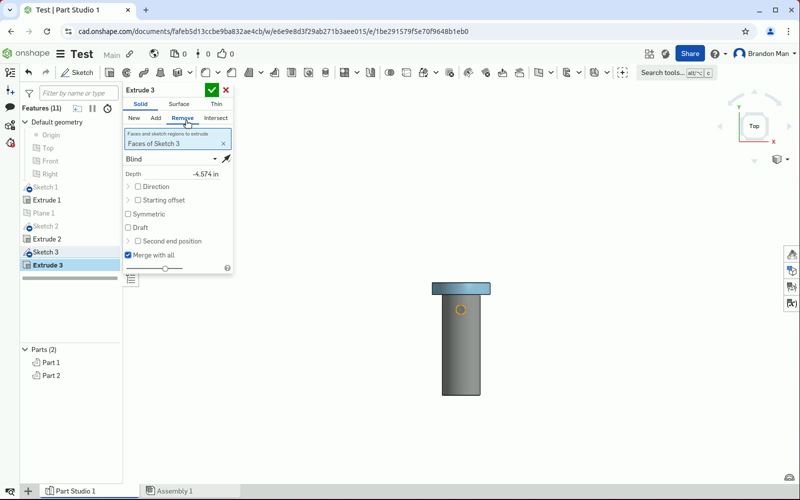
key(enter)
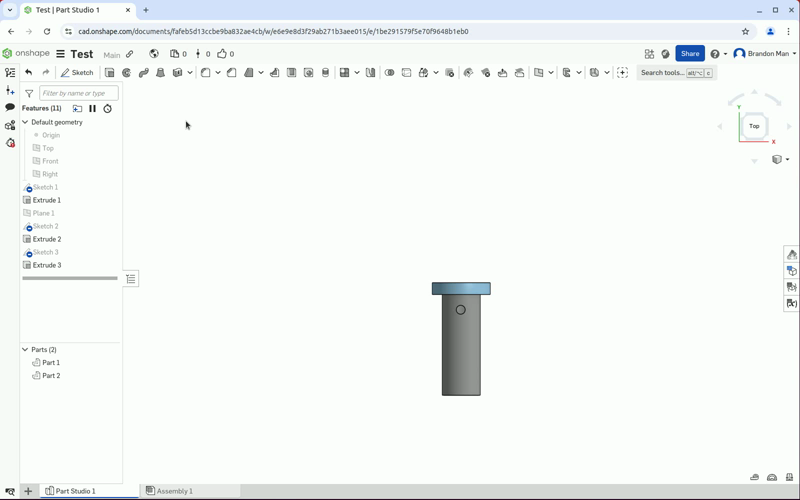
key(shift+h)
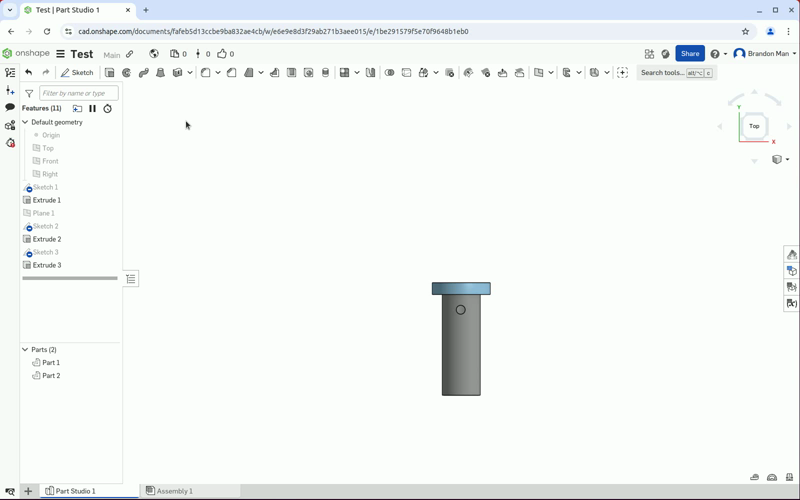
key(shift+h)
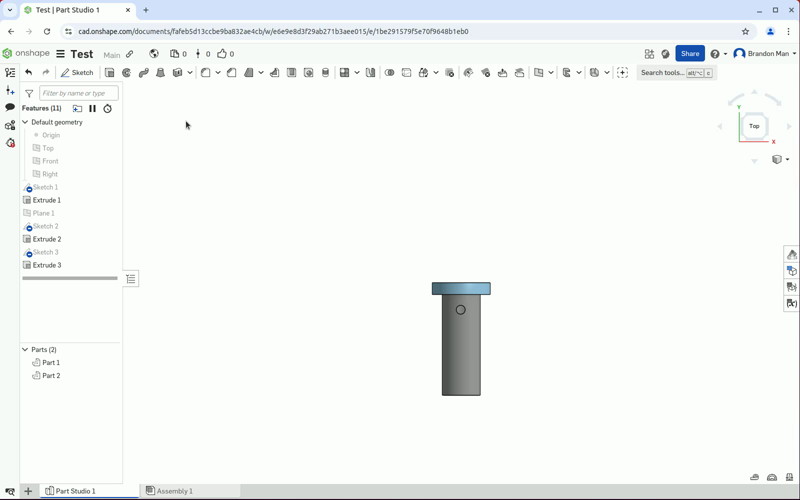
mouse_move(73, 189)
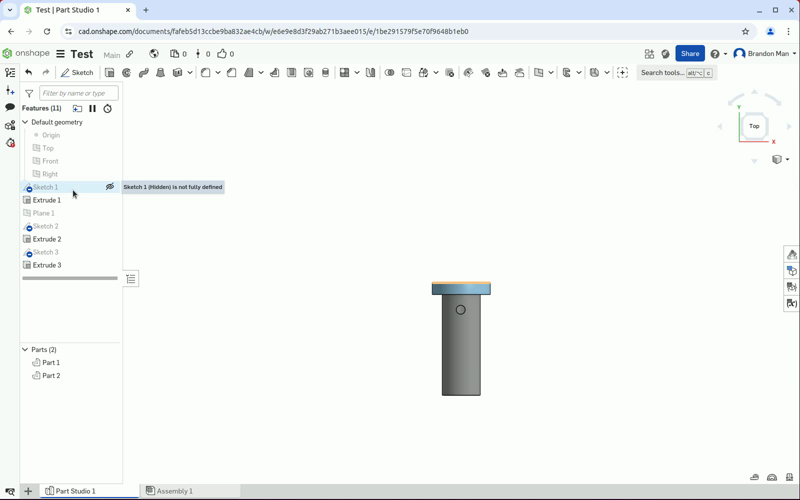
click(73, 189)
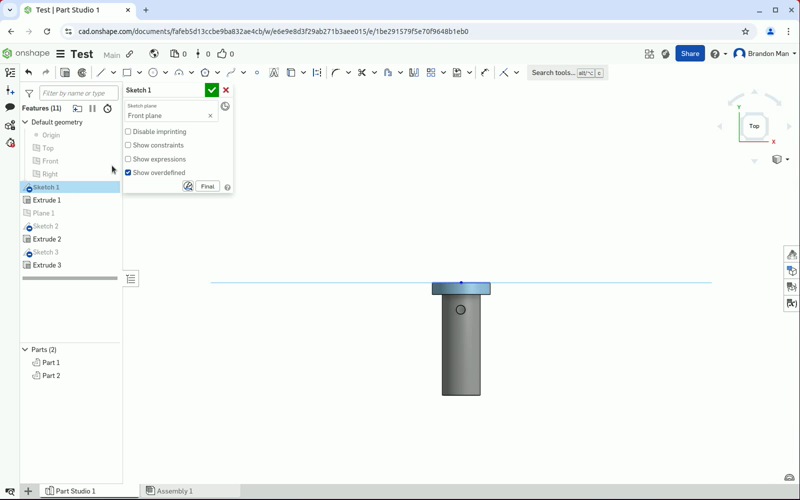
mouse_move(229, 92)
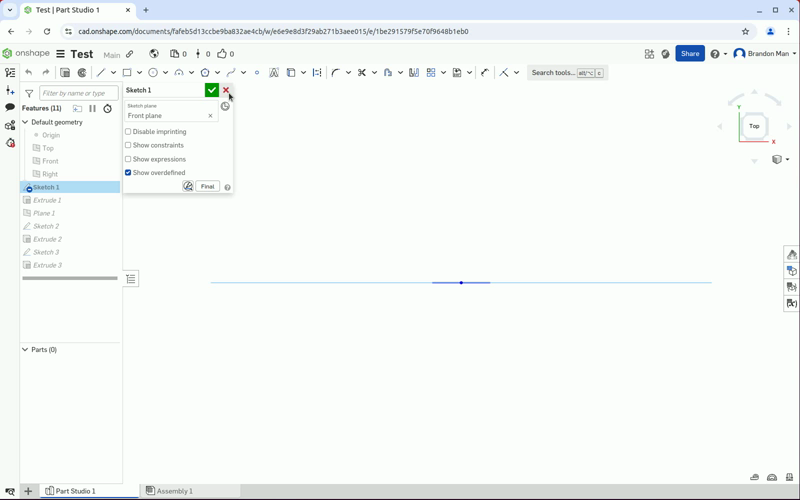
click(229, 92)
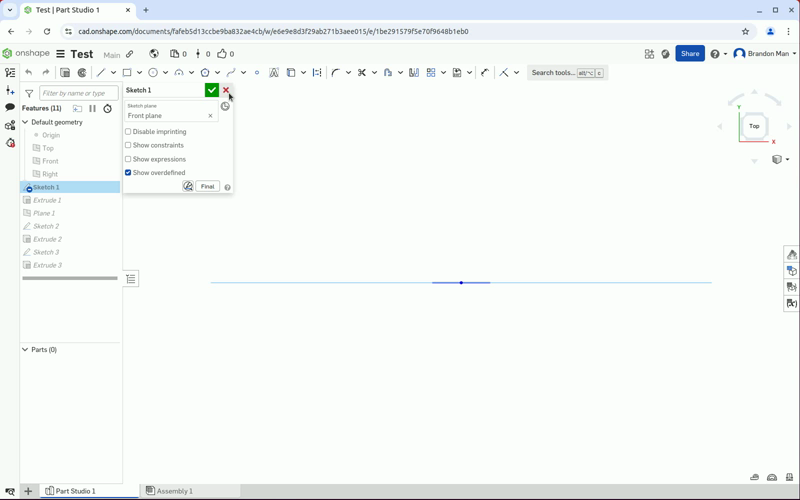
key(shift+s)
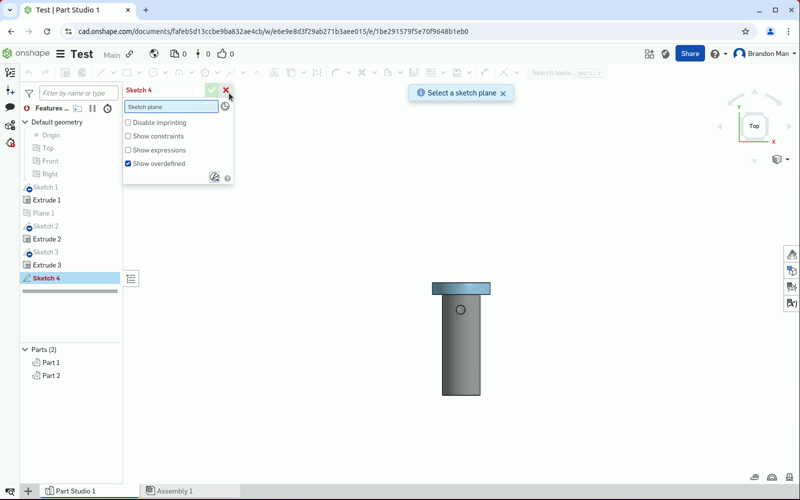
mouse_move(73, 150)
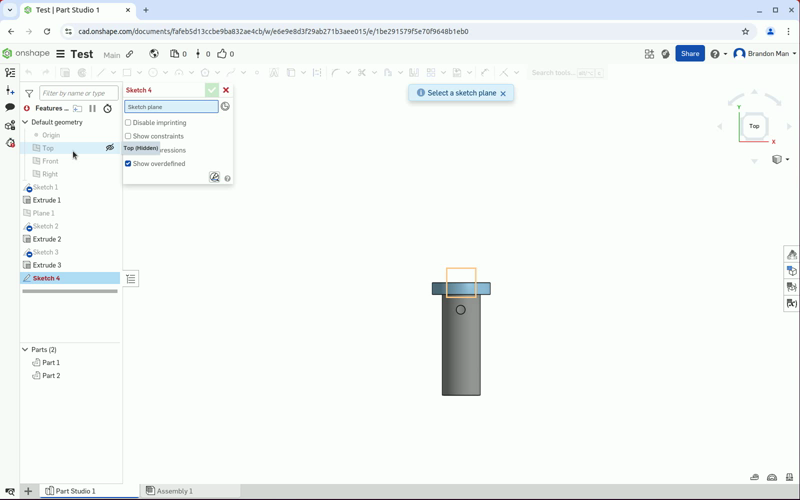
click(73, 150)
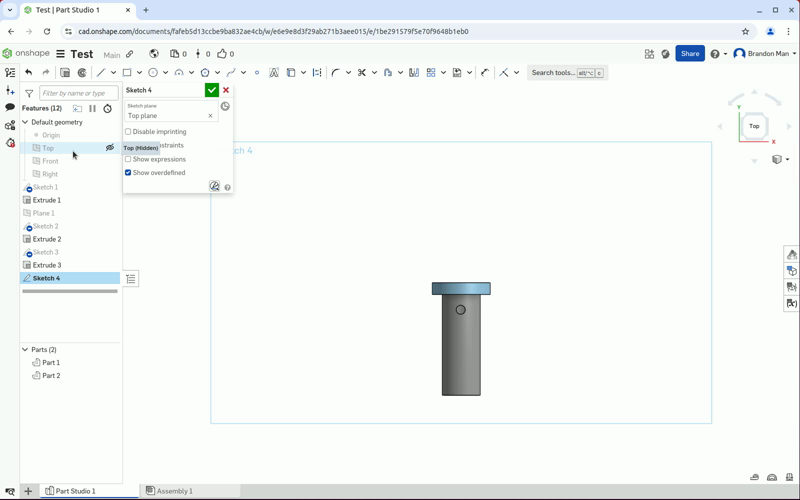
mouse_move(73, 352)
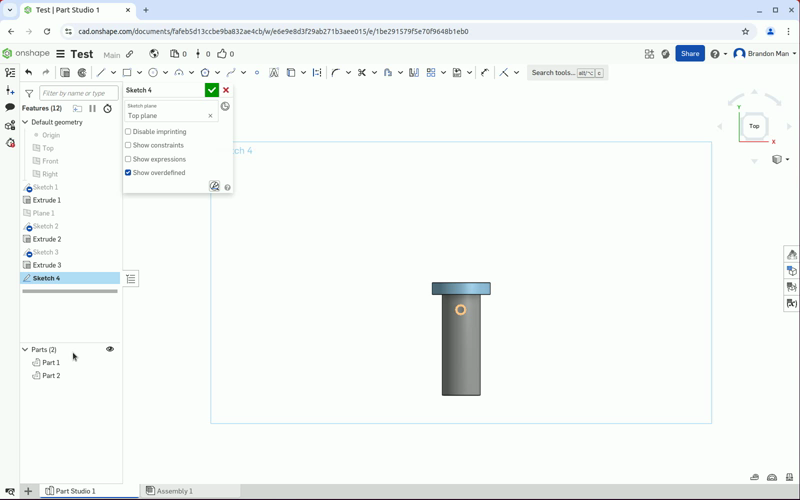
key(y)
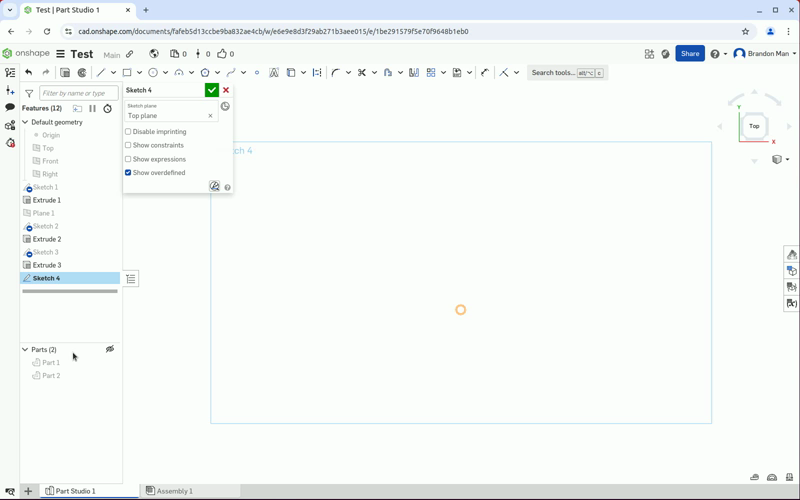
key(c)
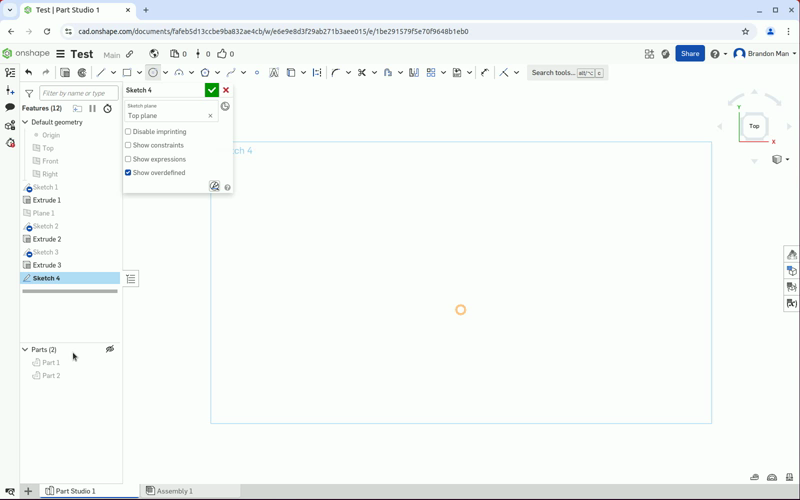
key_down(shift)
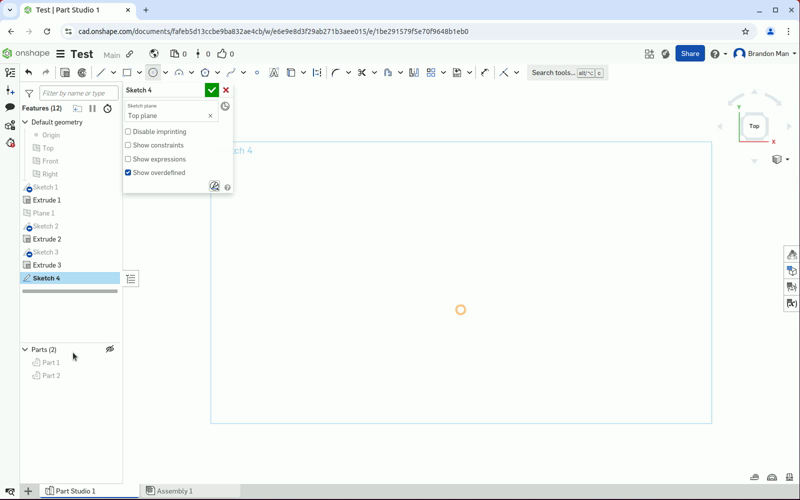
mouse_move(460, 332)
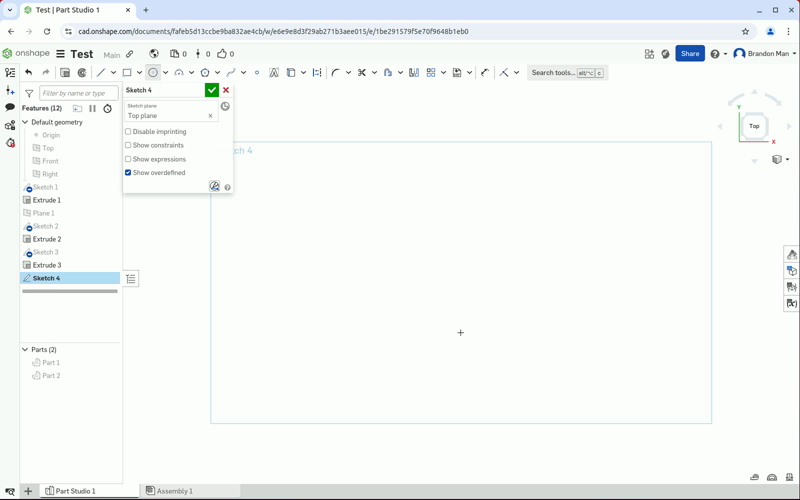
click(460, 332)
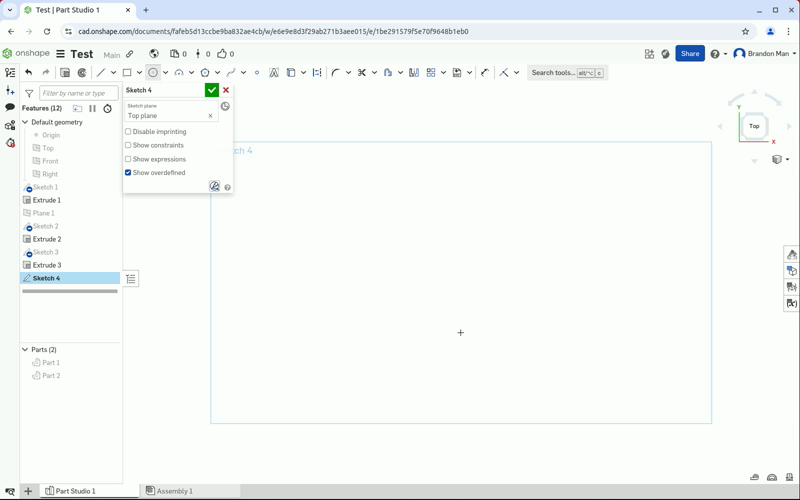
key_up(shift)
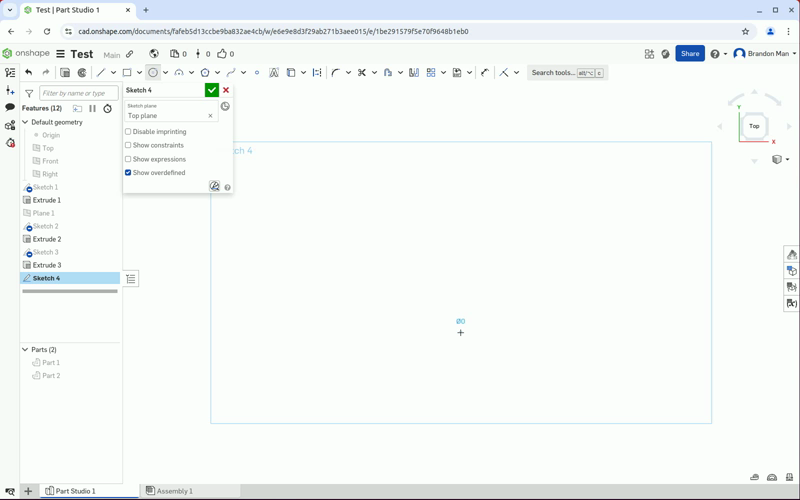
mouse_move(465, 332)
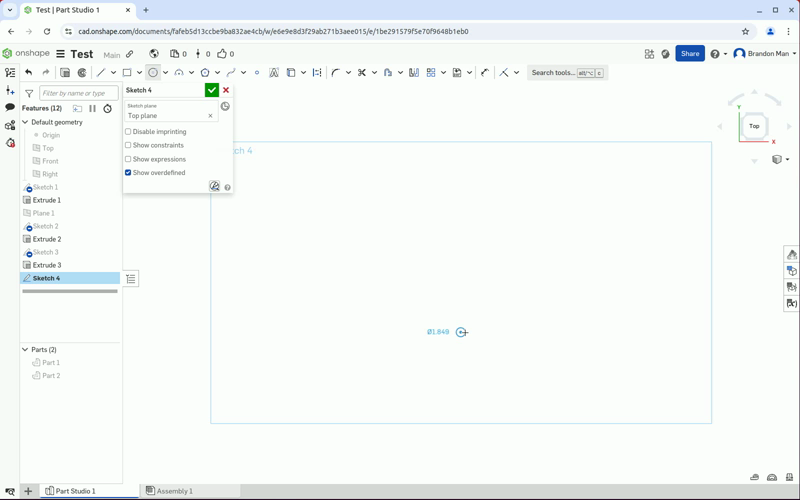
click(465, 332)
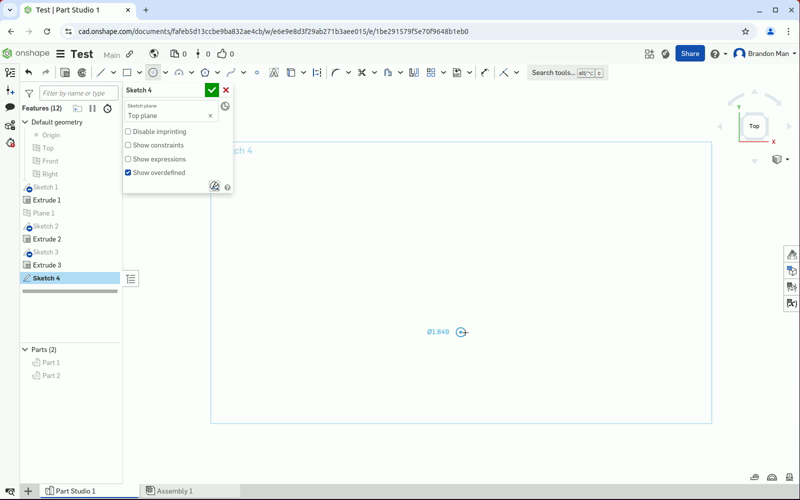
key(esc)
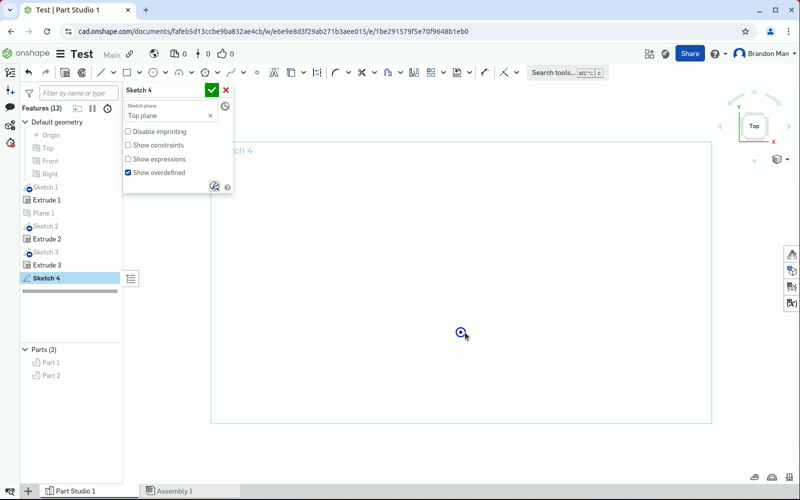
mouse_move(460, 333)
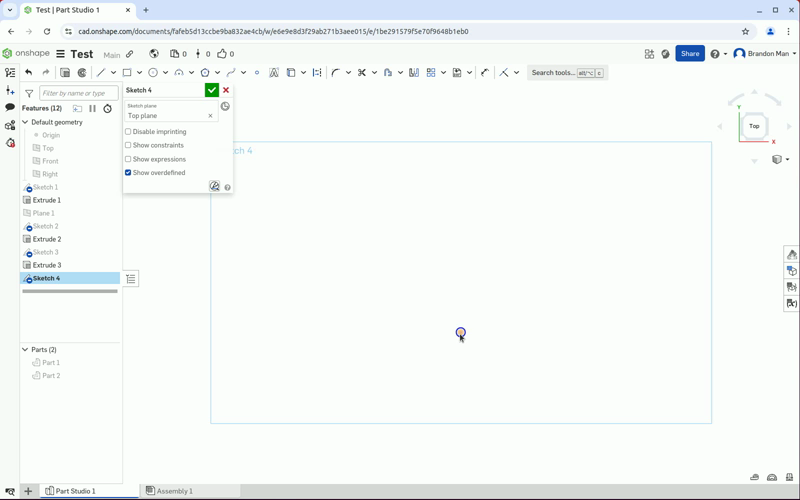
scroll(6)
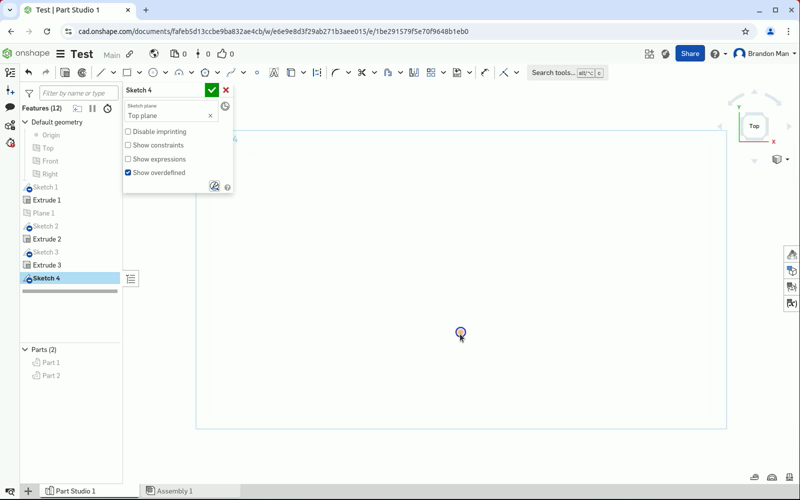
scroll(6)
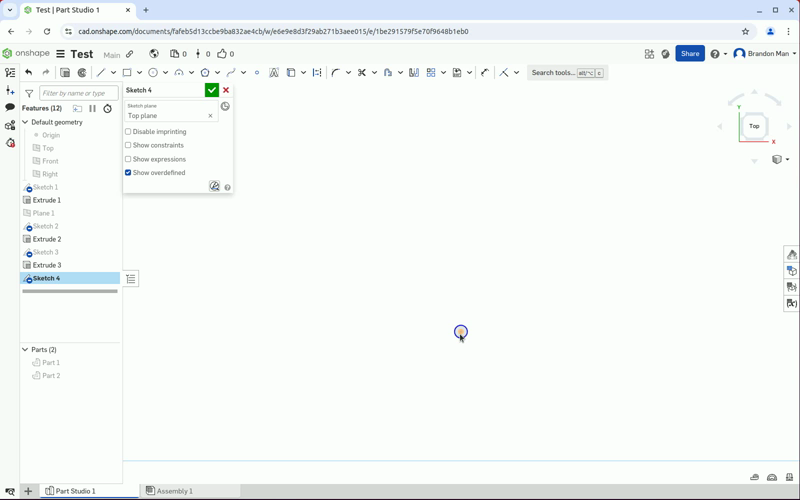
scroll(6)
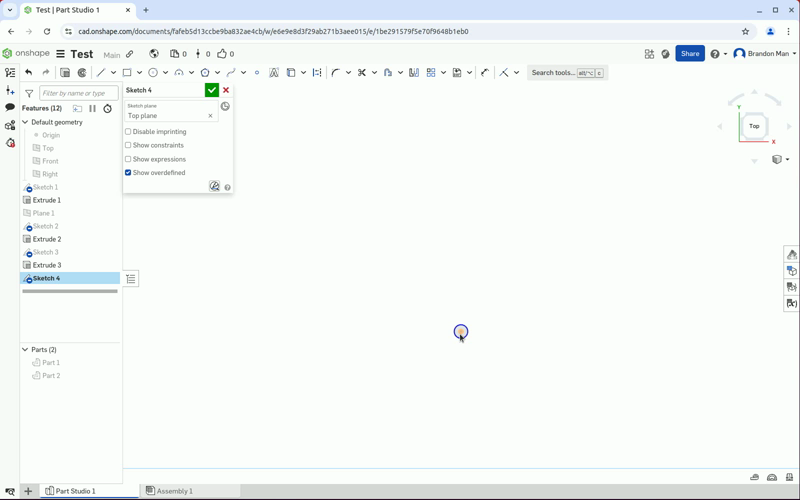
scroll(6)
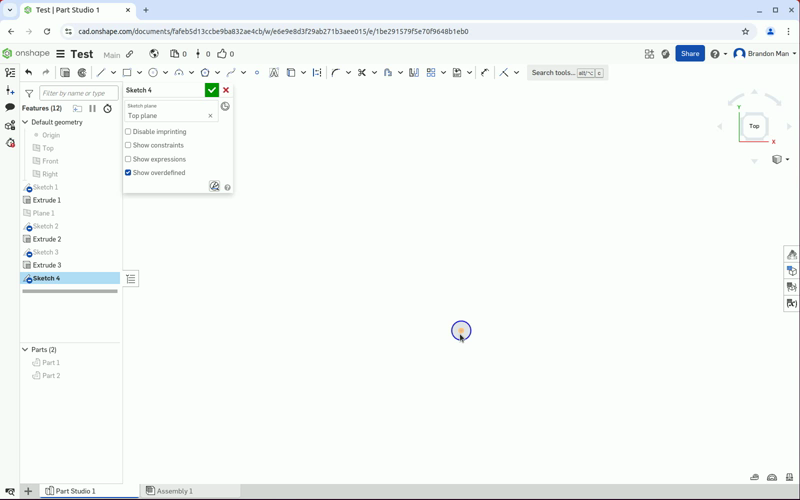
scroll(6)
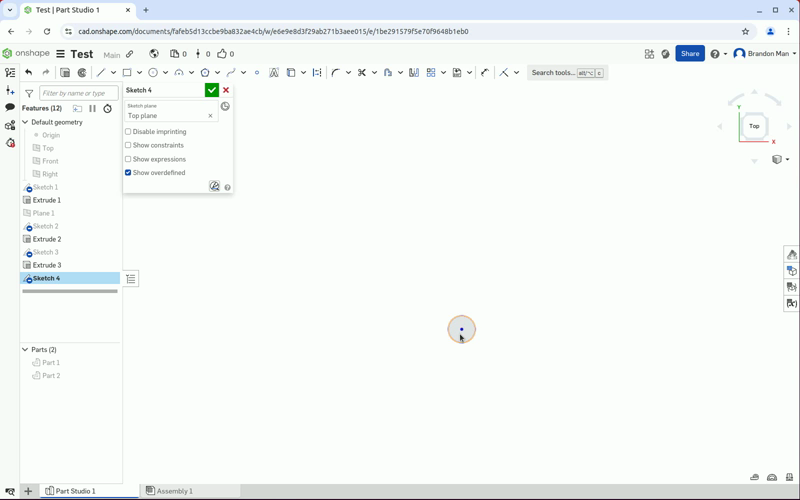
scroll(6)
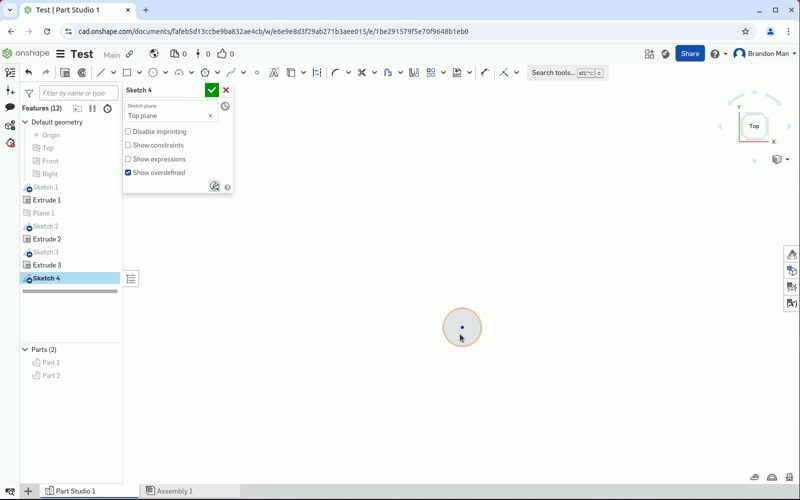
scroll(6)
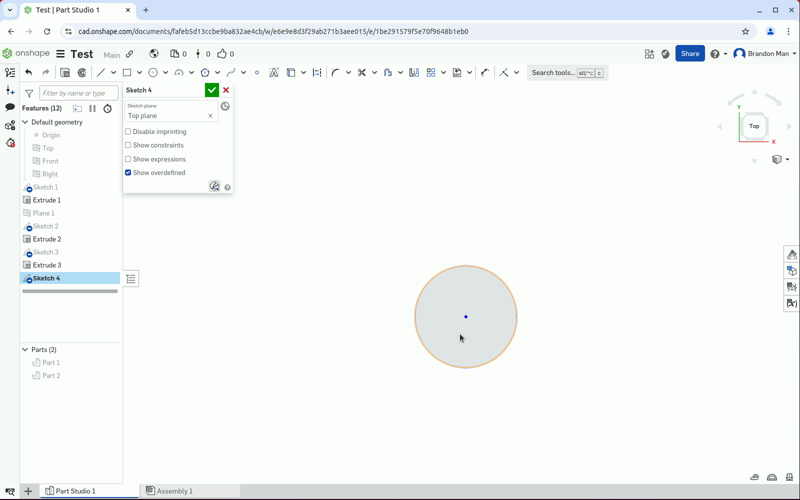
click(460, 333)
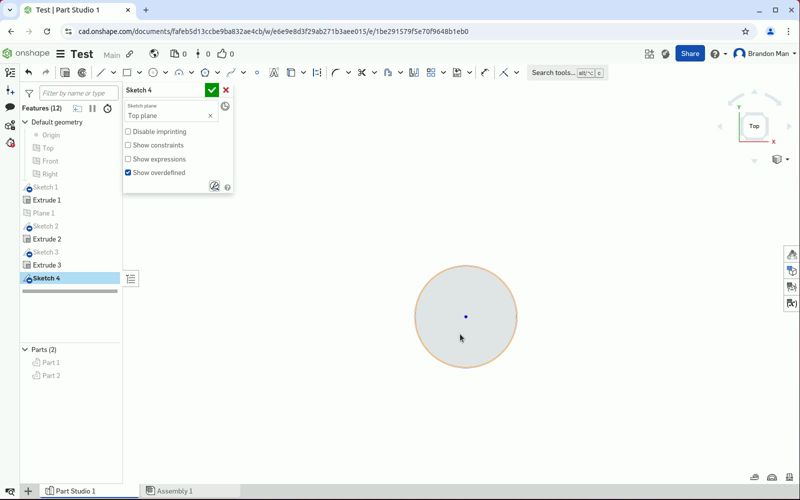
scroll(-6)
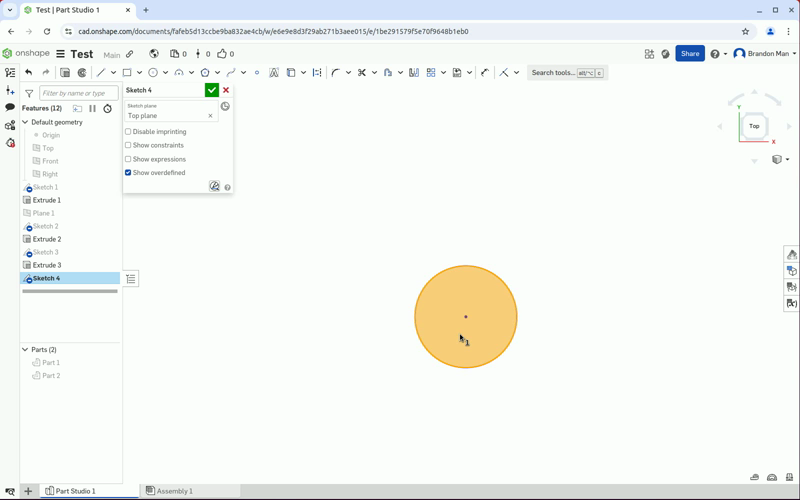
scroll(-6)
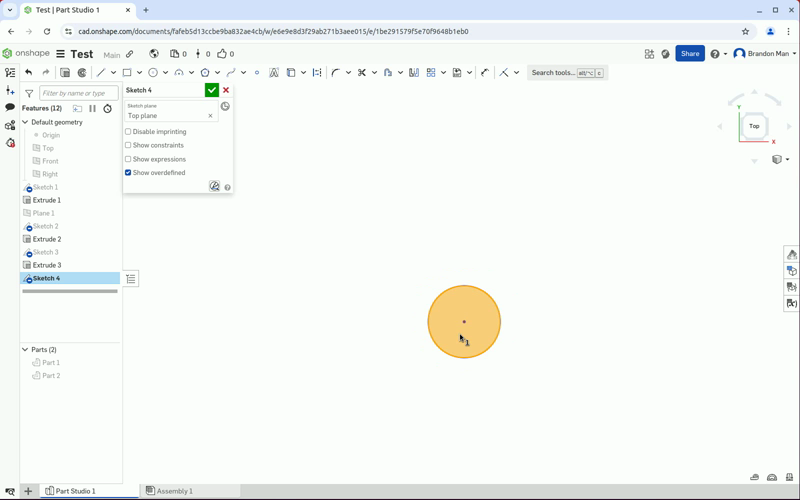
scroll(-6)
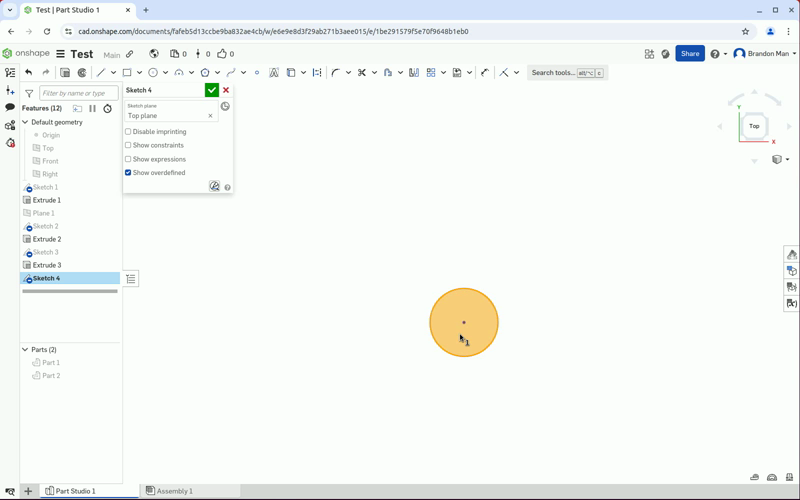
scroll(-6)
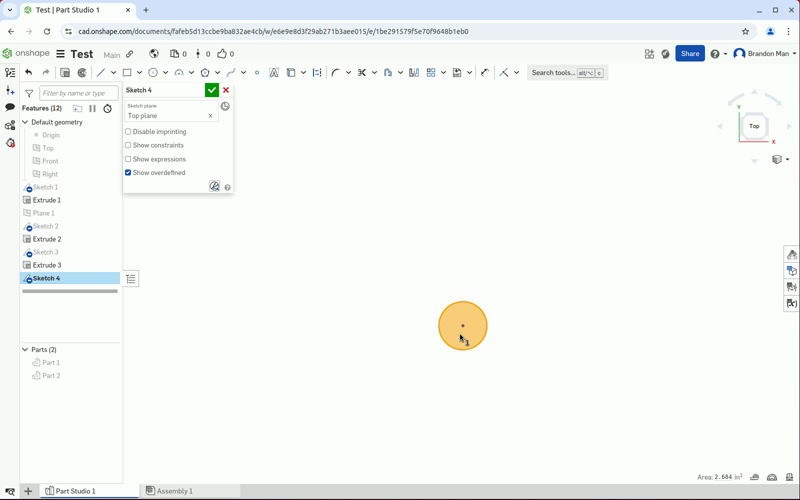
scroll(-6)
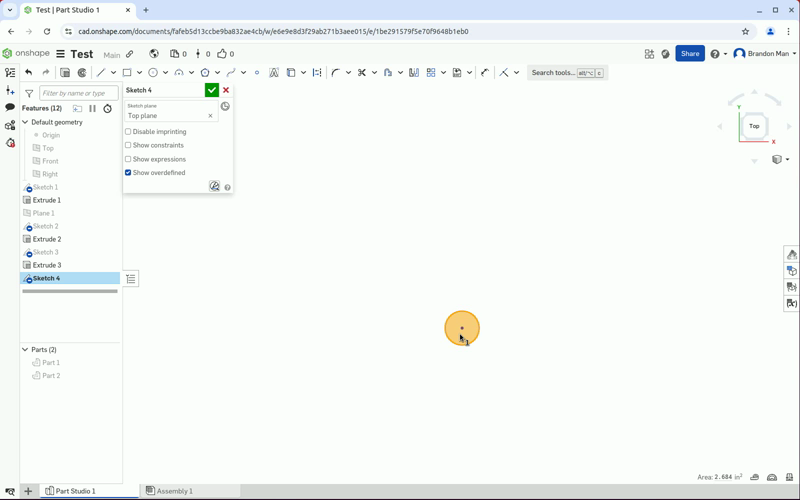
scroll(-6)
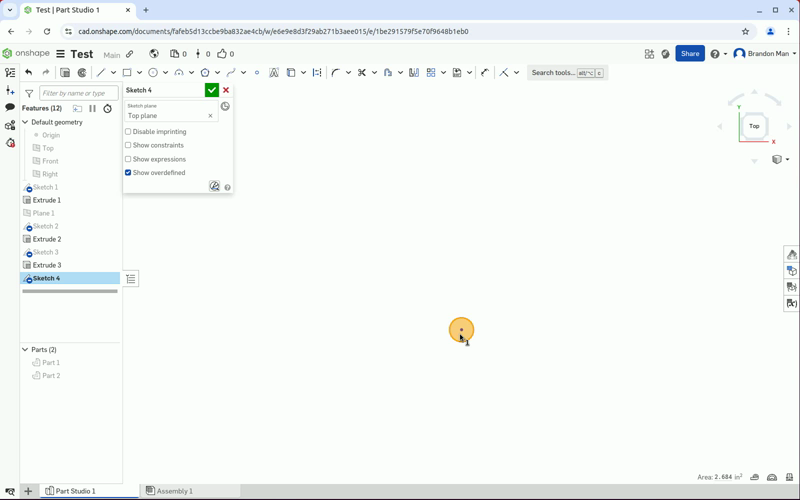
scroll(-6)
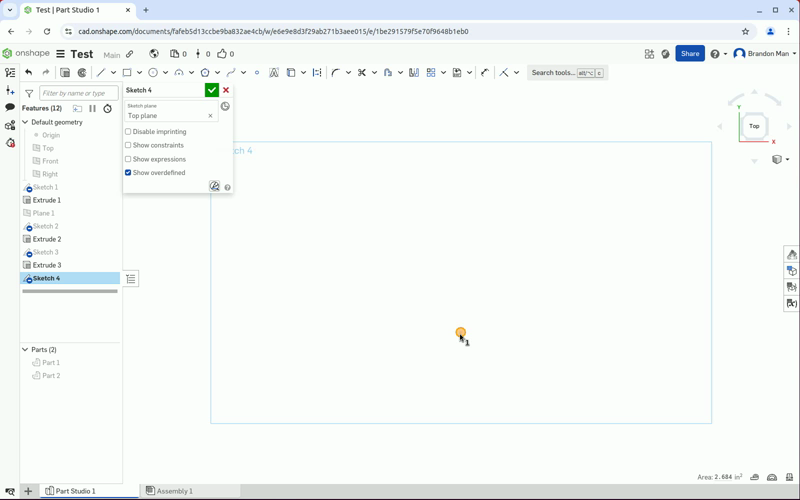
mouse_move(73, 352)
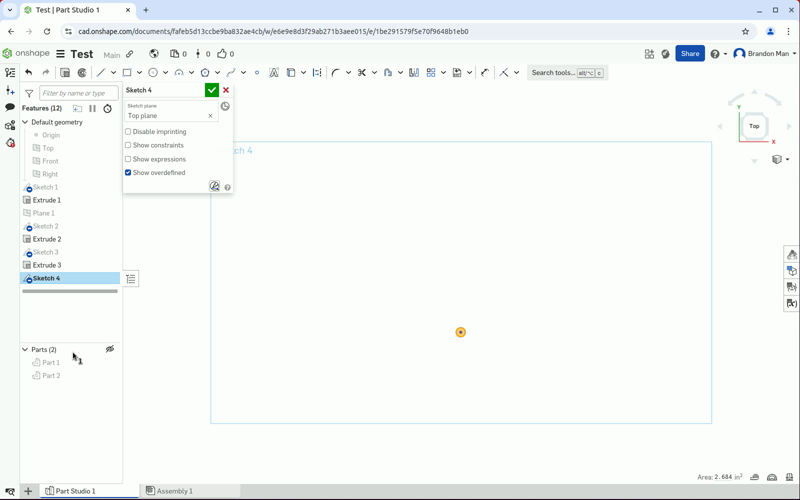
key(shift+y)
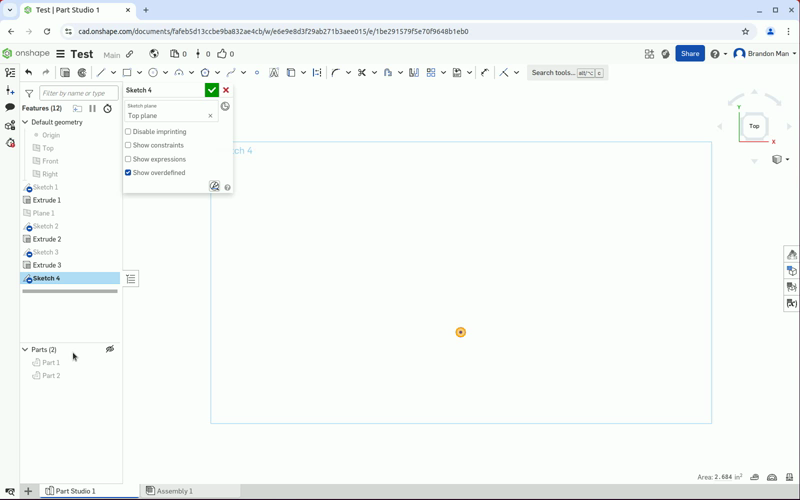
key(shift+e)
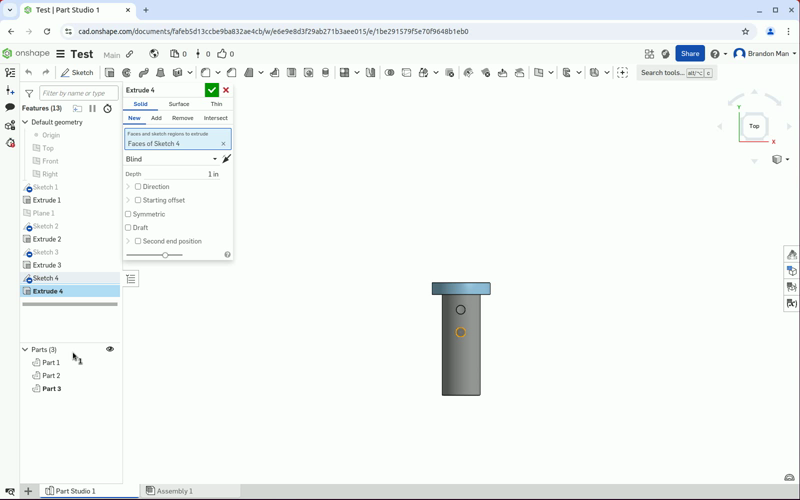
mouse_move(143, 106)
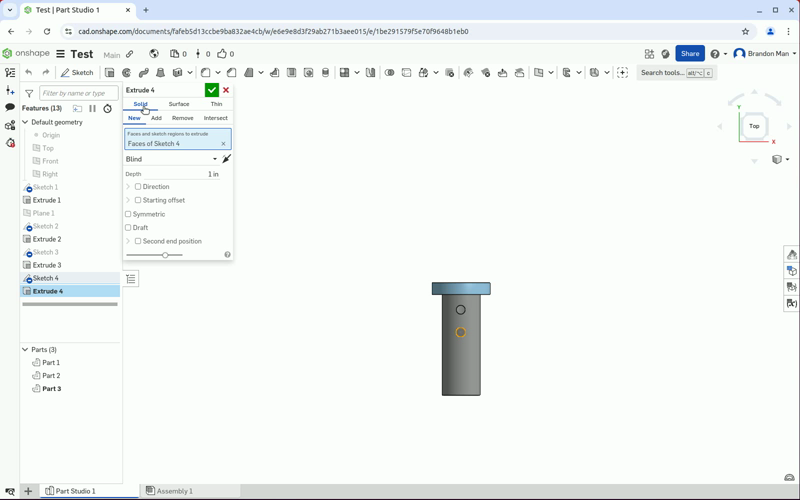
click(143, 106)
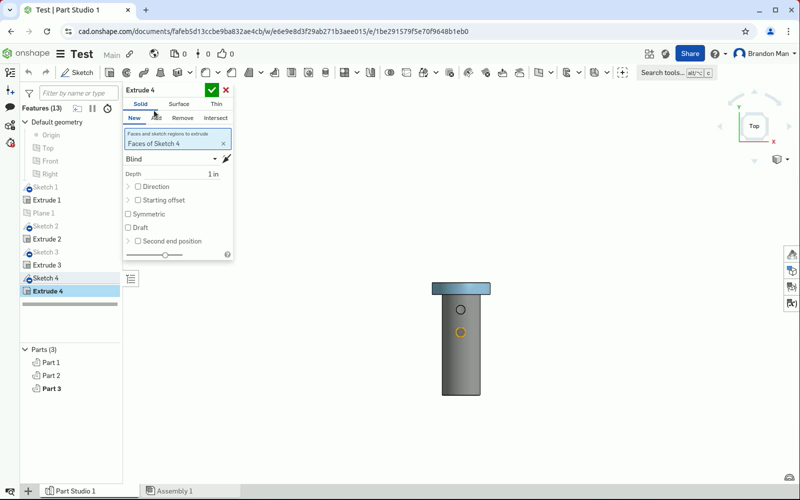
mouse_move(186, 120)
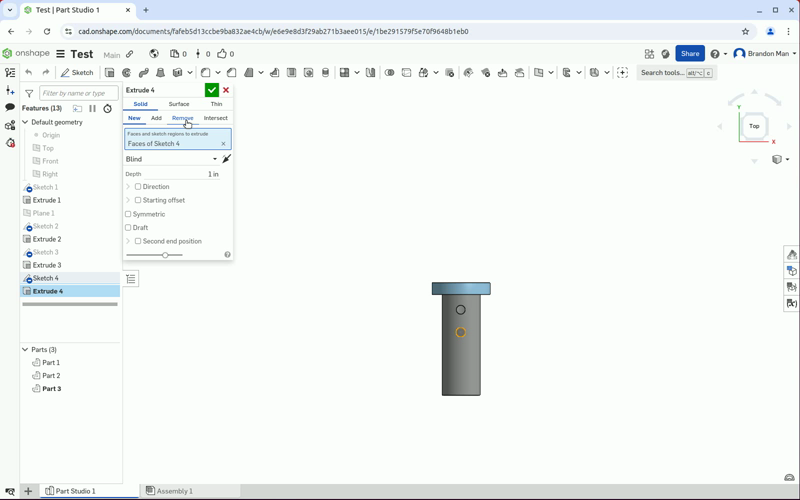
click(186, 120)
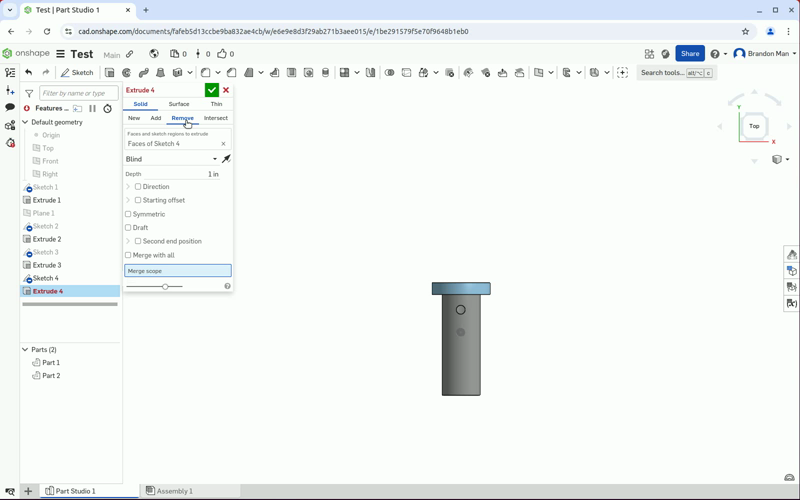
key(tab, 4)
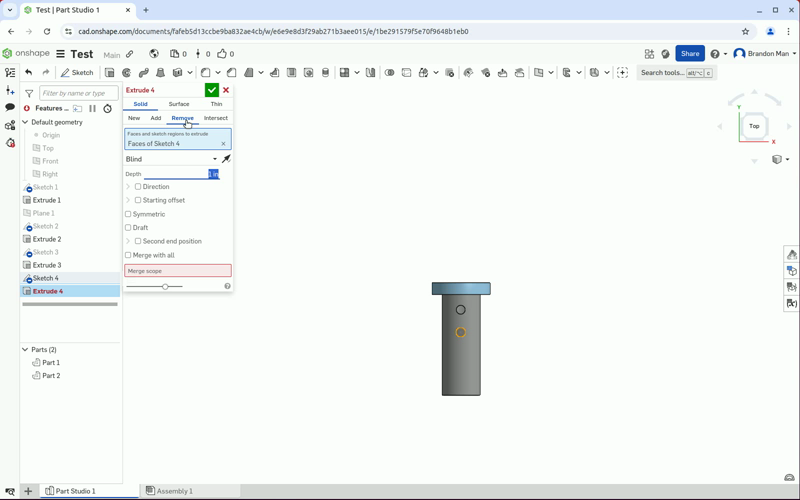
text(-4.574)
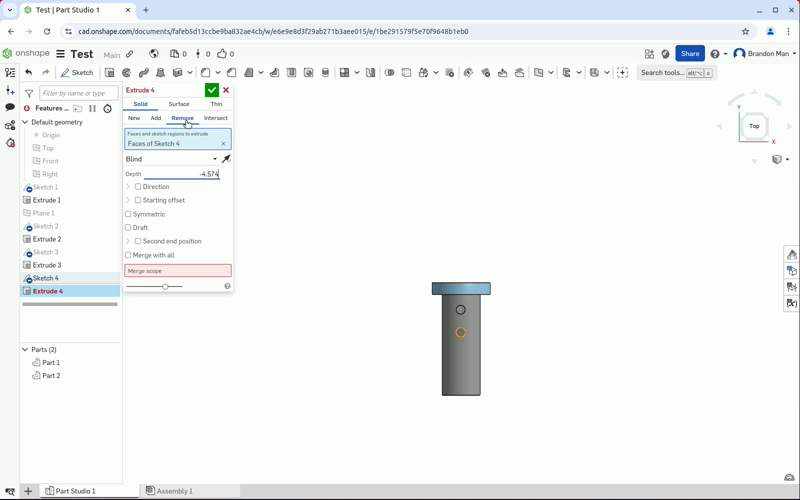
key(tab, 6)
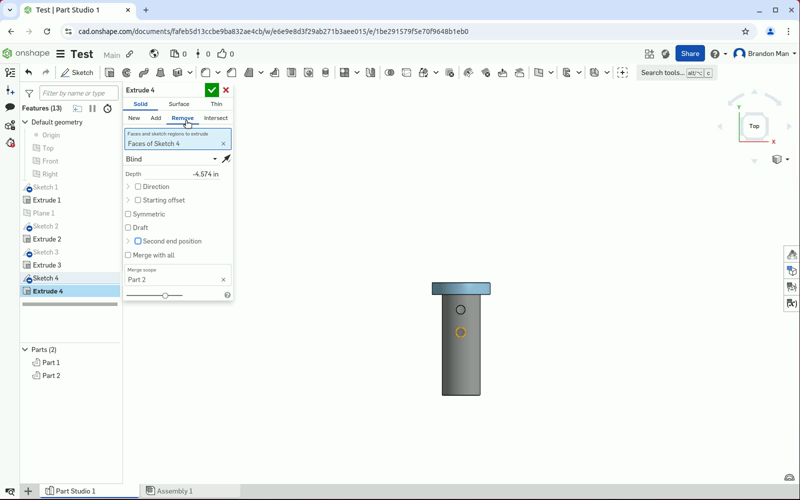
key(space)
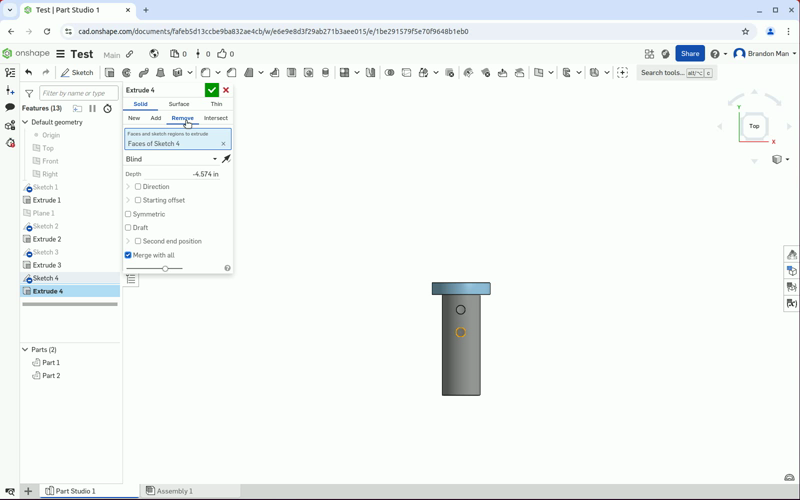
key(enter)
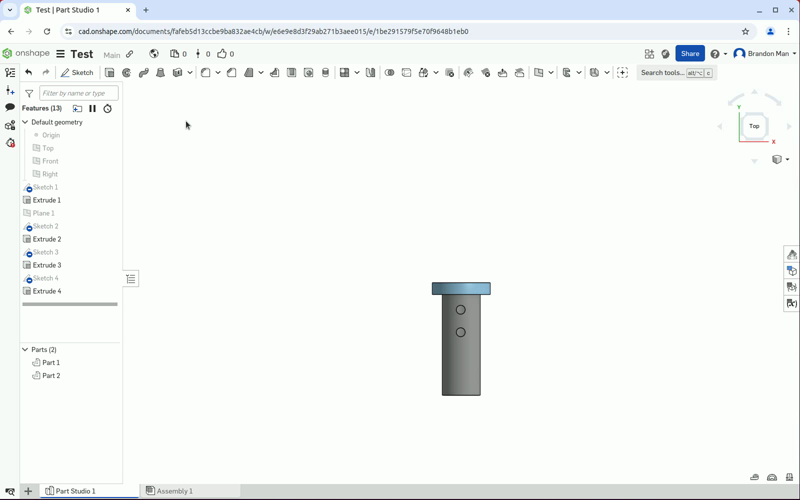
key(shift+h)
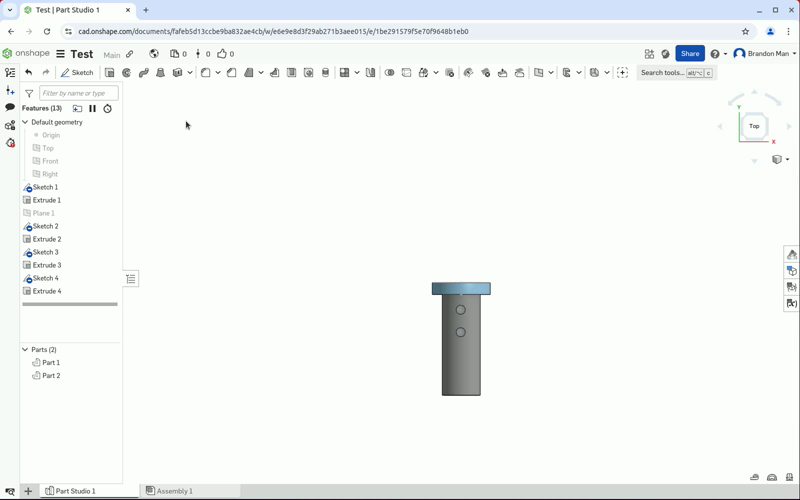
key(shift+h)
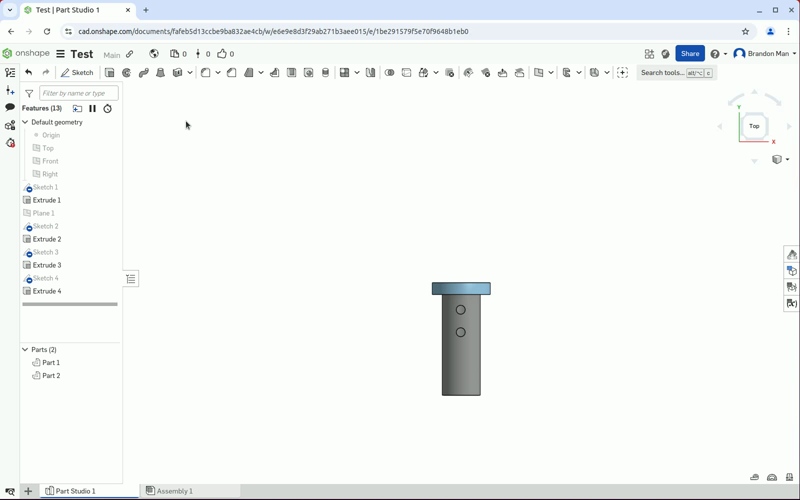
mouse_move(73, 189)
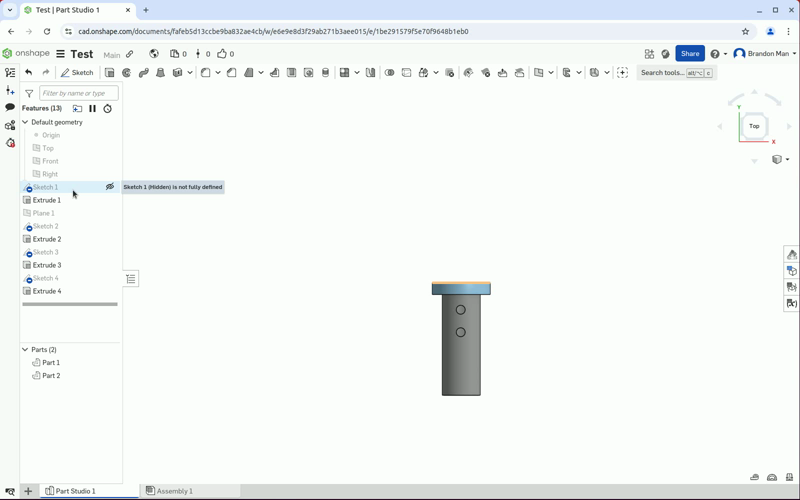
click(73, 189)
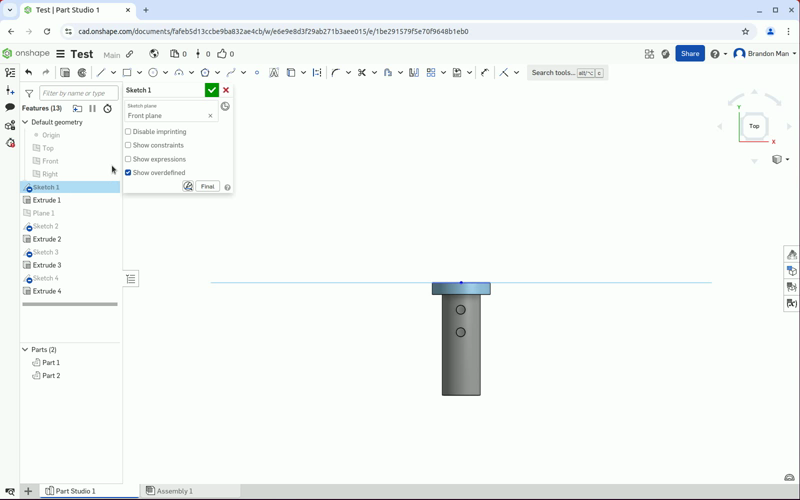
mouse_move(229, 92)
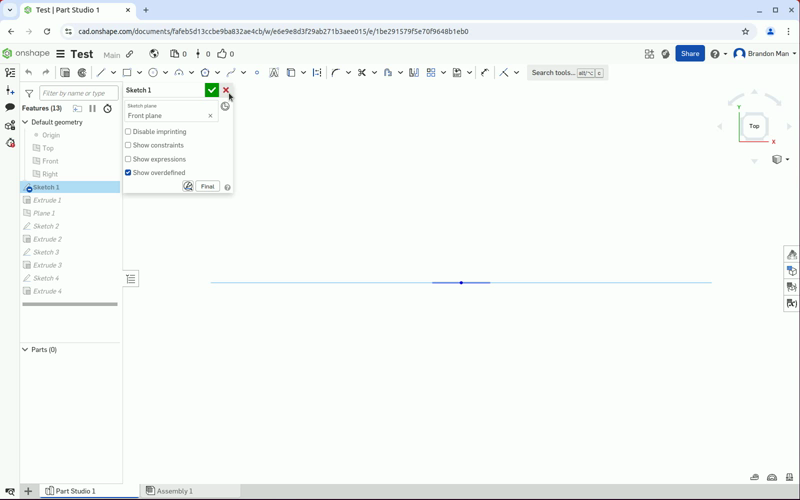
click(229, 92)
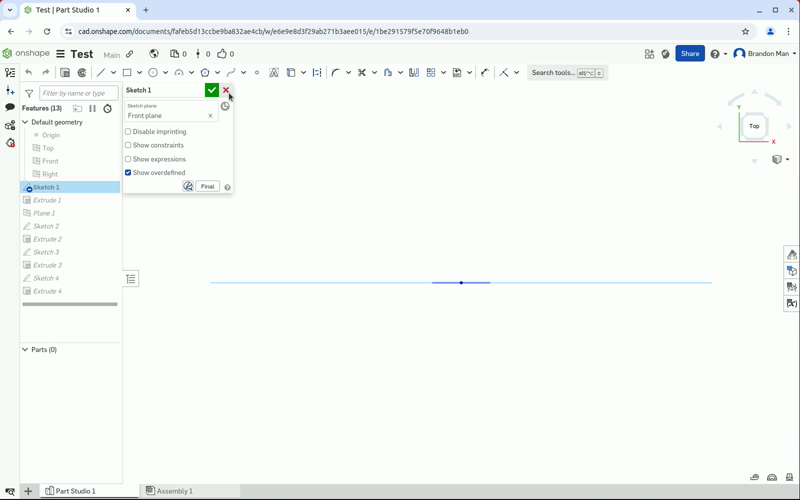
key(shift+s)
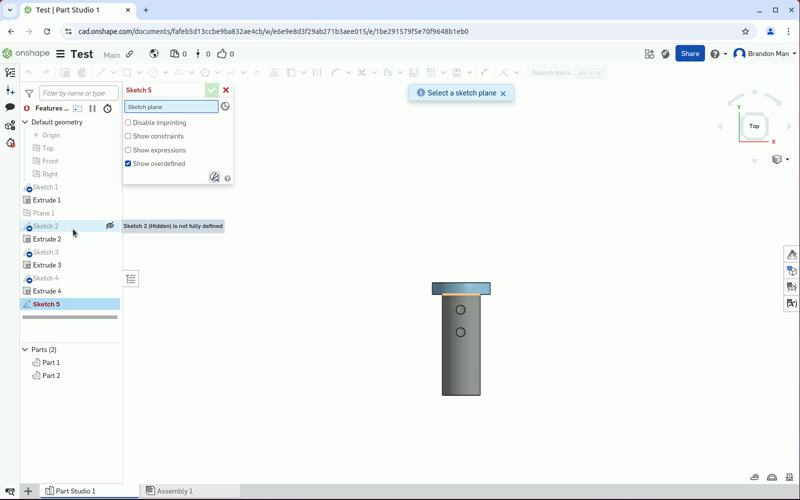
scroll(3)
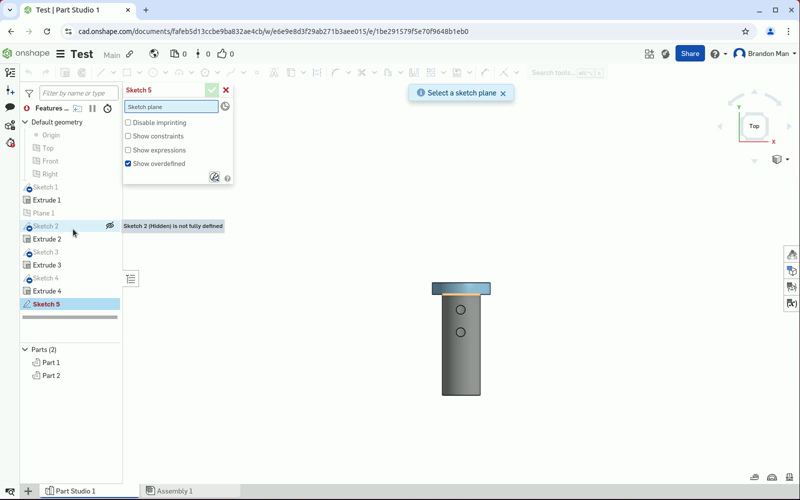
mouse_move(73, 150)
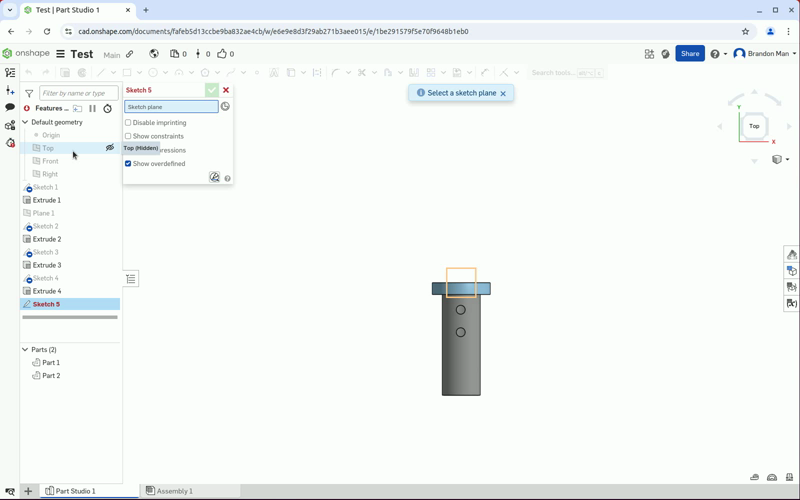
click(73, 150)
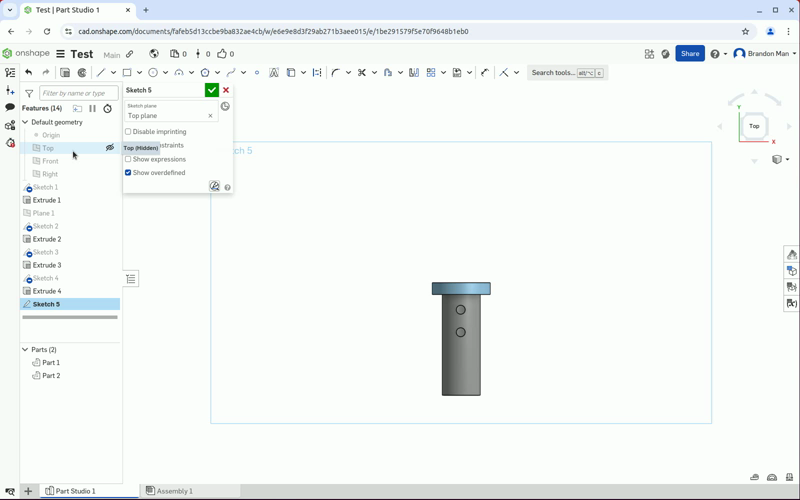
mouse_move(73, 352)
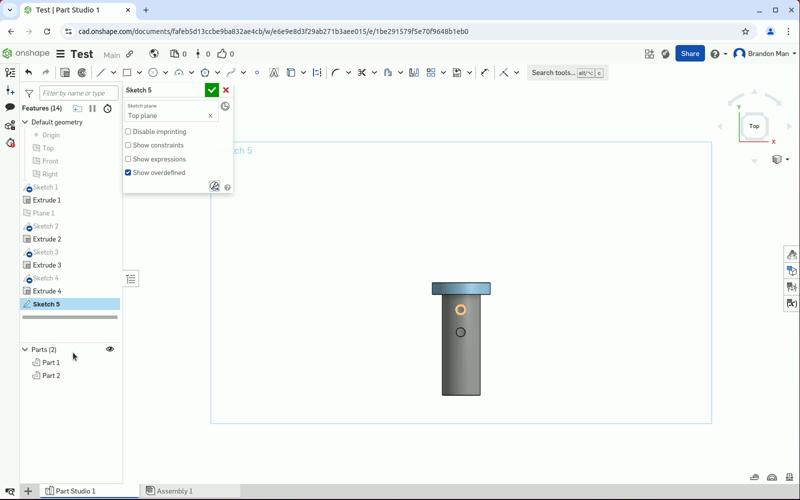
key(y)
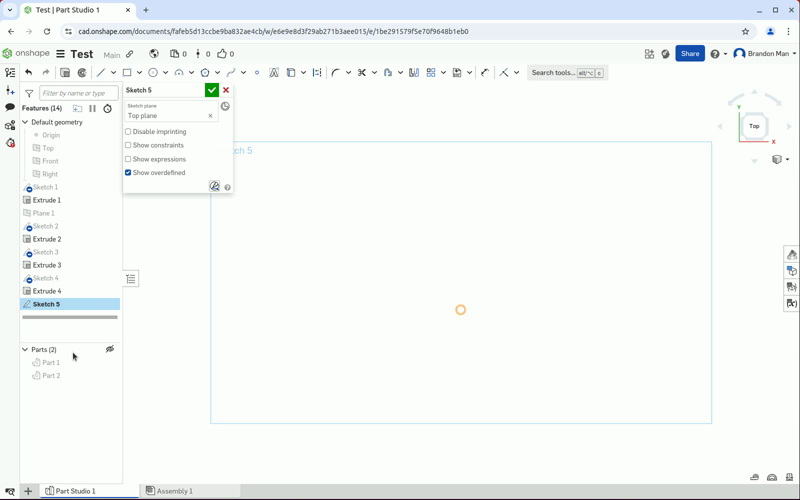
key(c)
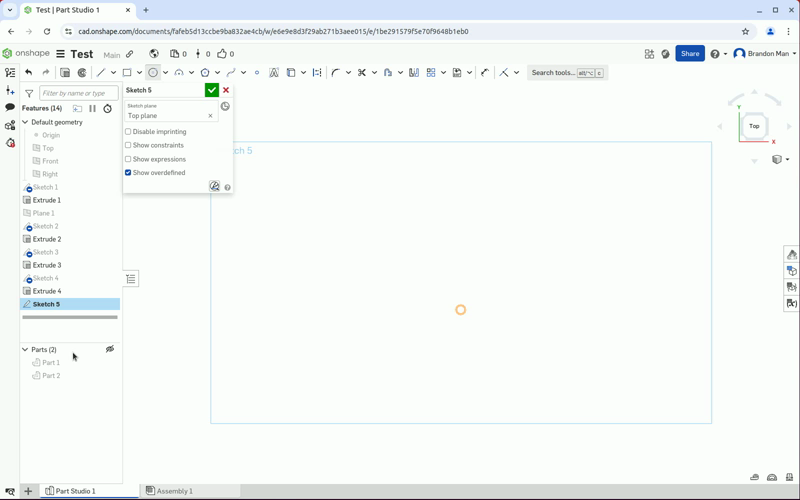
key_down(shift)
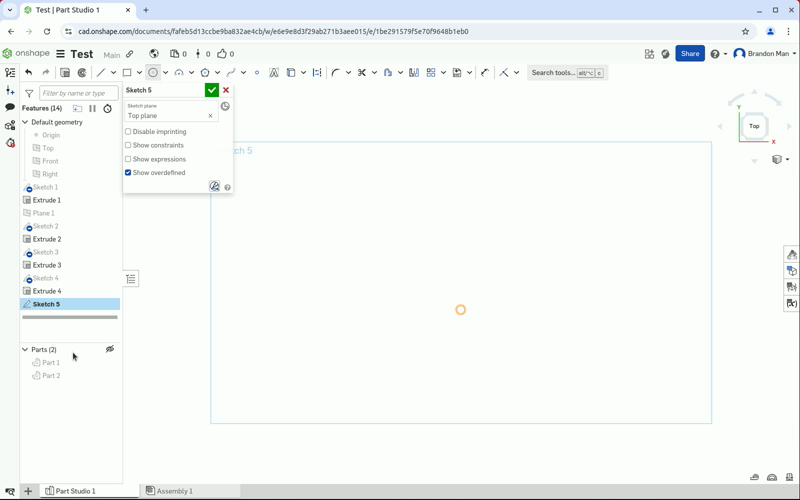
mouse_move(460, 354)
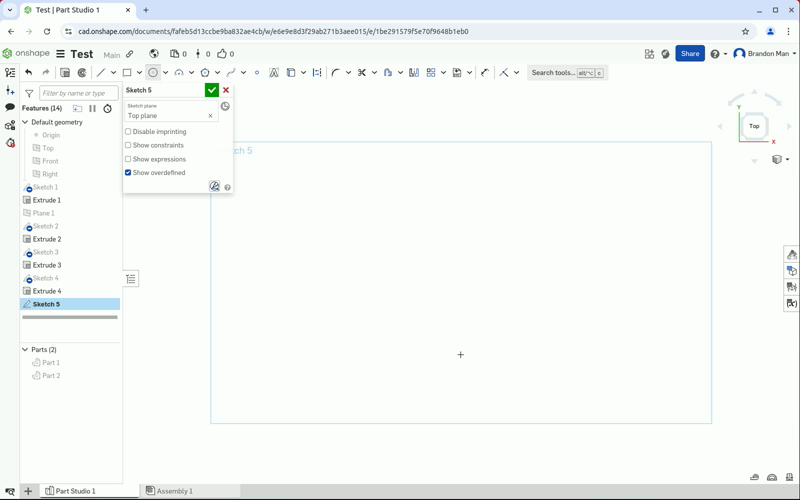
click(460, 354)
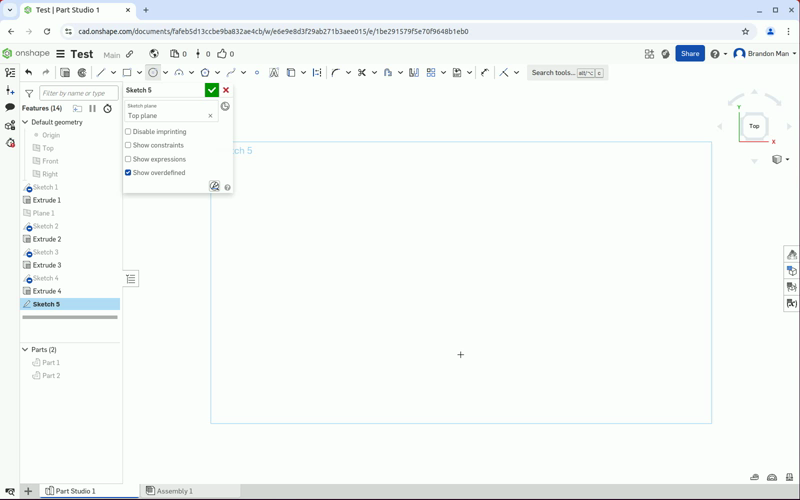
key_up(shift)
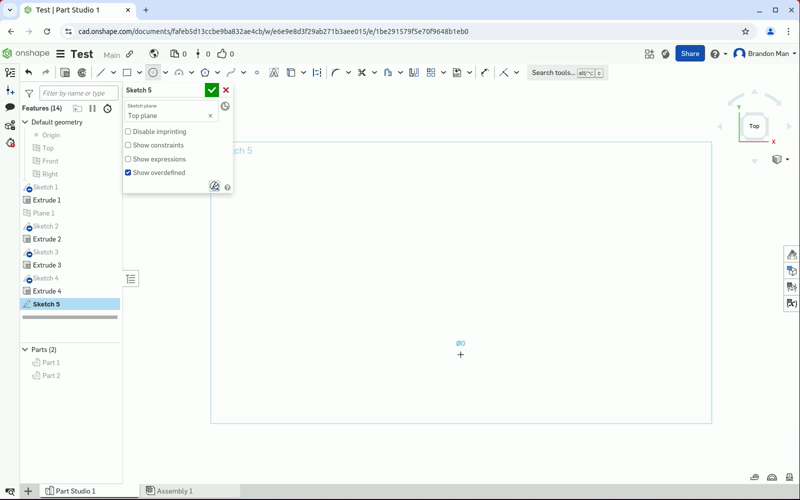
mouse_move(465, 354)
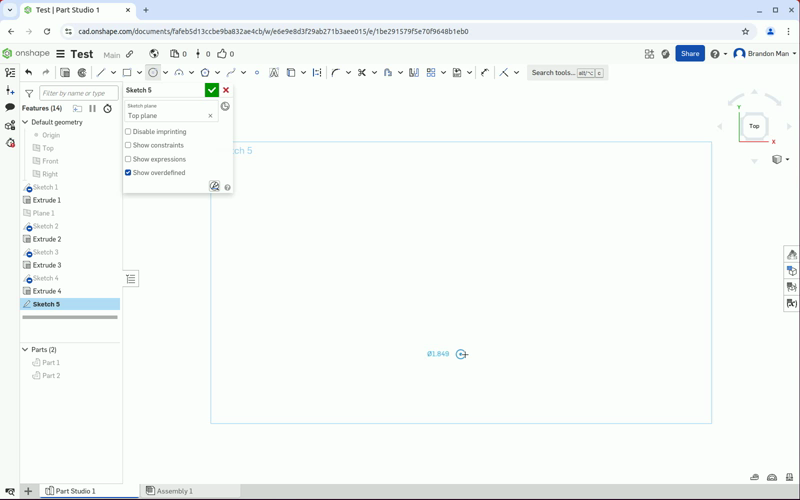
click(465, 354)
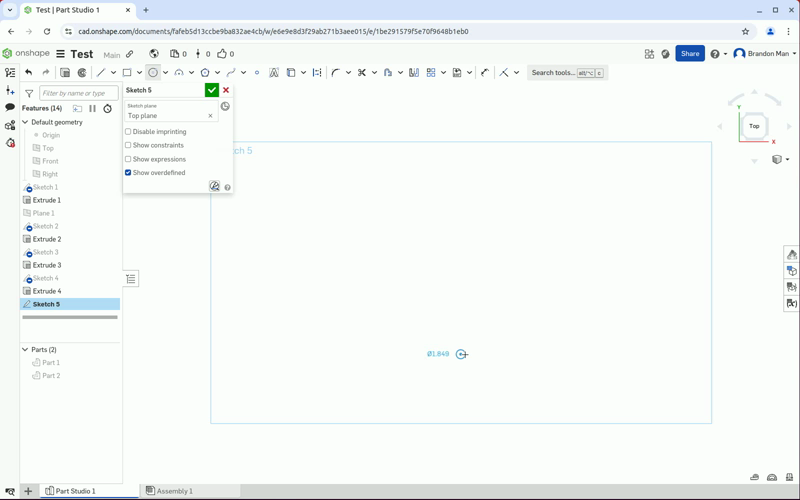
key(esc)
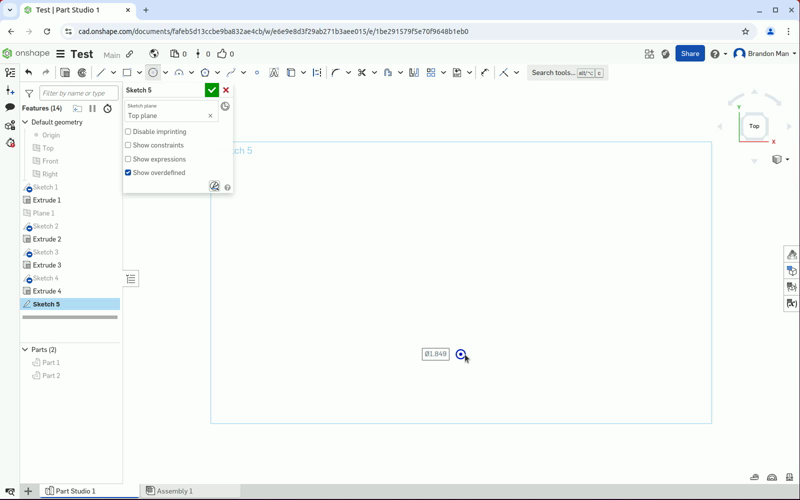
mouse_move(462, 356)
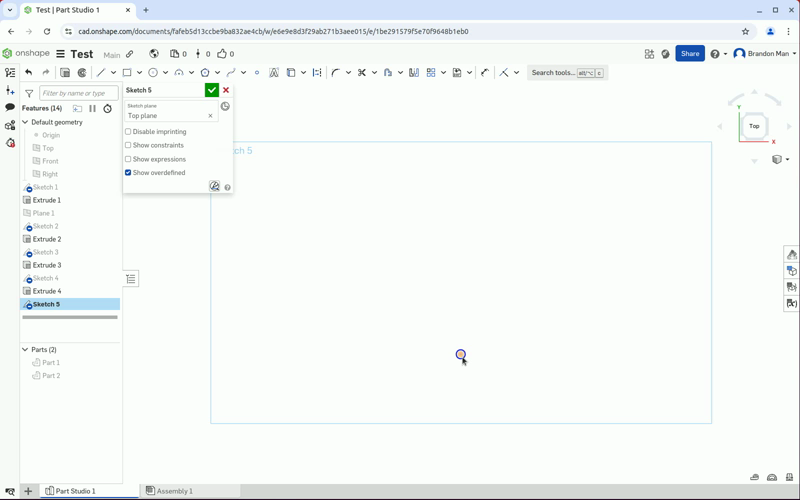
scroll(6)
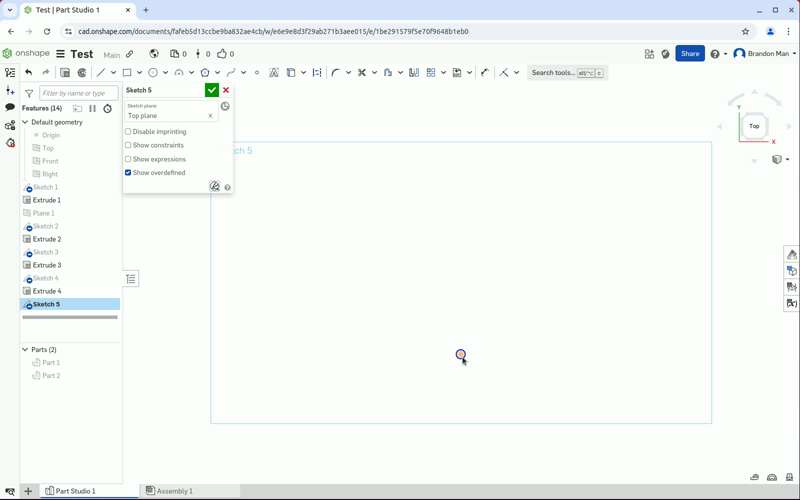
scroll(6)
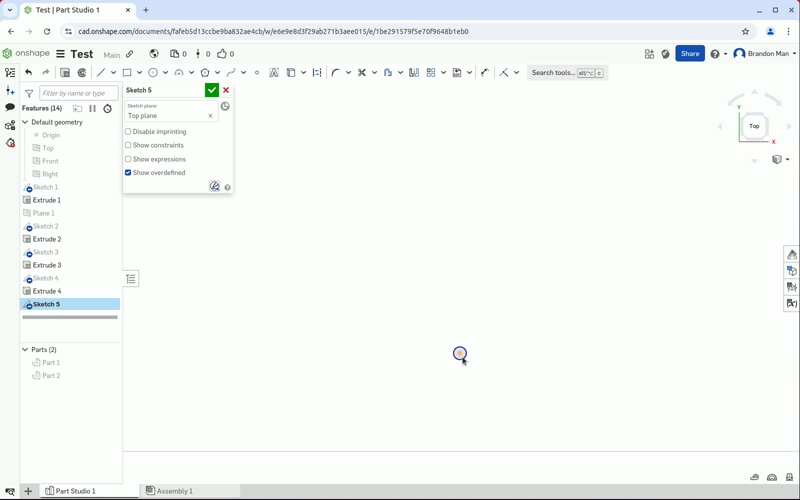
scroll(6)
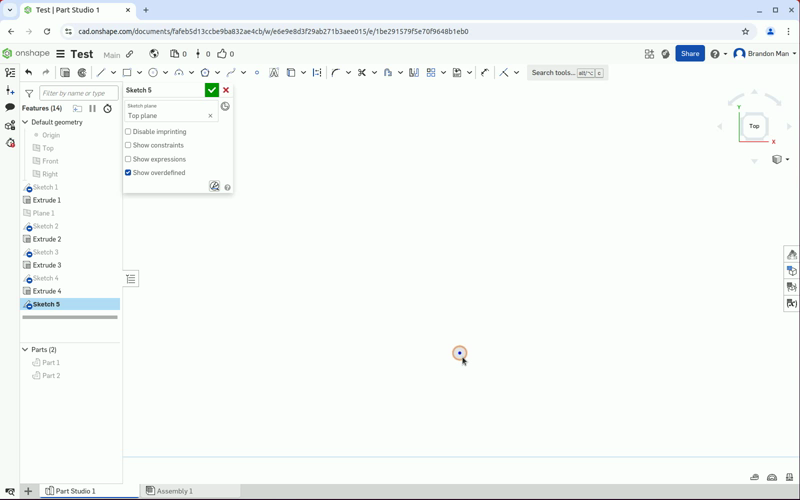
scroll(6)
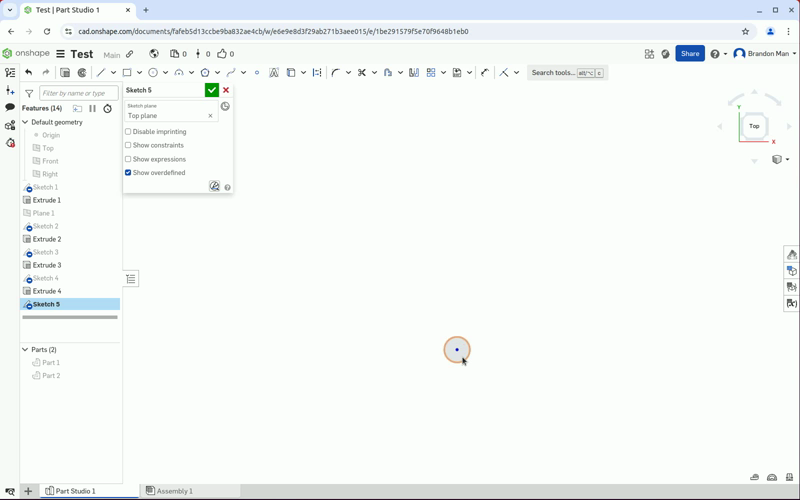
scroll(6)
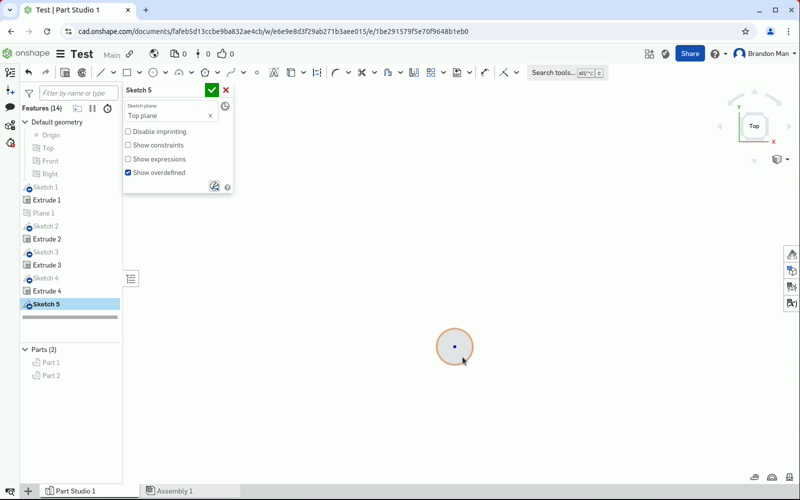
scroll(6)
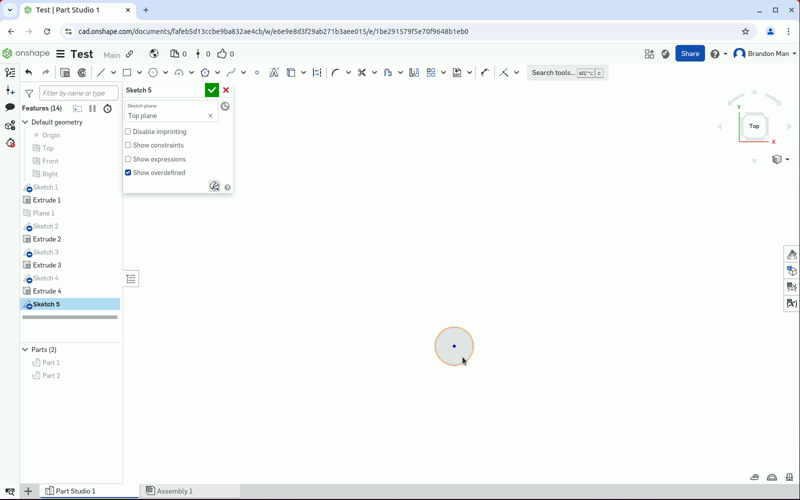
scroll(6)
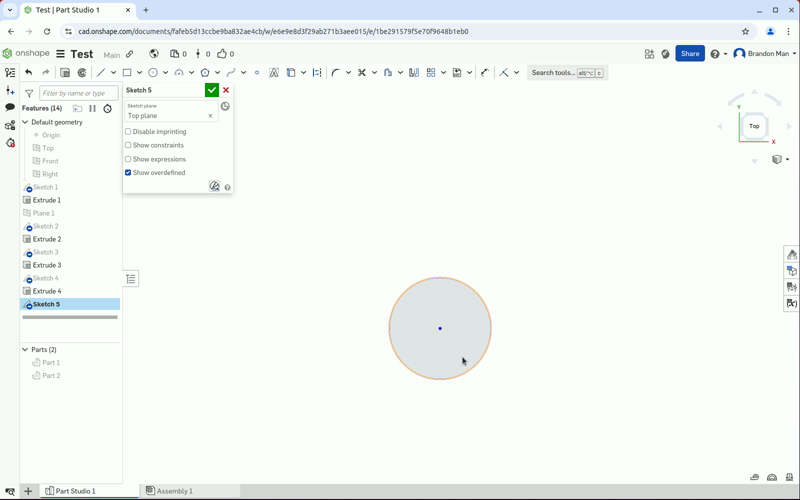
click(462, 356)
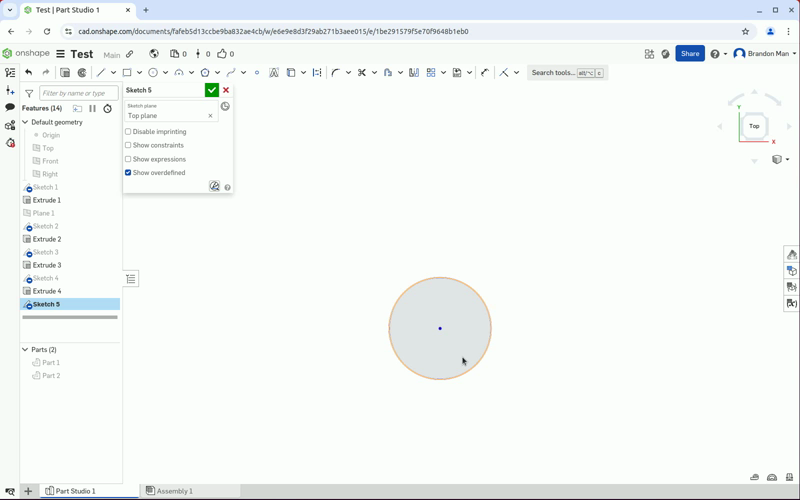
scroll(-6)
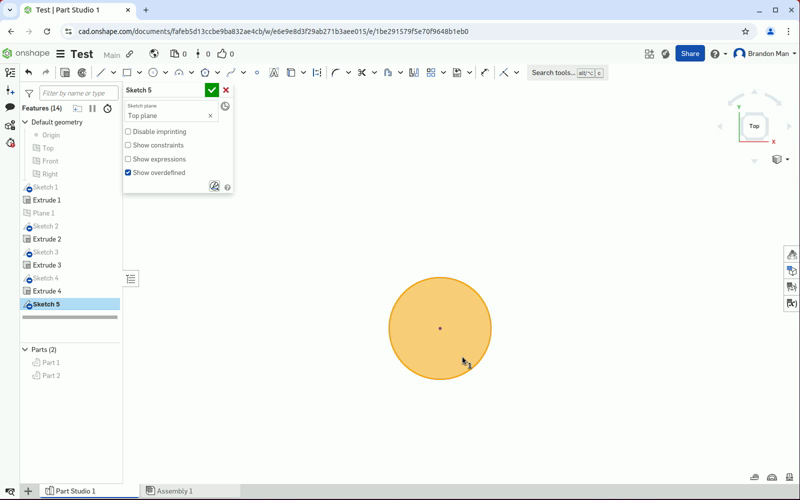
scroll(-6)
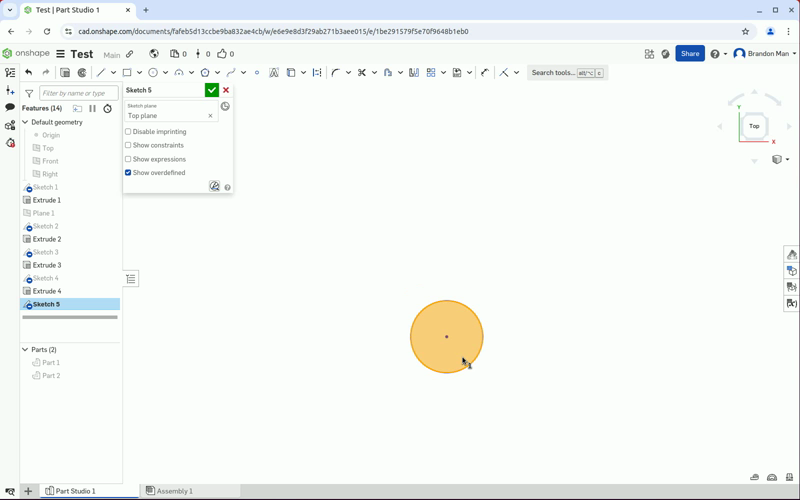
scroll(-6)
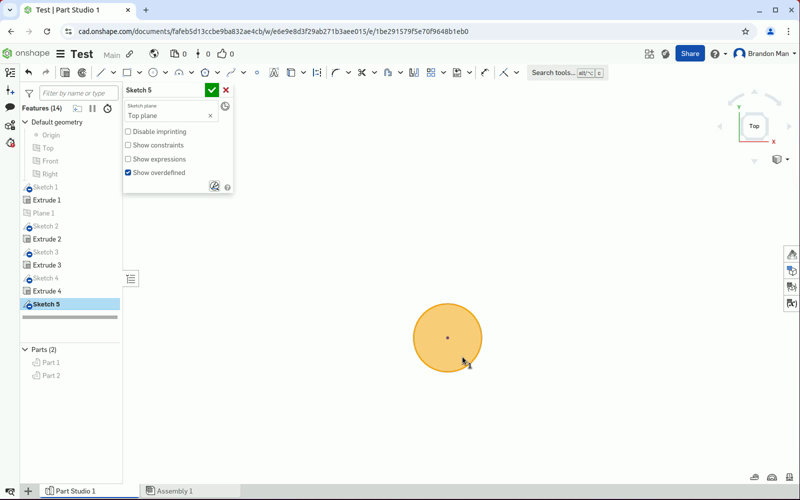
scroll(-6)
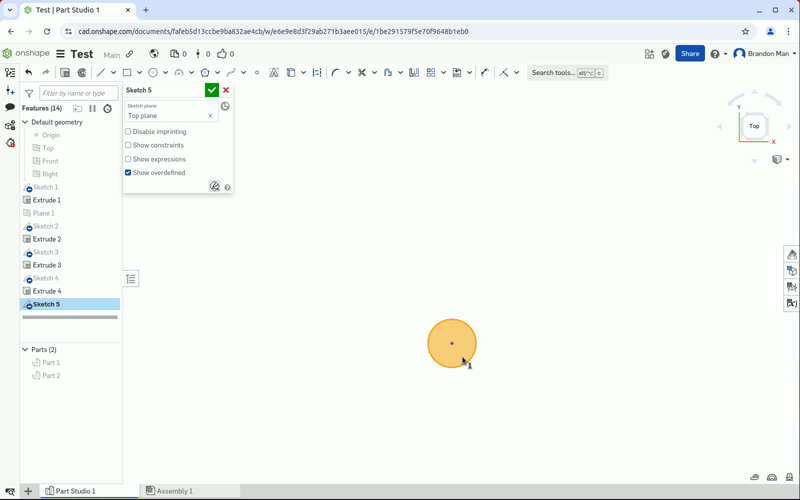
scroll(-6)
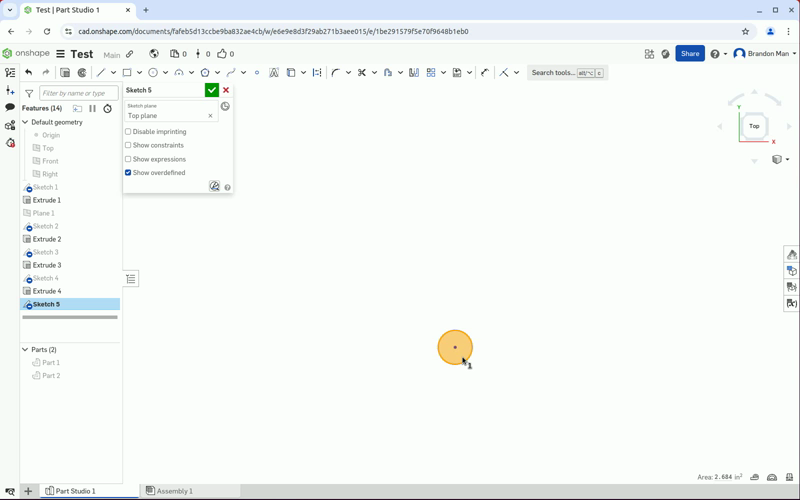
scroll(-6)
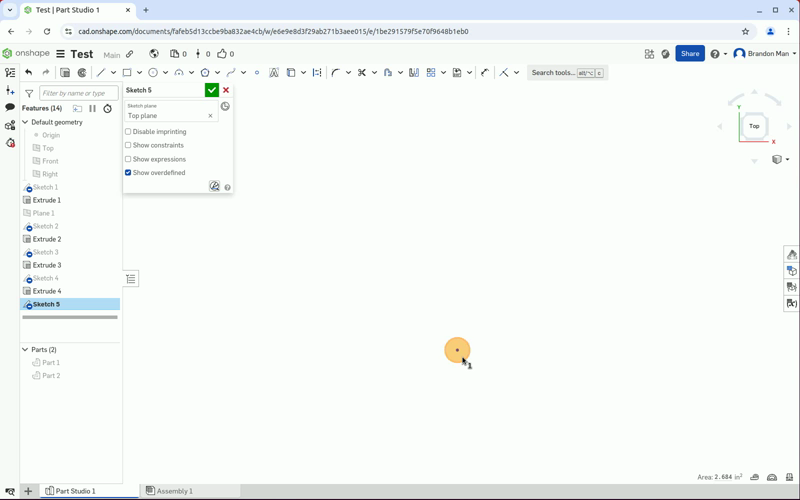
scroll(-6)
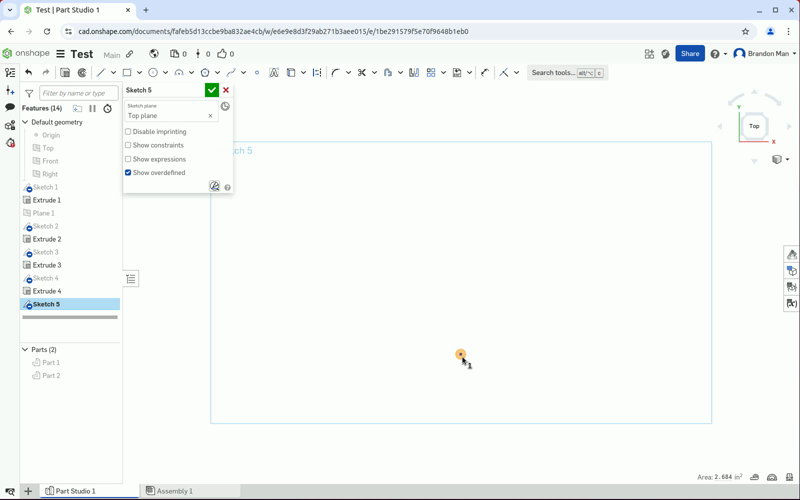
mouse_move(73, 352)
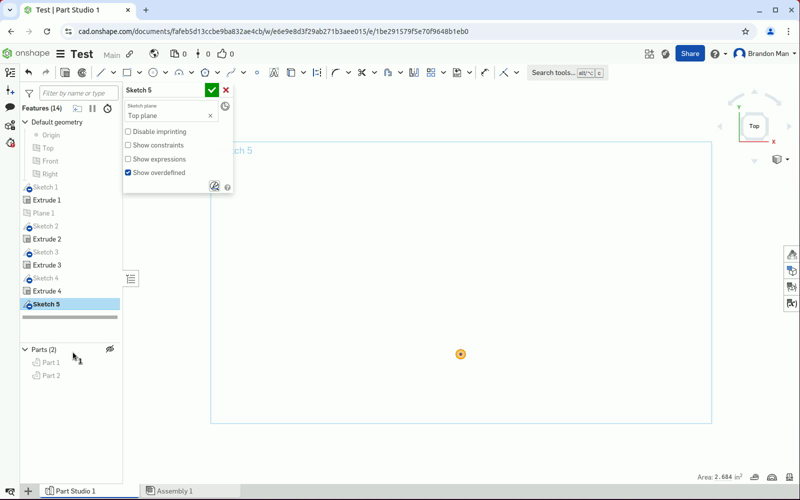
key(shift+y)
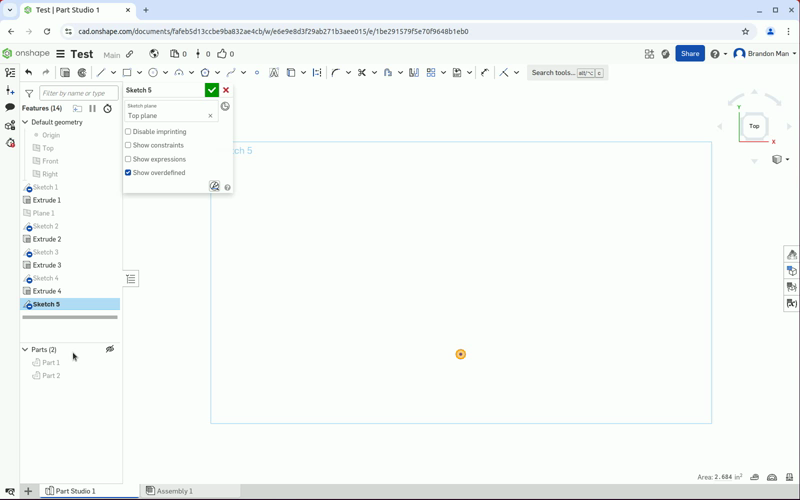
key(shift+e)
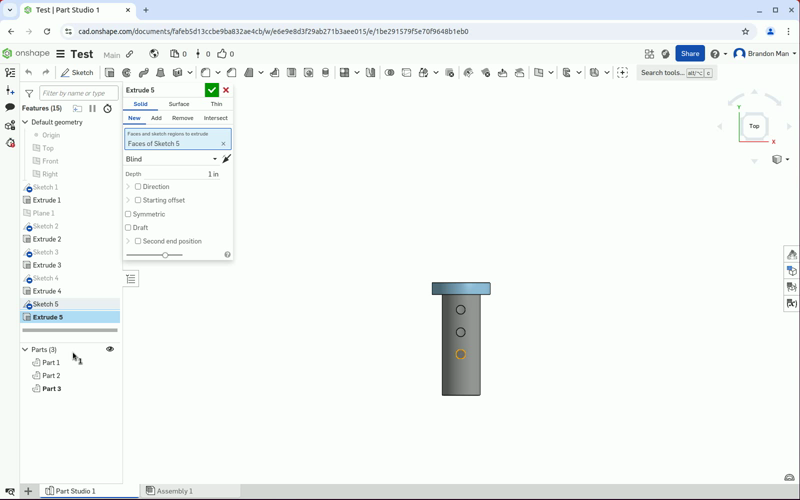
mouse_move(143, 106)
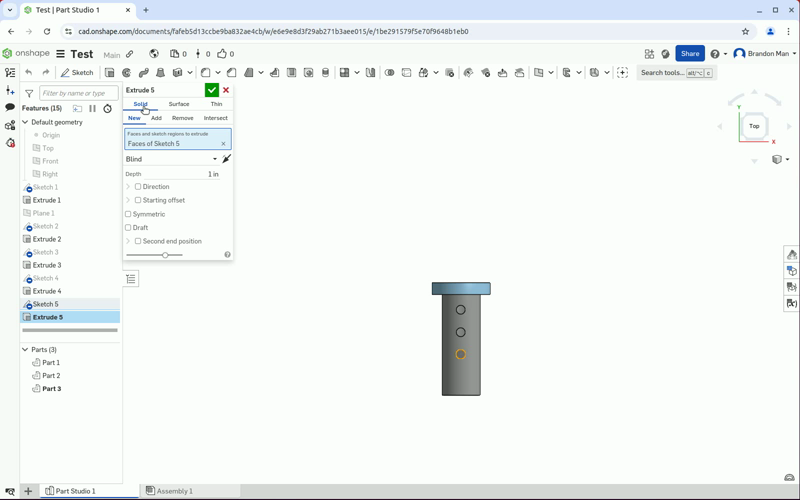
click(143, 106)
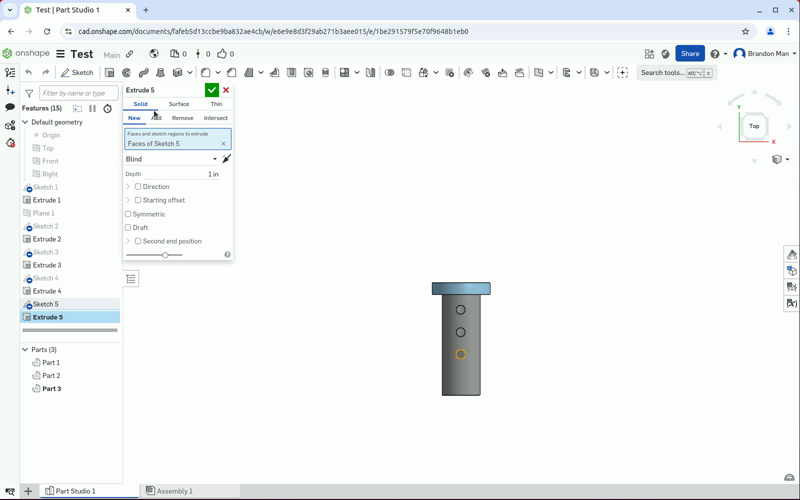
mouse_move(186, 120)
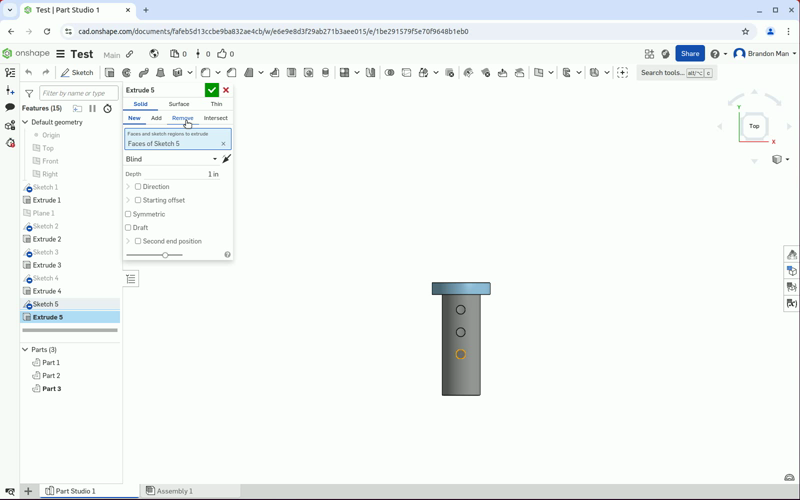
click(186, 120)
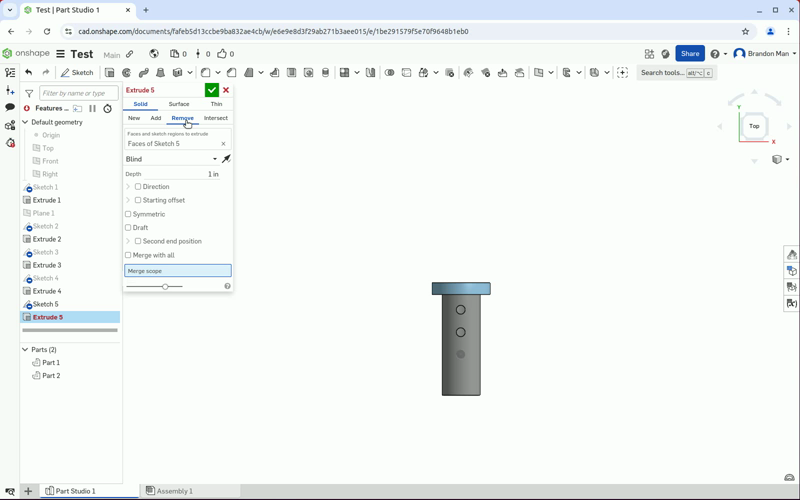
key(tab, 4)
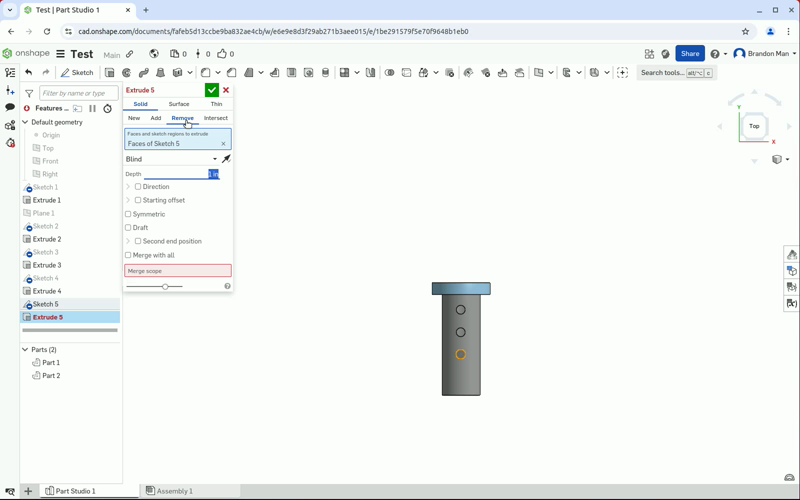
text(-4.574)
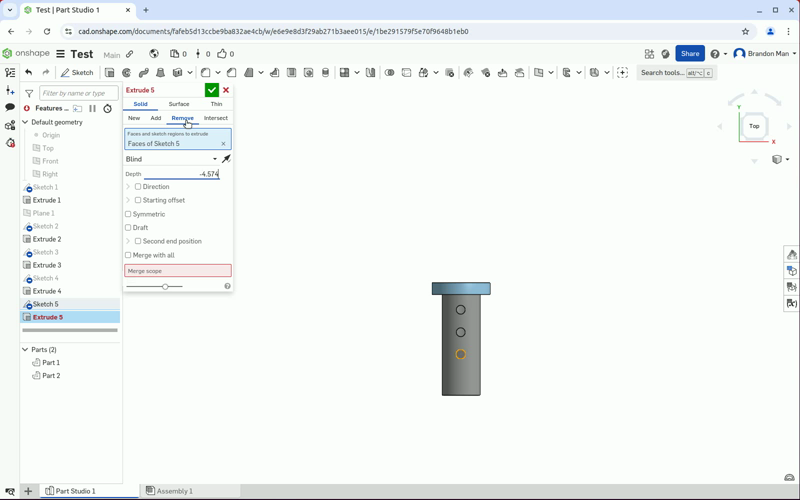
key(tab, 6)
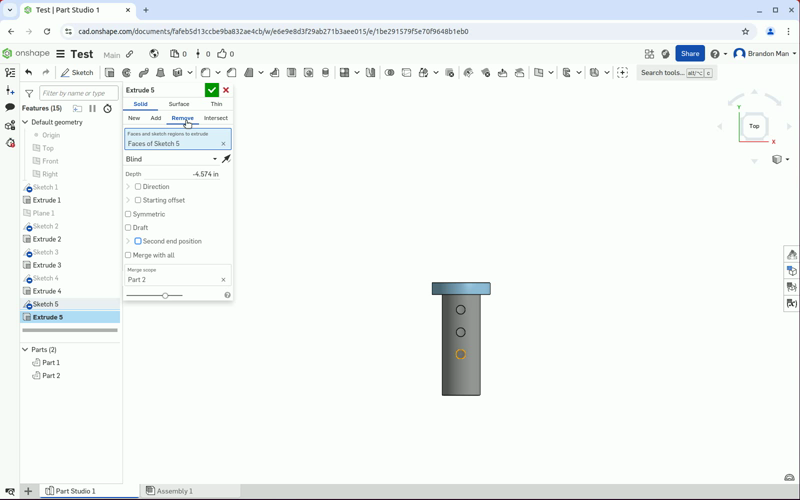
key(space)
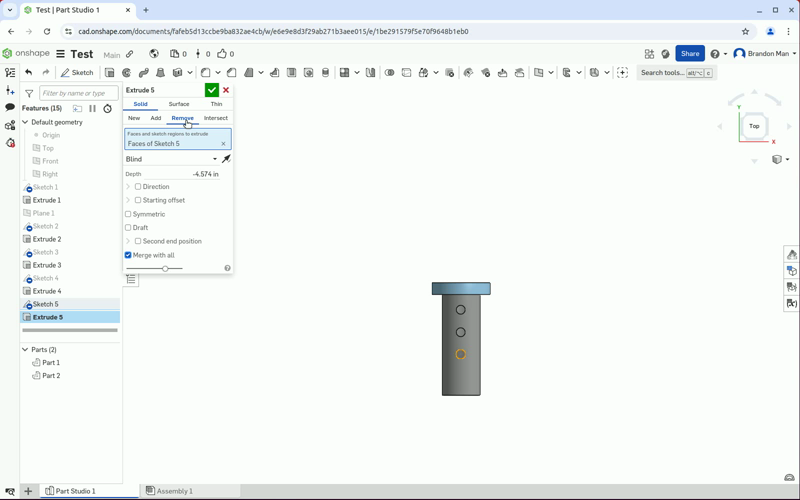
key(enter)
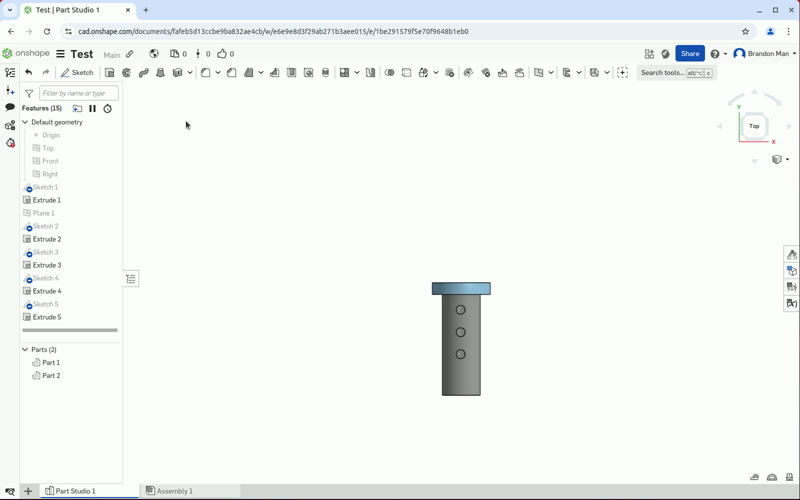
key(shift+h)
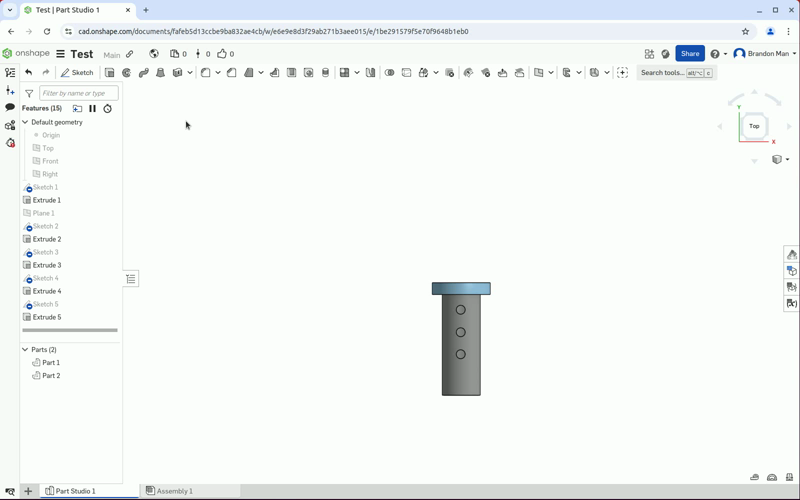
key(shift+h)
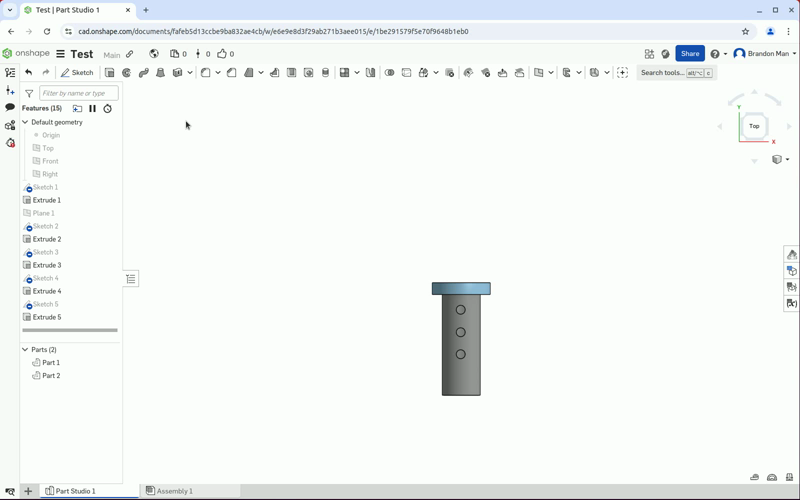
mouse_move(73, 189)
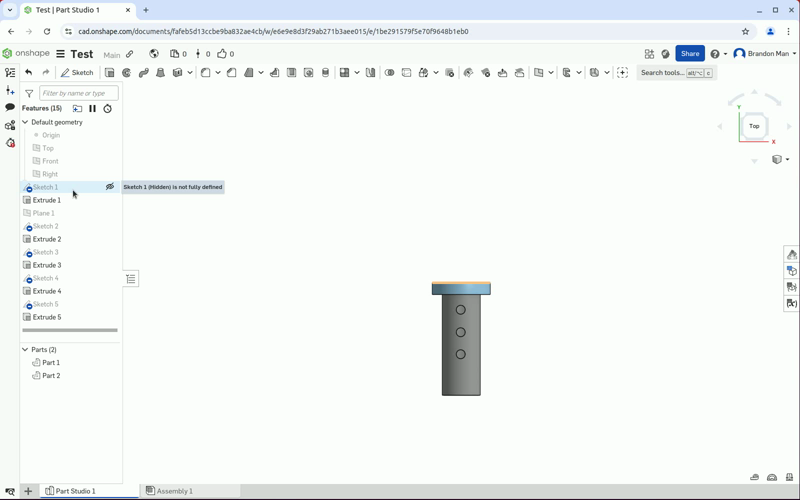
click(73, 189)
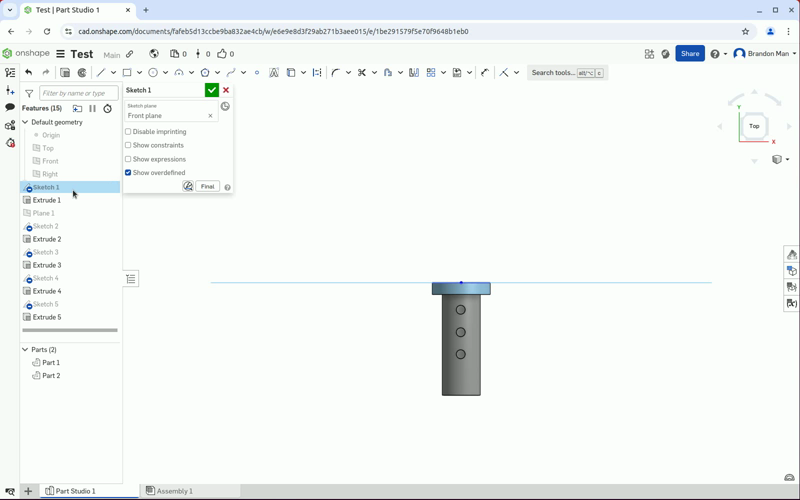
mouse_move(229, 92)
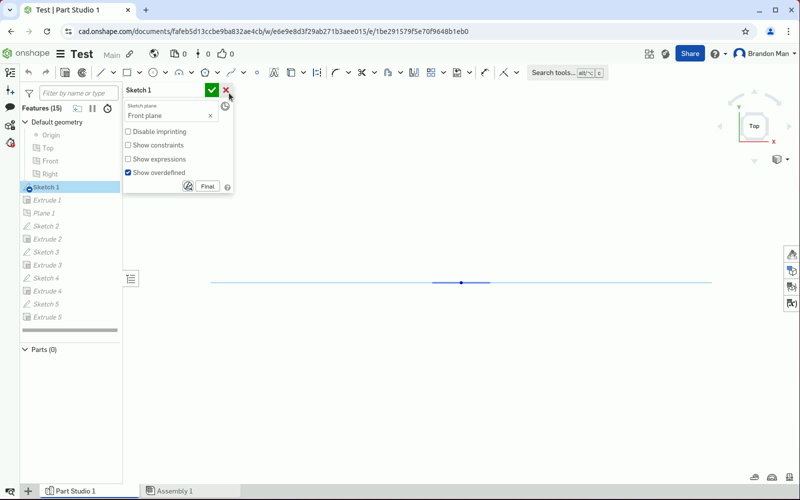
click(229, 92)
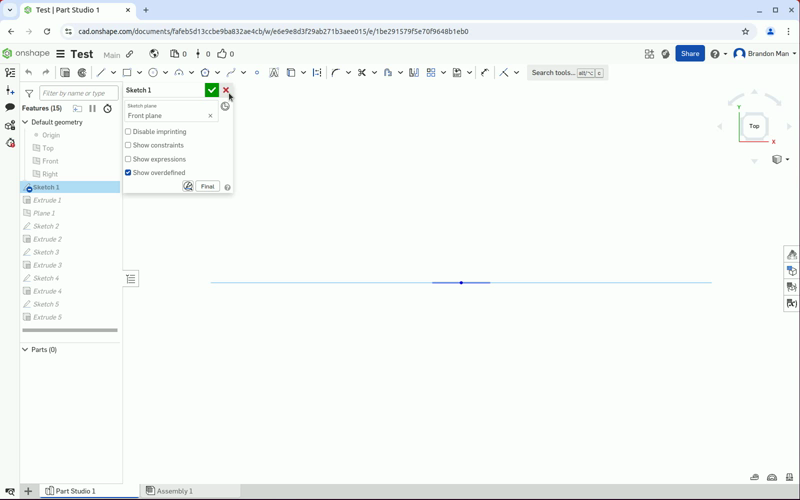
key(shift+s)
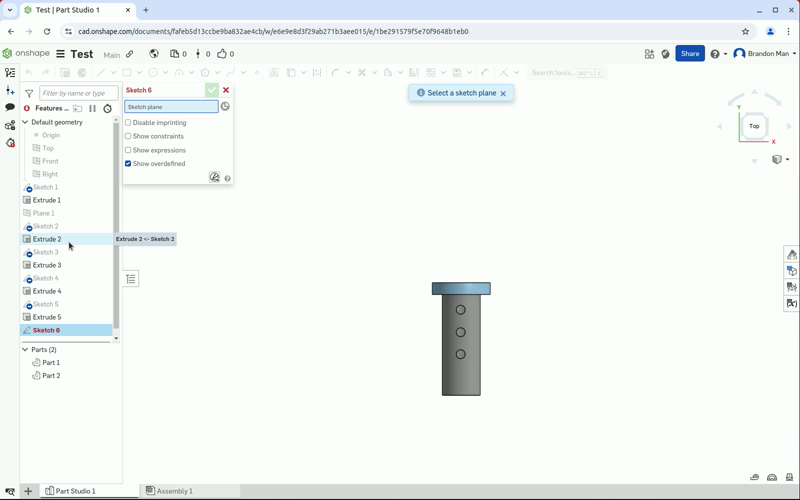
scroll(3)
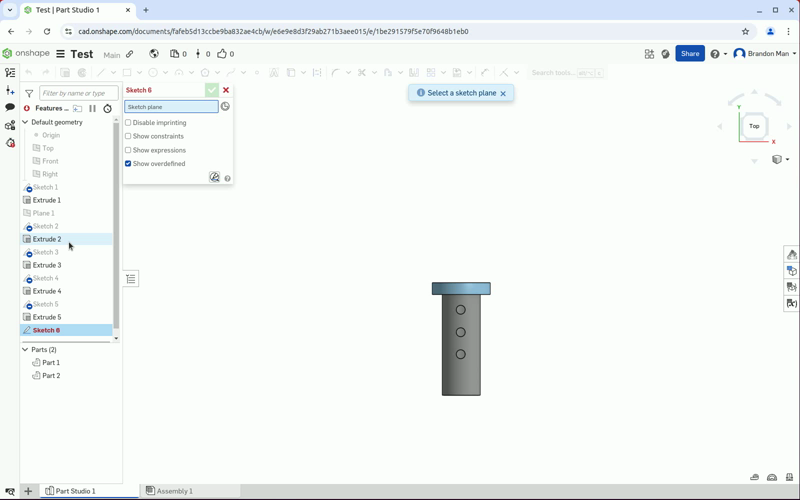
mouse_move(69, 150)
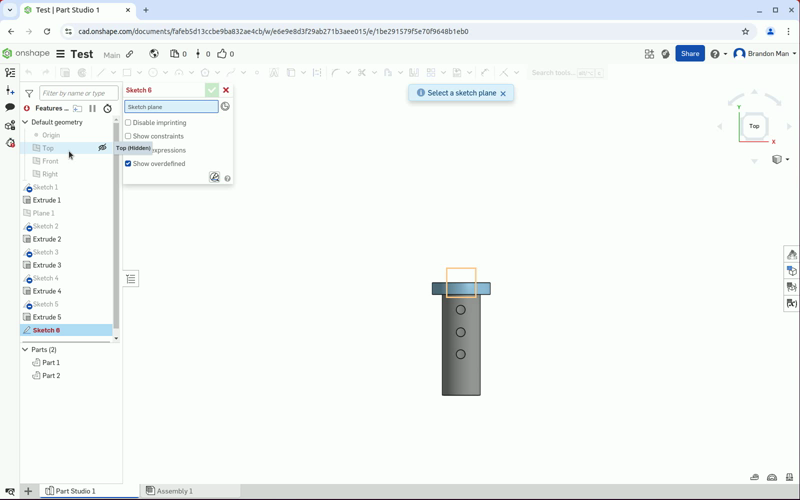
click(69, 150)
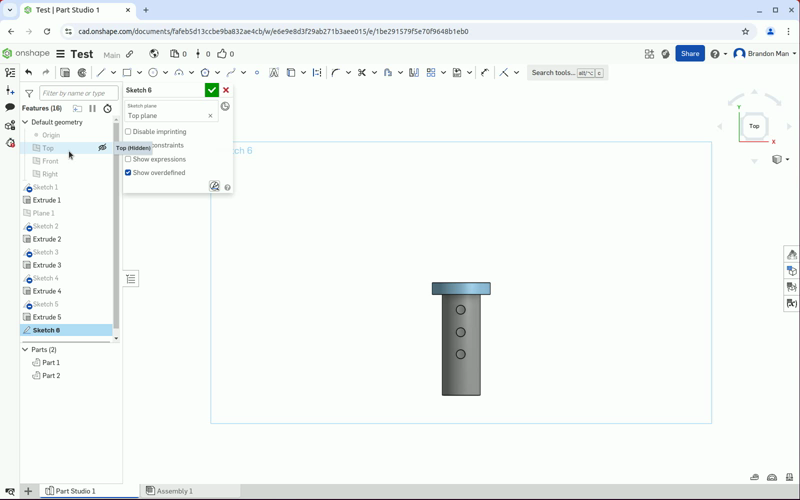
mouse_move(73, 352)
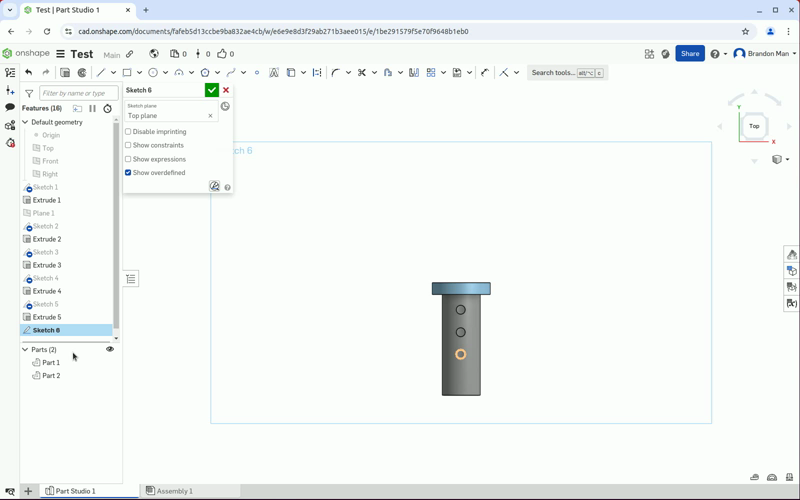
key(y)
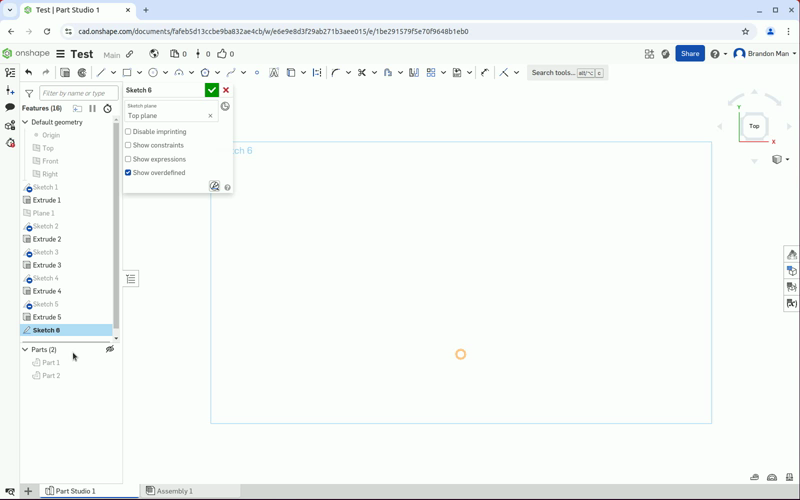
key(c)
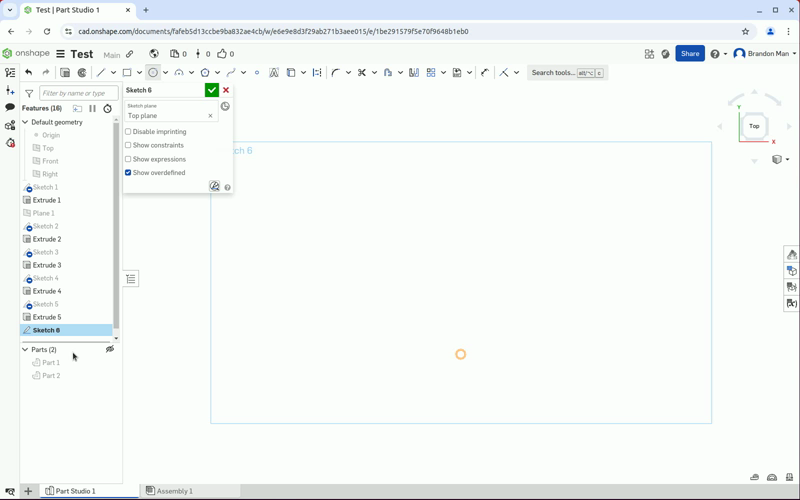
key_down(shift)
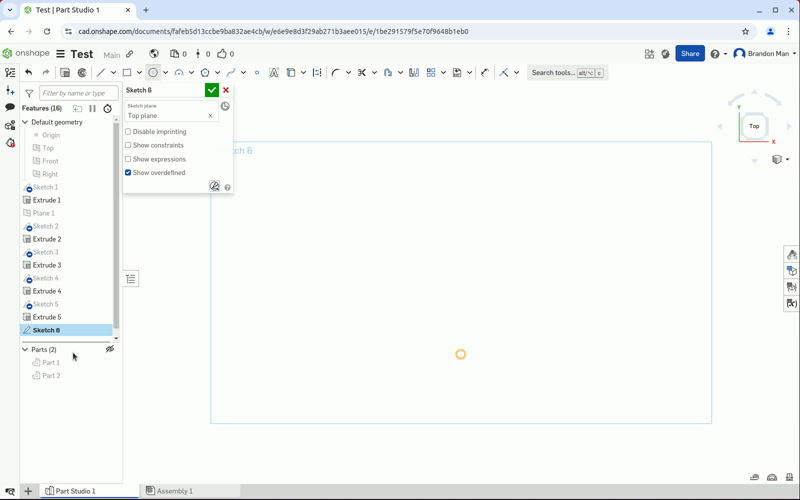
mouse_move(460, 376)
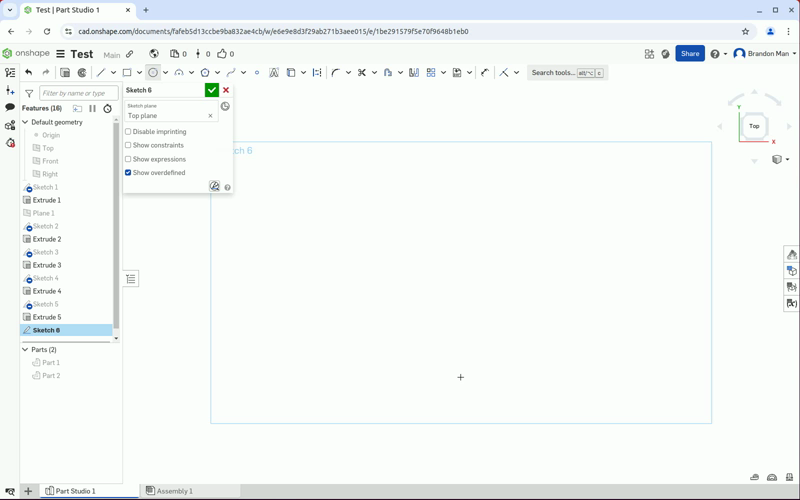
click(460, 376)
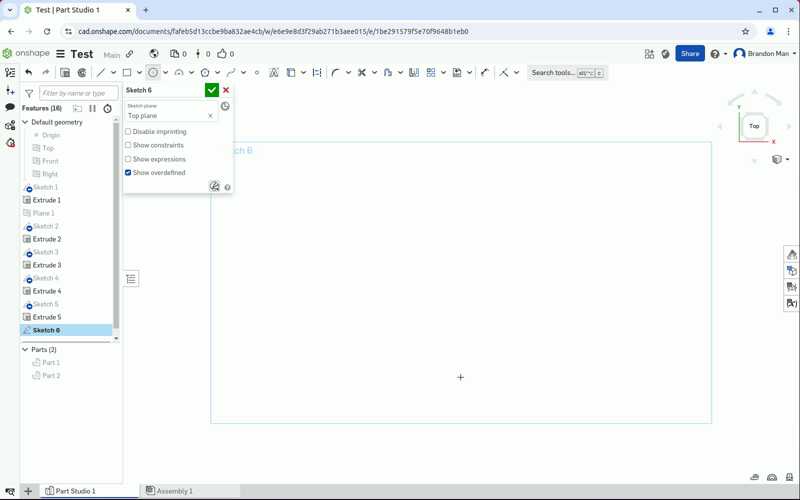
key_up(shift)
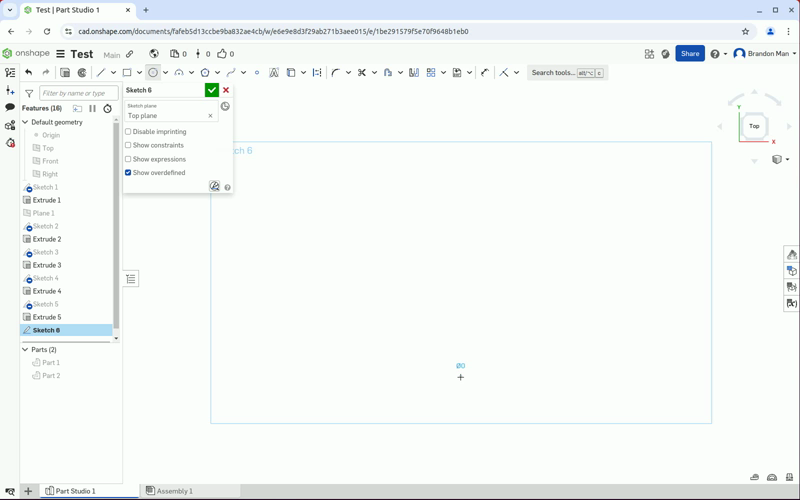
mouse_move(465, 376)
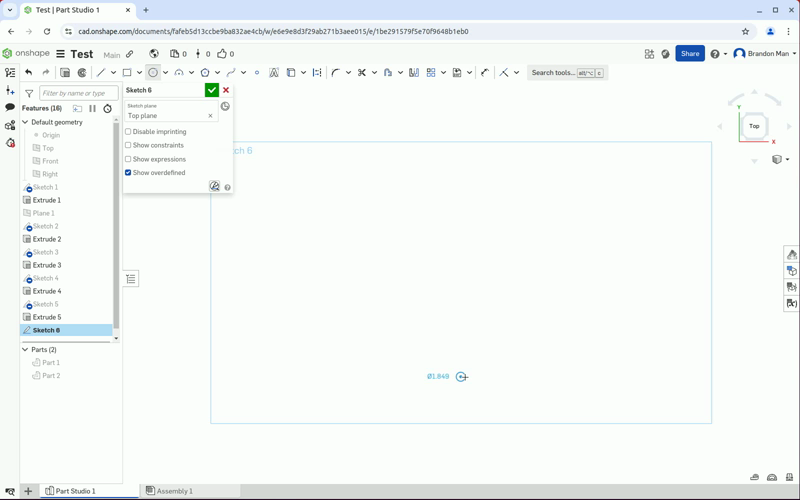
click(465, 376)
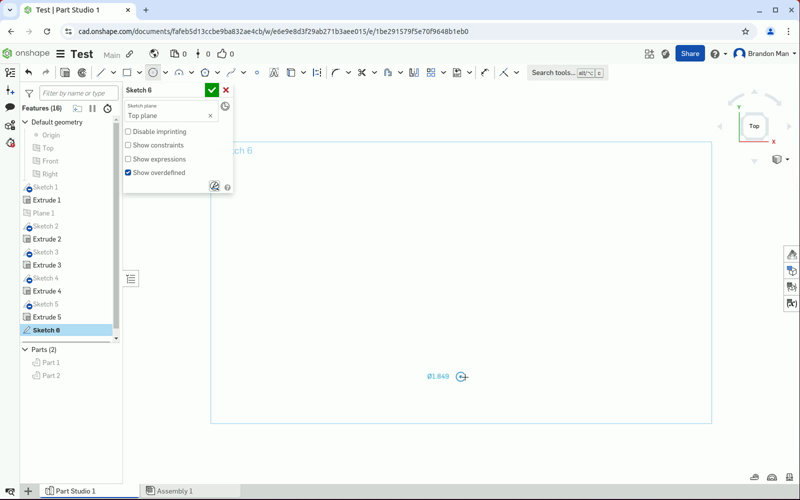
key(esc)
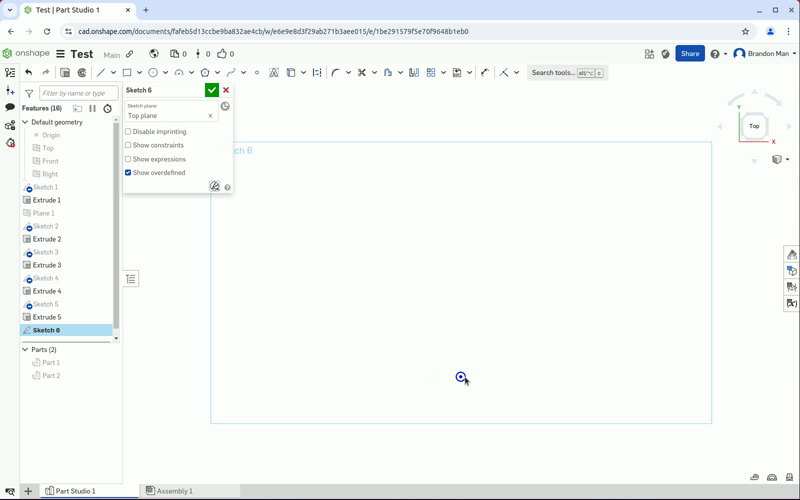
mouse_move(463, 373)
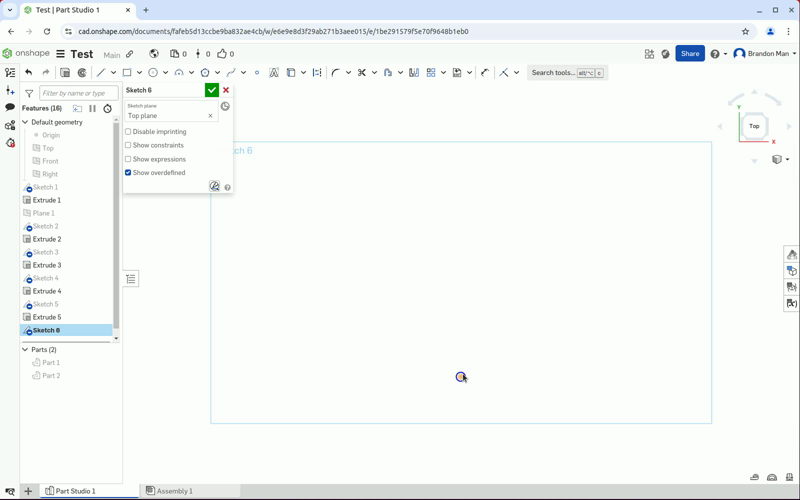
scroll(6)
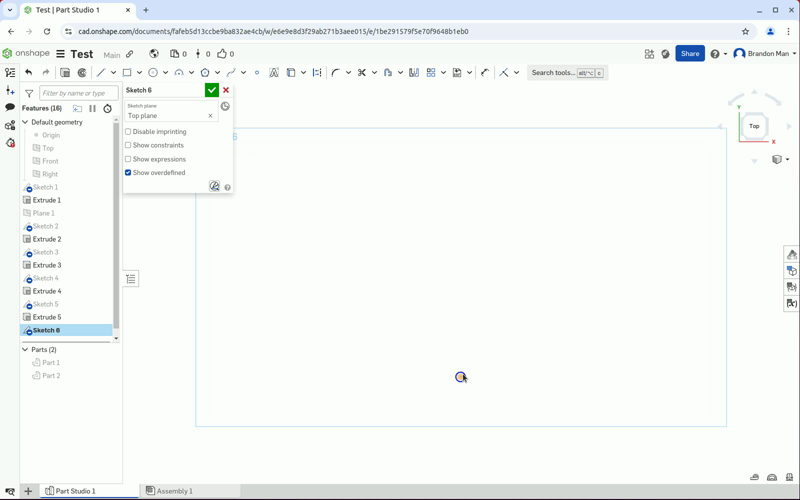
scroll(6)
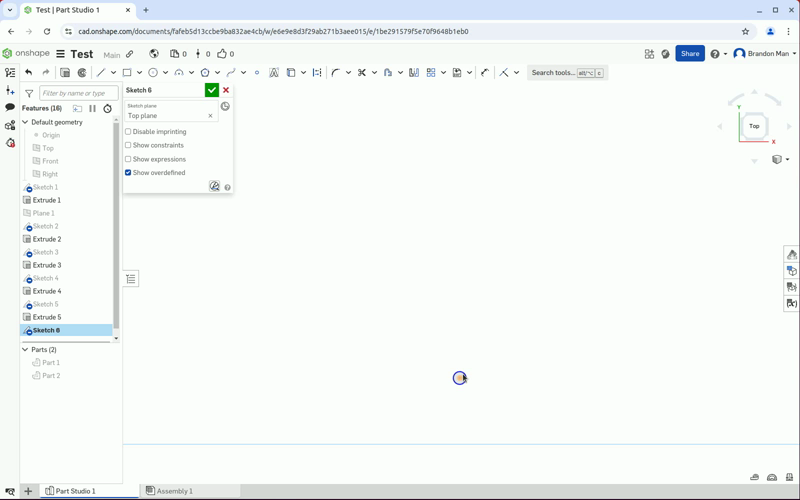
scroll(6)
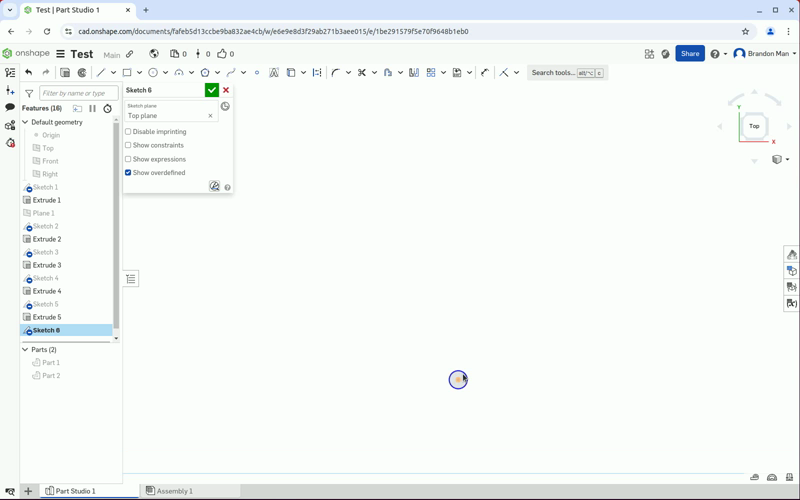
scroll(6)
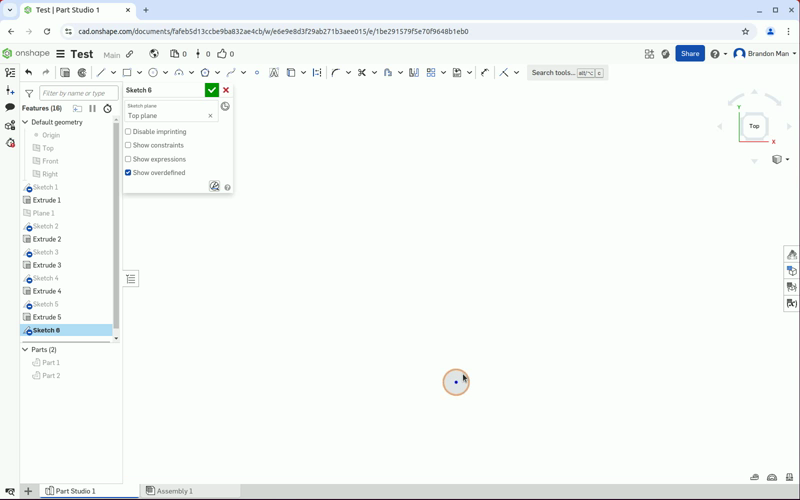
scroll(6)
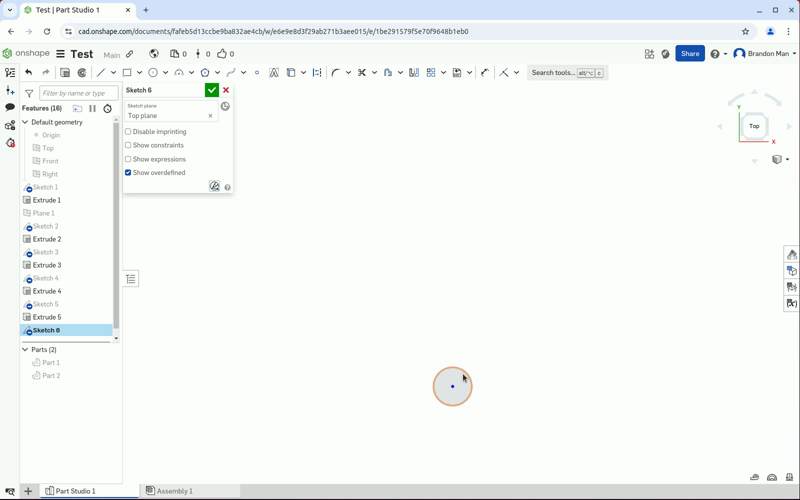
scroll(6)
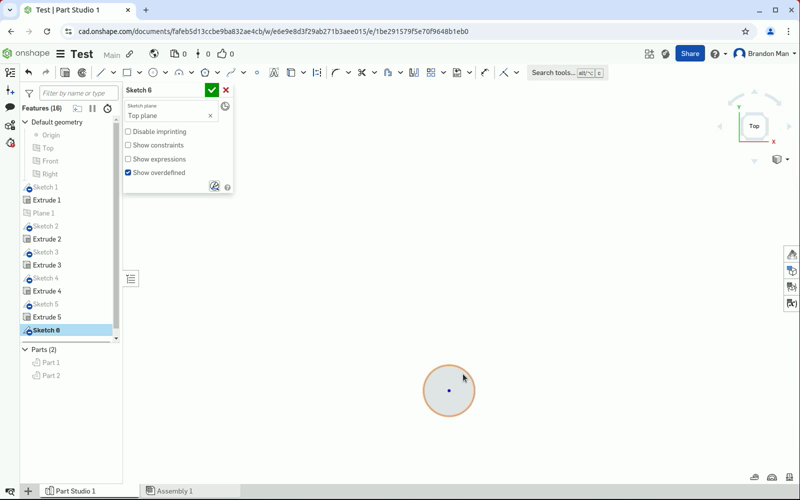
scroll(6)
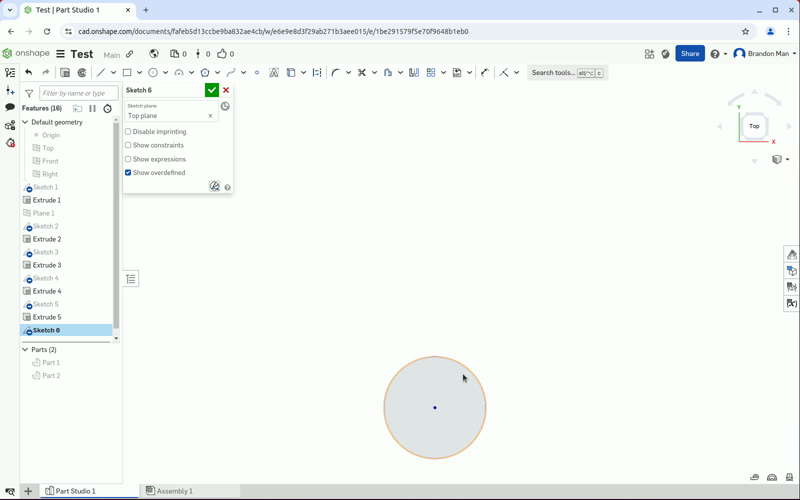
click(463, 373)
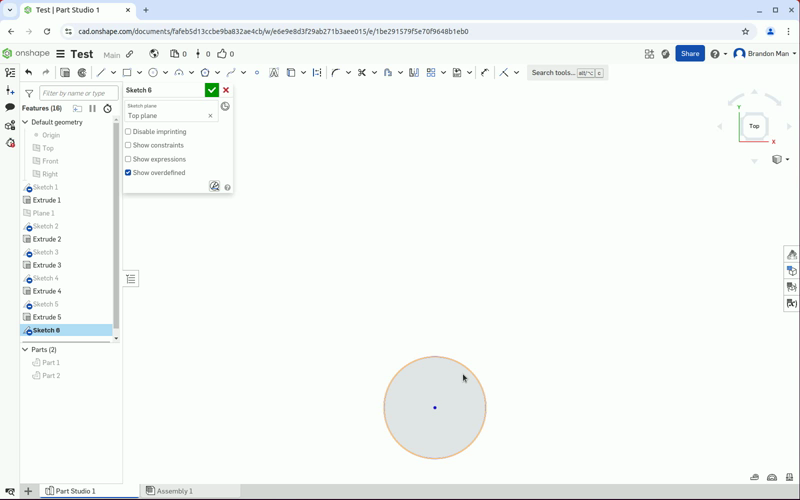
scroll(-6)
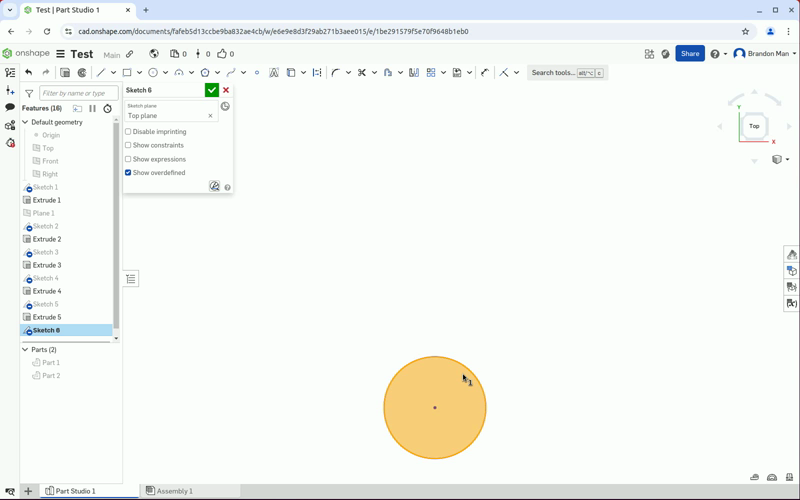
scroll(-6)
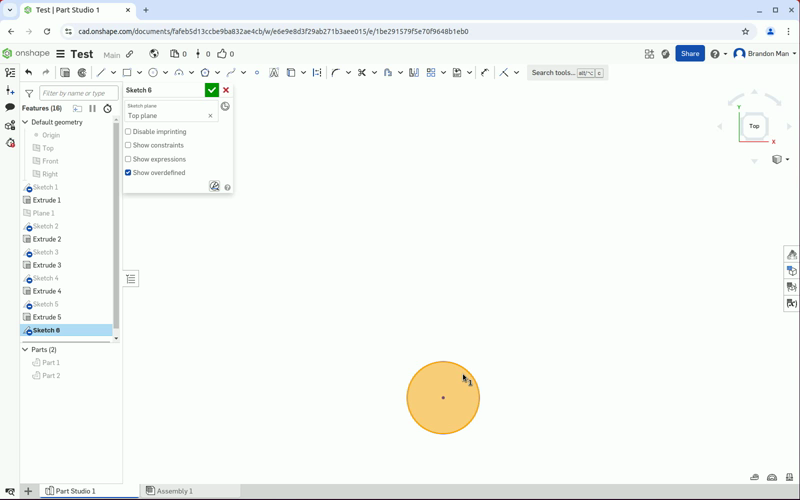
scroll(-6)
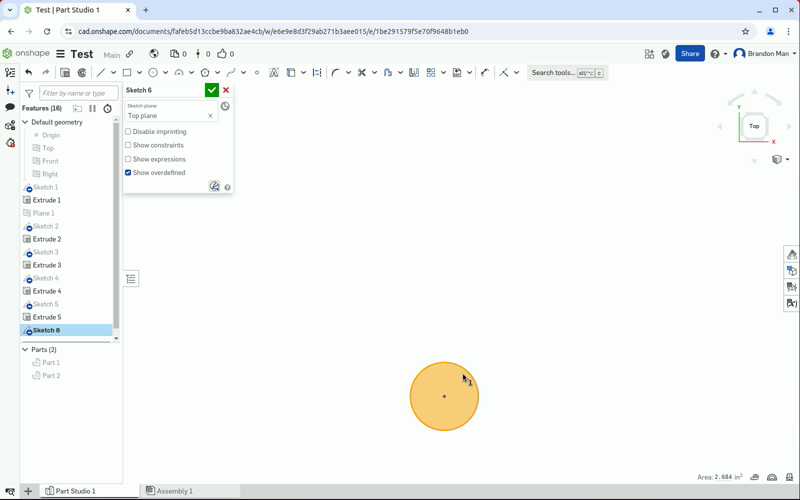
scroll(-6)
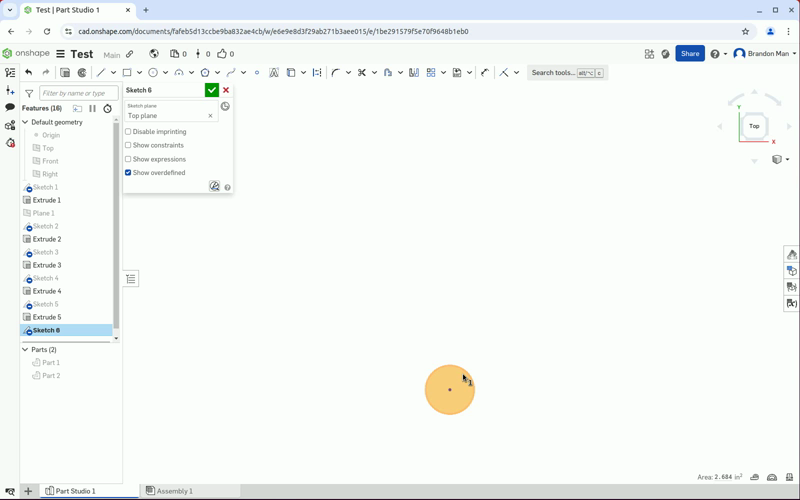
scroll(-6)
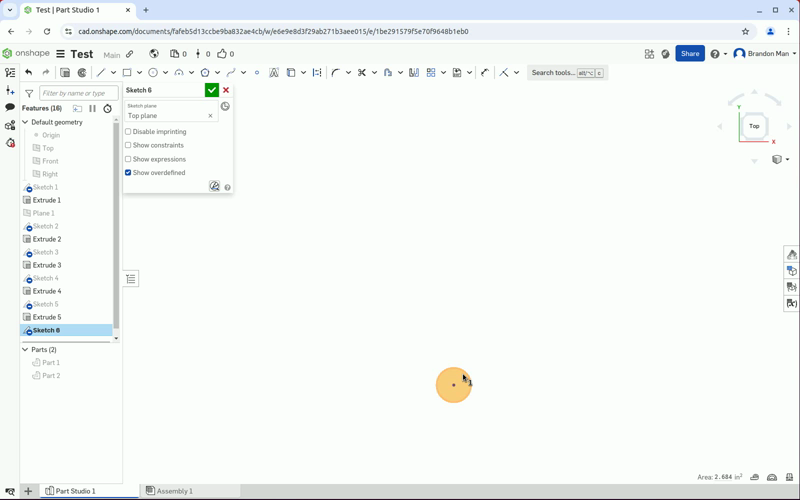
scroll(-6)
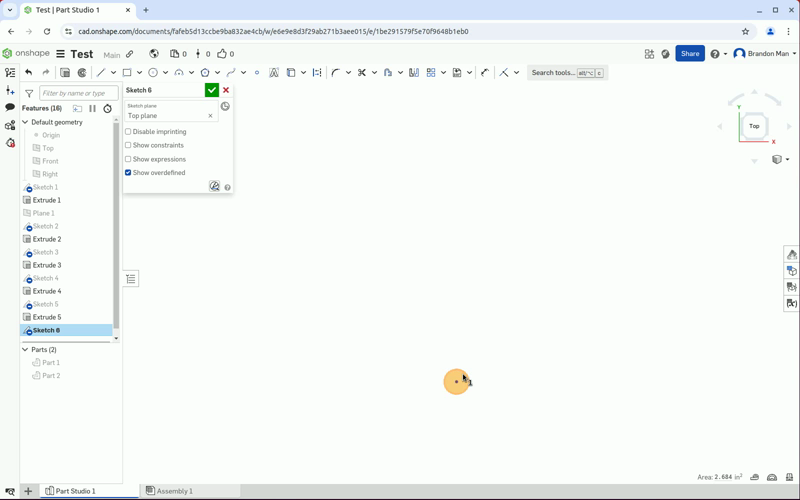
scroll(-6)
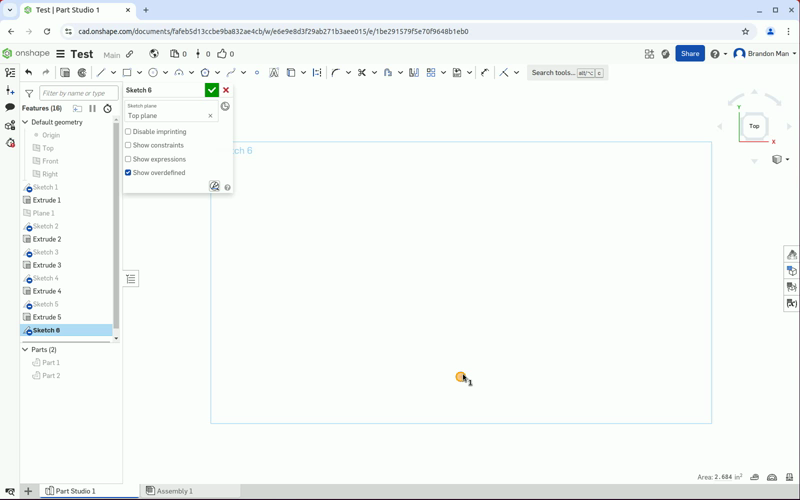
mouse_move(73, 352)
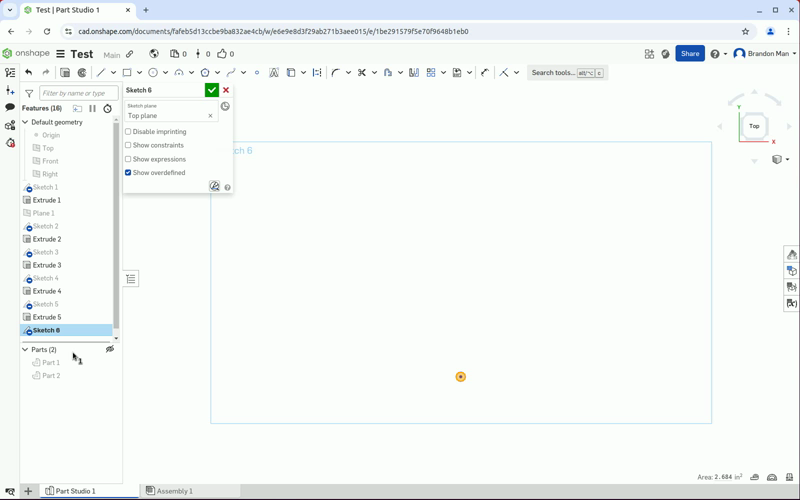
key(shift+y)
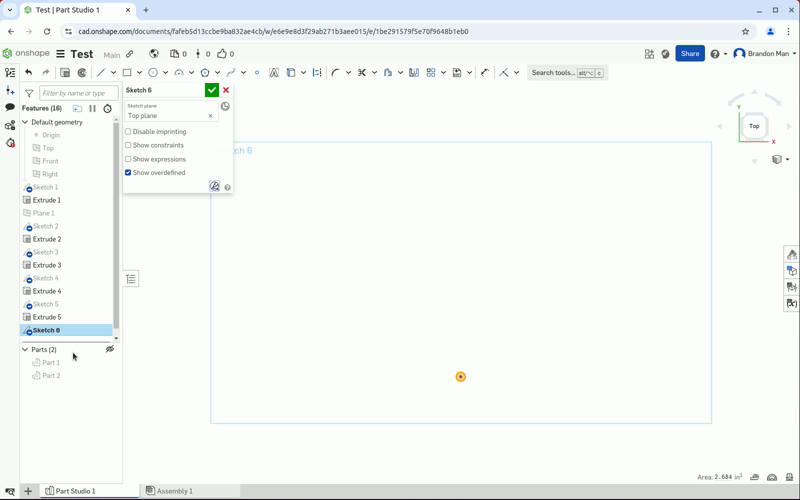
key(shift+e)
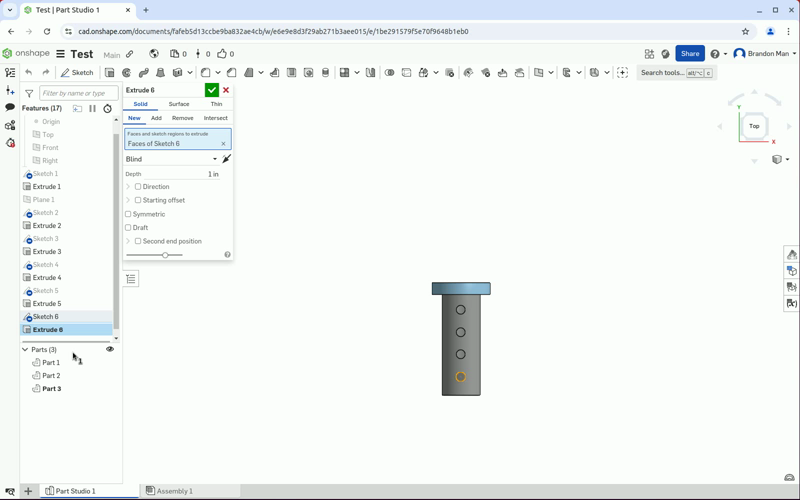
mouse_move(143, 106)
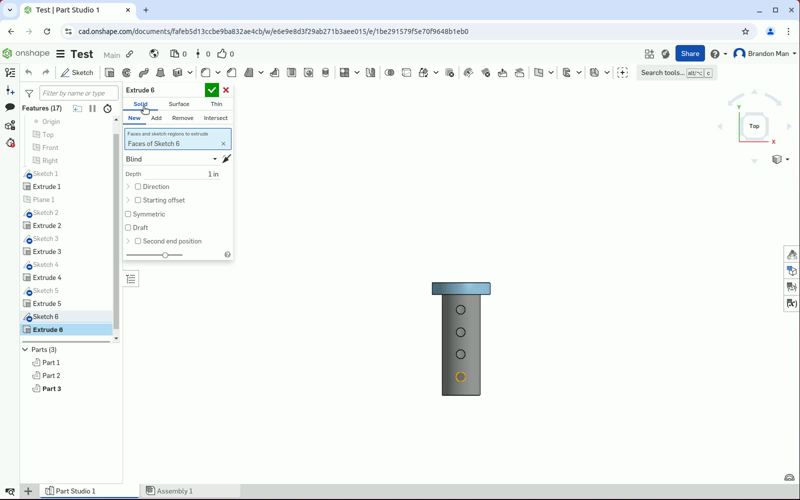
click(143, 106)
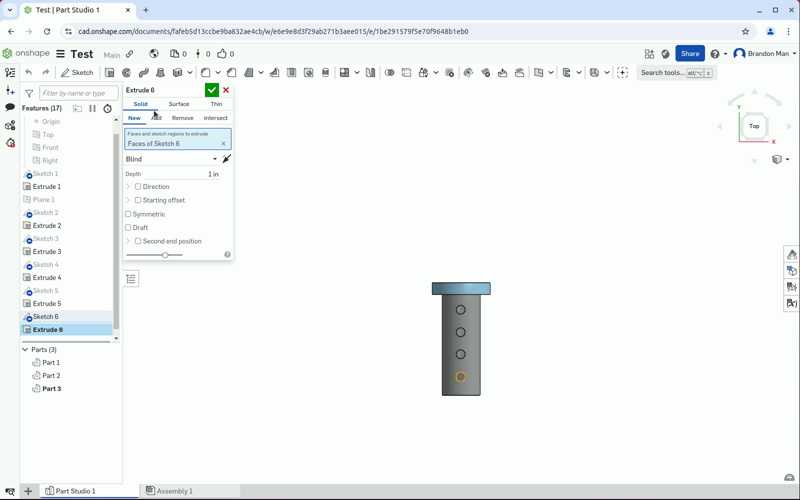
mouse_move(186, 120)
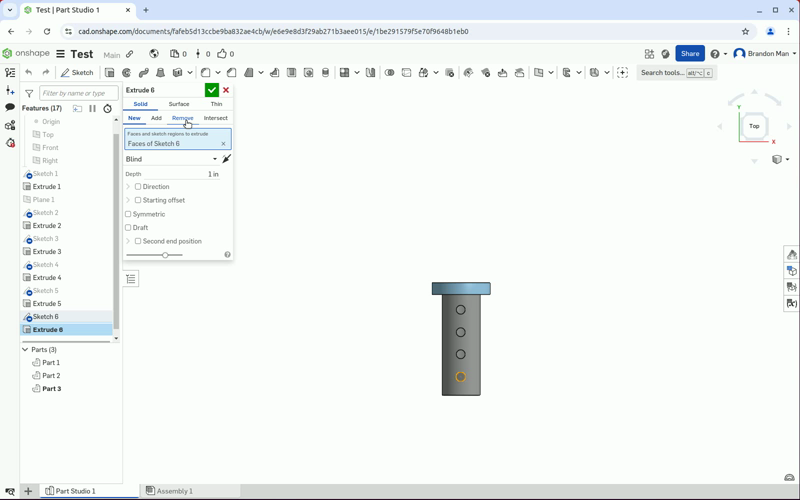
click(186, 120)
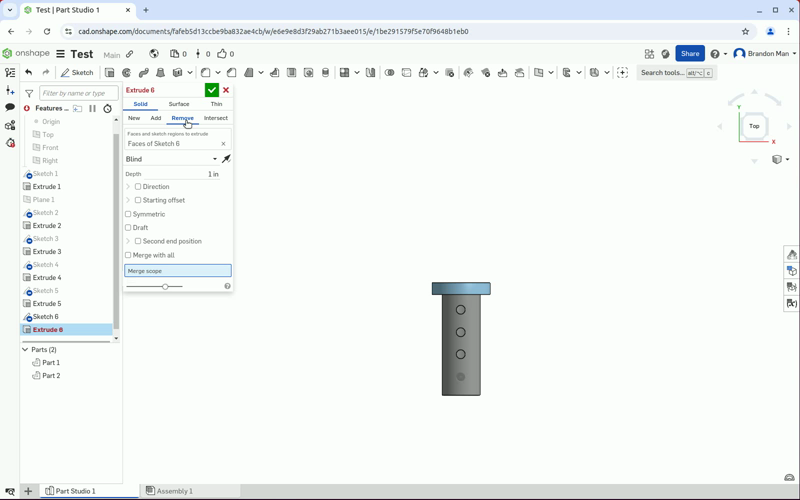
key(tab, 4)
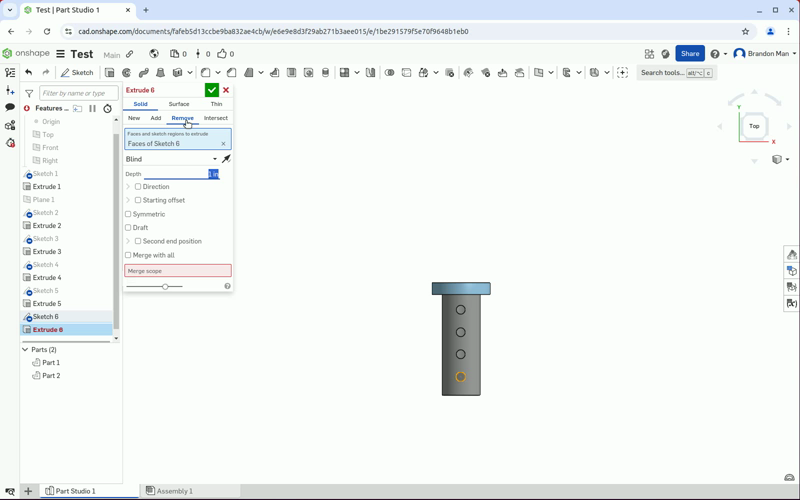
text(-4.574)
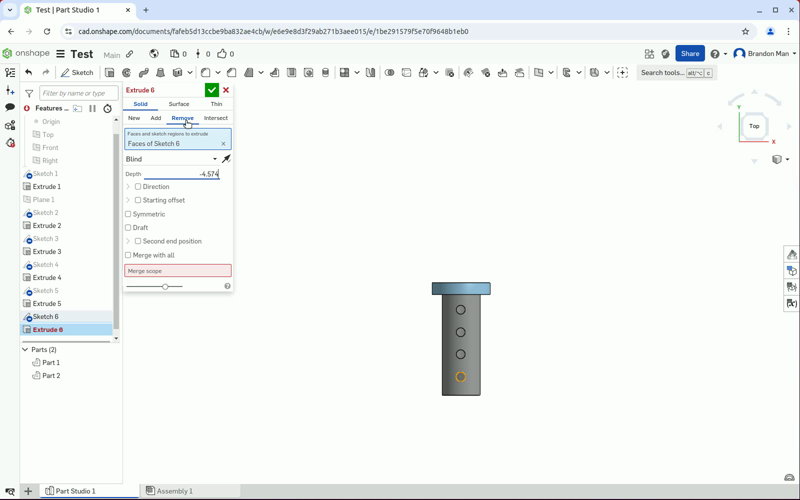
key(tab, 6)
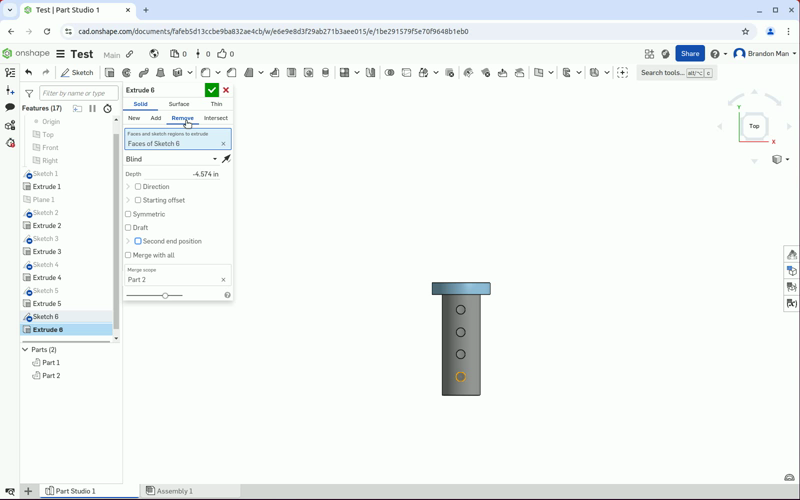
key(space)
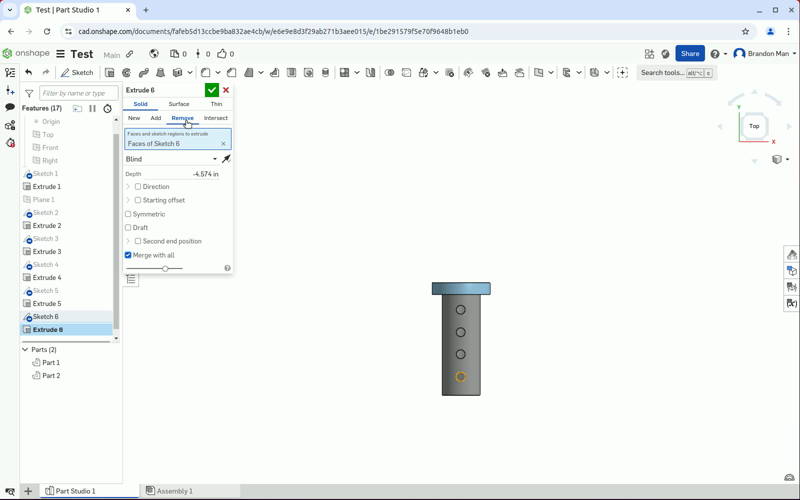
key(enter)
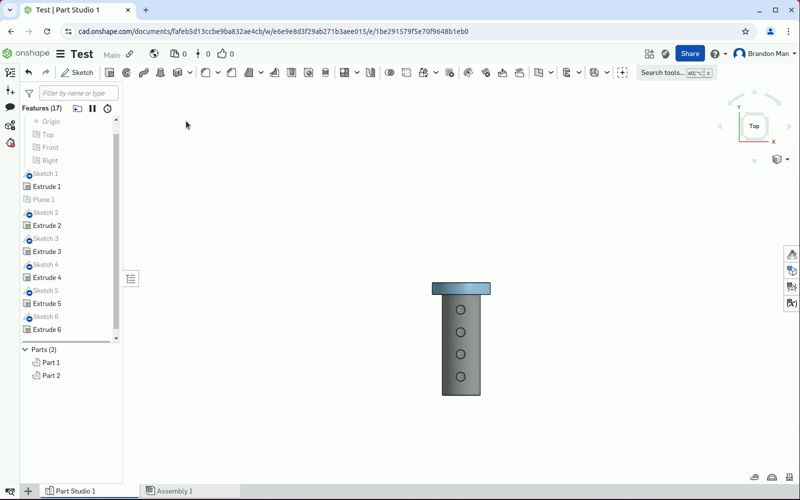
key(shift+h)
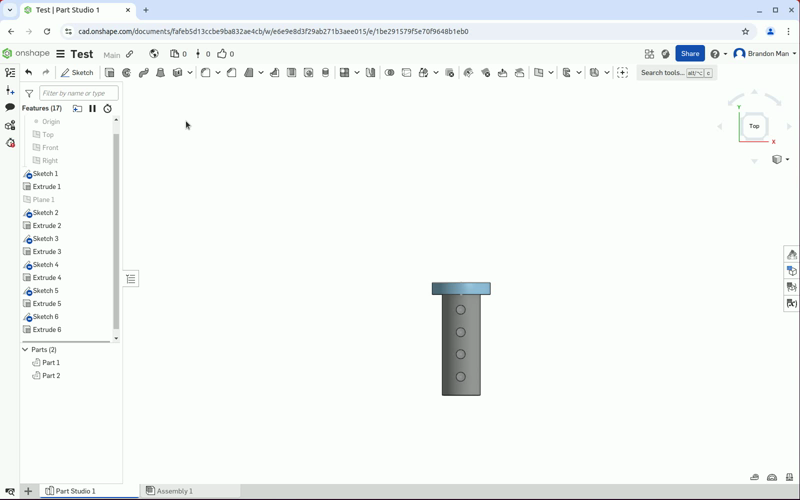
key(shift+h)
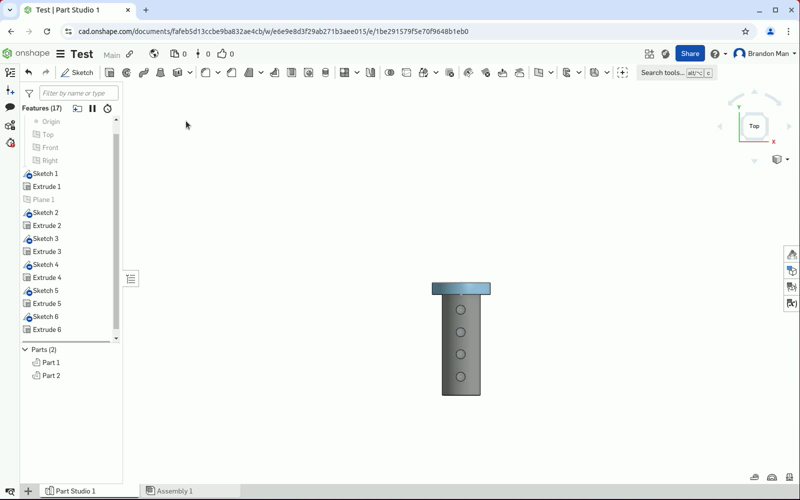
key(shift+7)
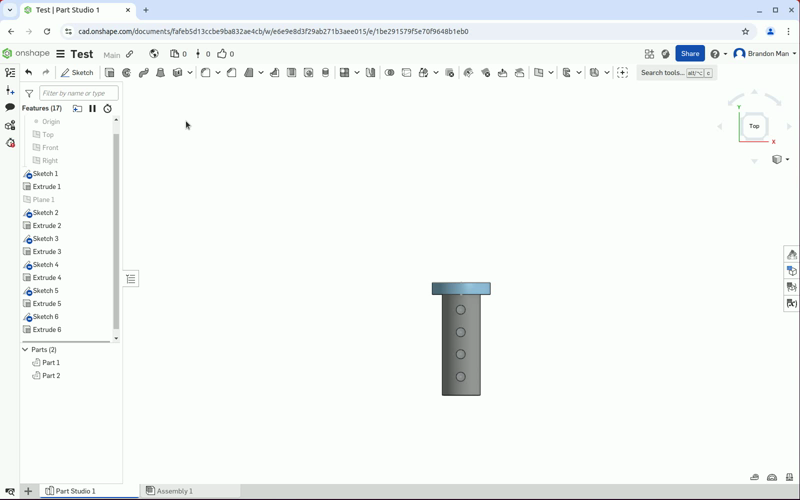
key(up, 3)
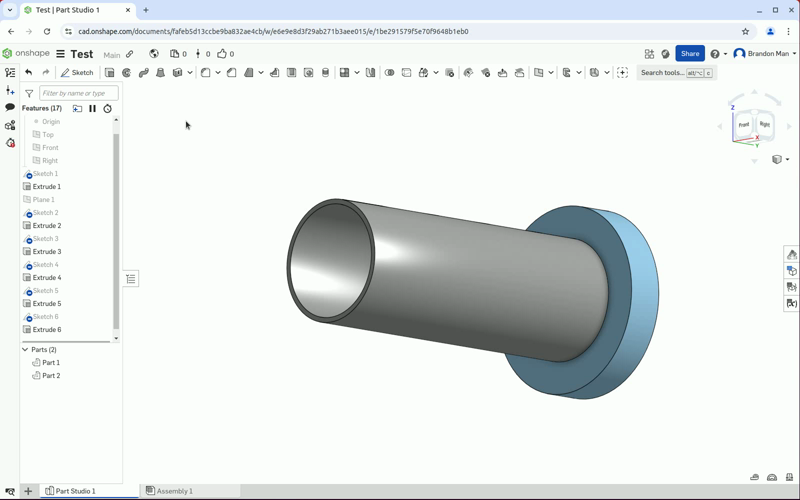
key(left, 3)
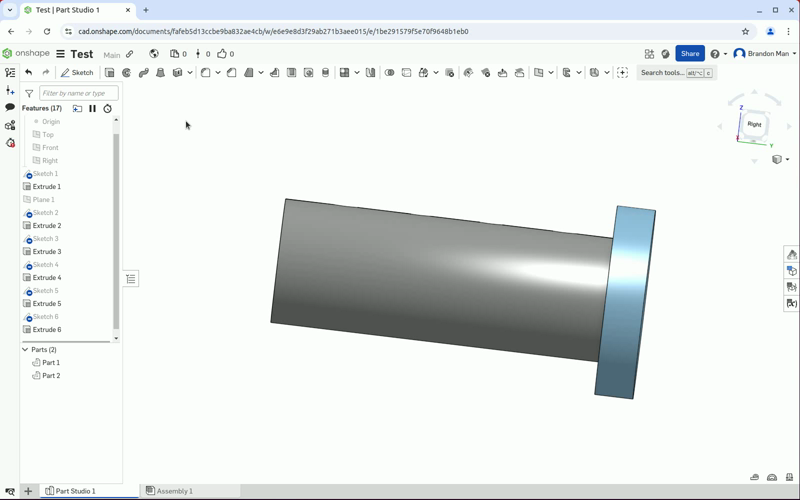
key(right, 3)
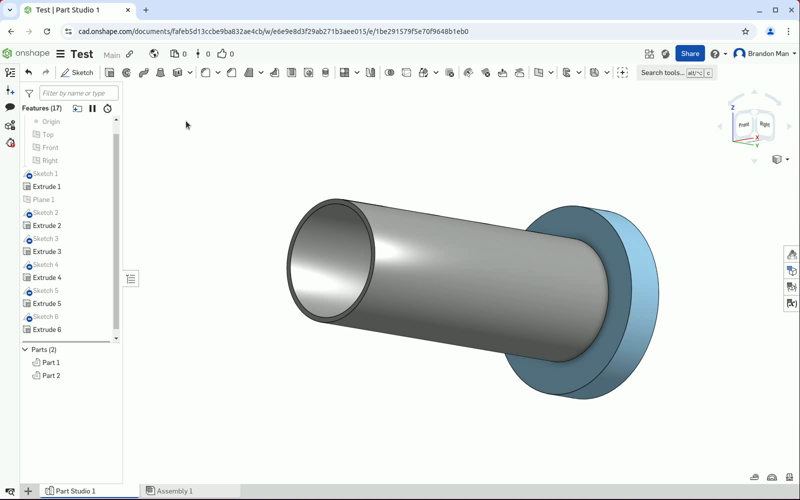
key(down, 3)
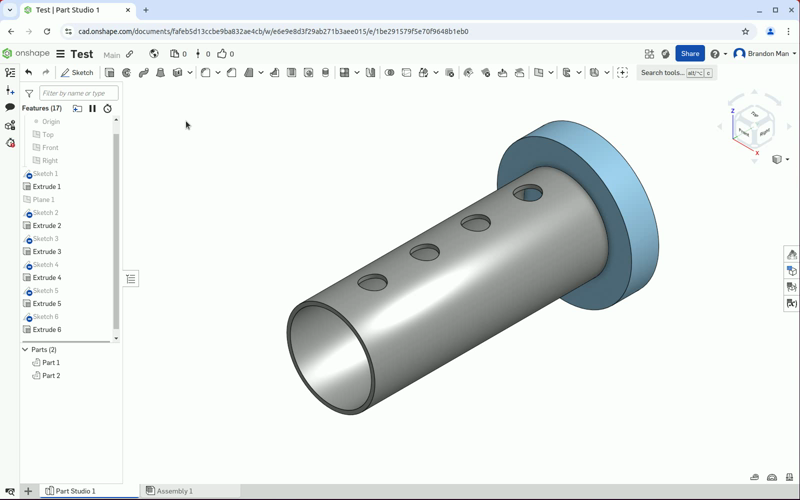
mouse_move(69, 176)
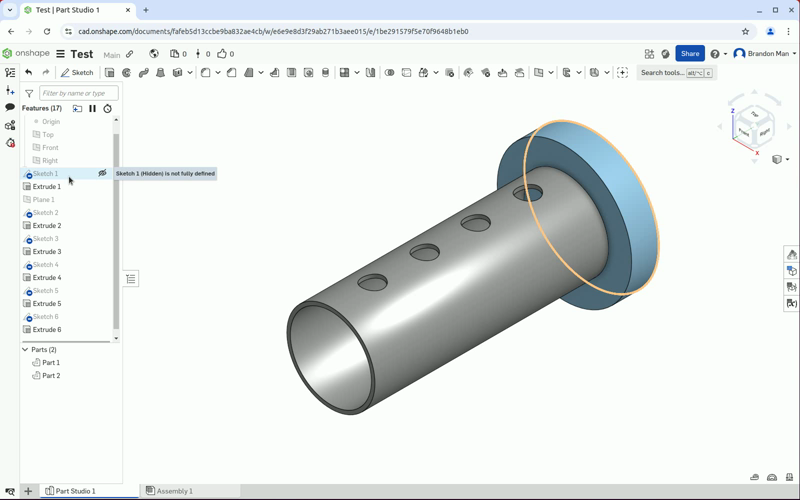
click(69, 176)